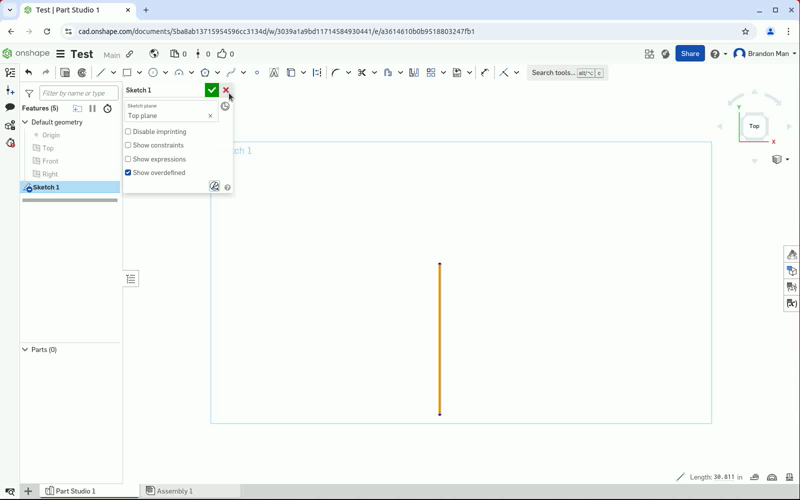
key(shift+h)
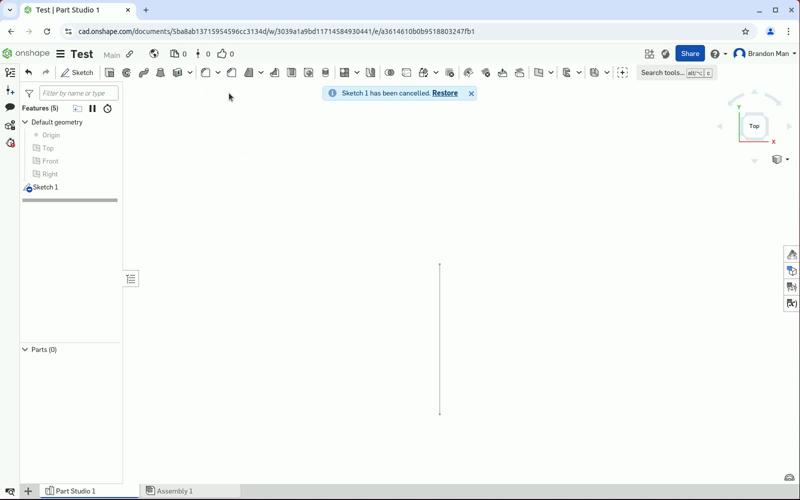
key(shift+s)
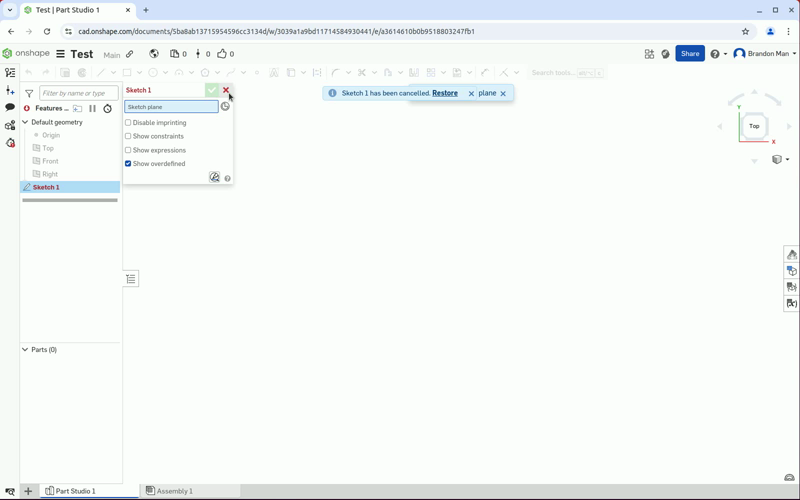
mouse_move(73, 150)
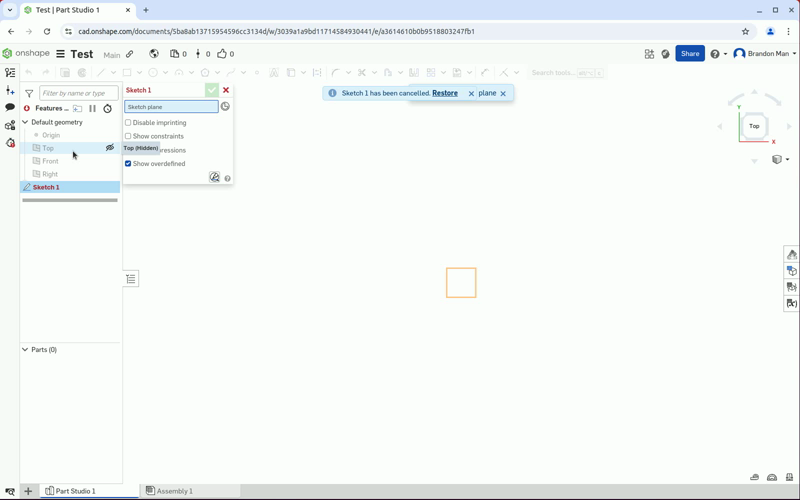
click(73, 150)
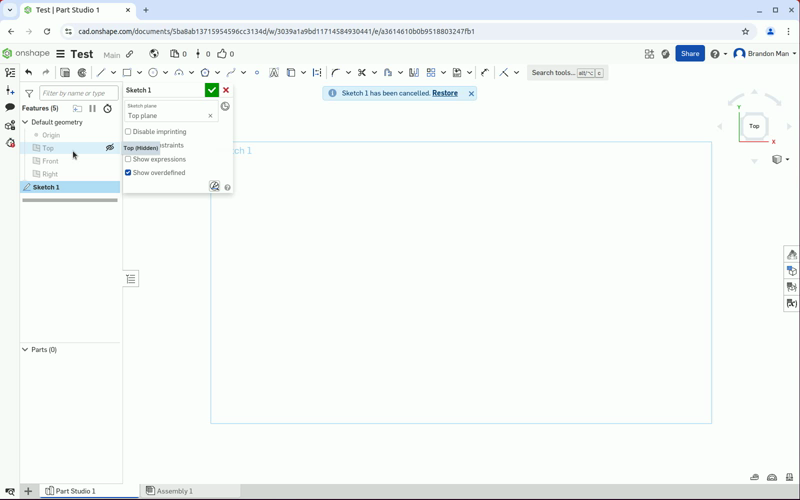
mouse_move(73, 352)
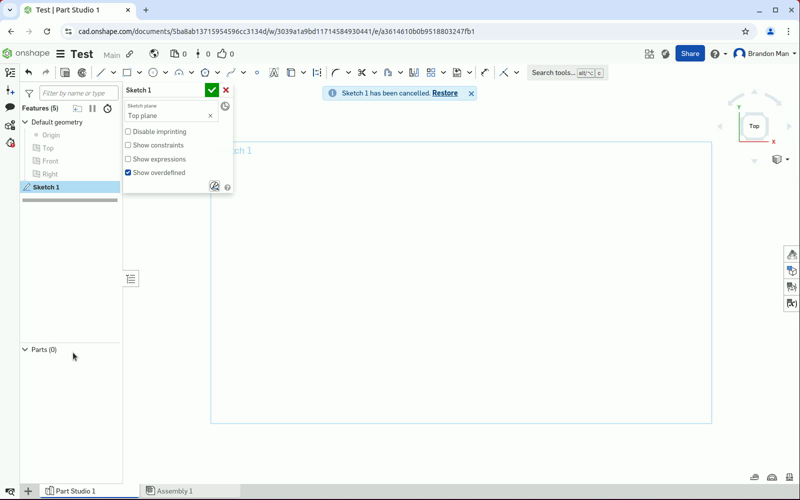
key(y)
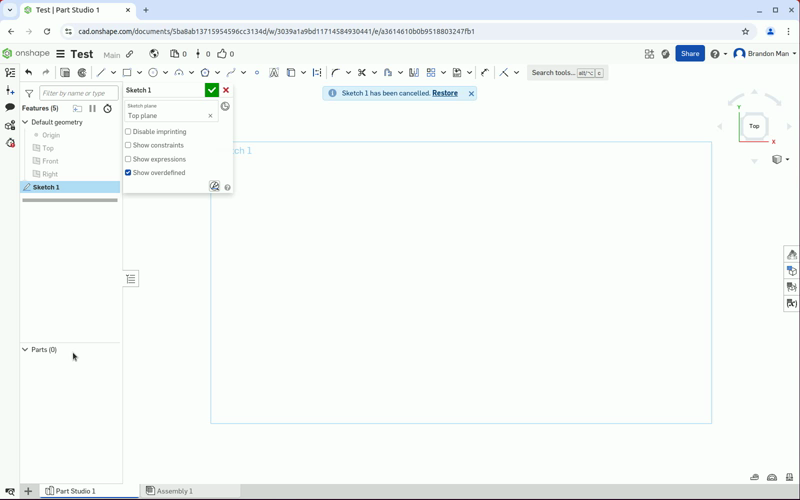
key(l)
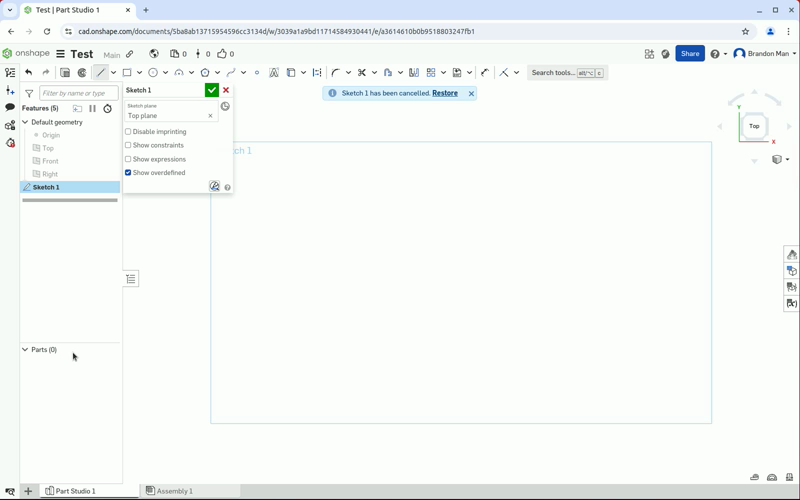
key_down(shift)
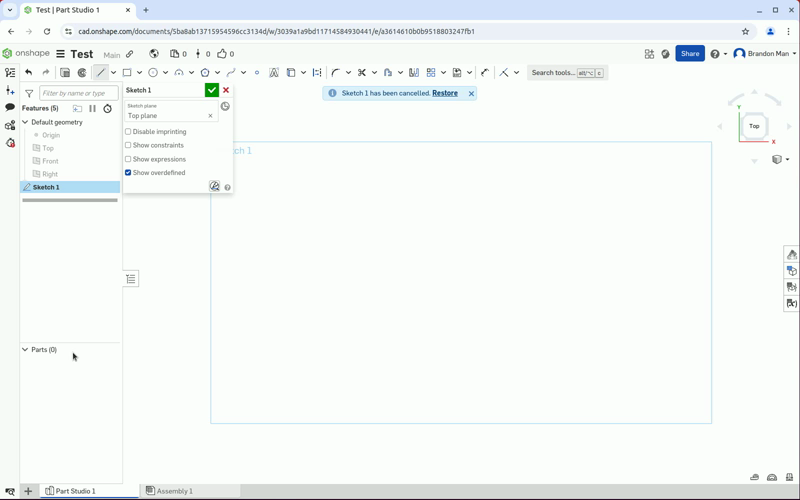
mouse_move(478, 395)
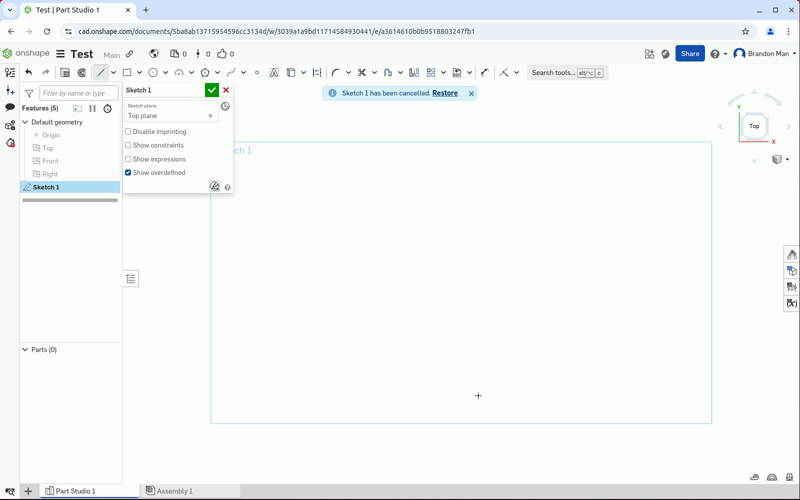
click(478, 395)
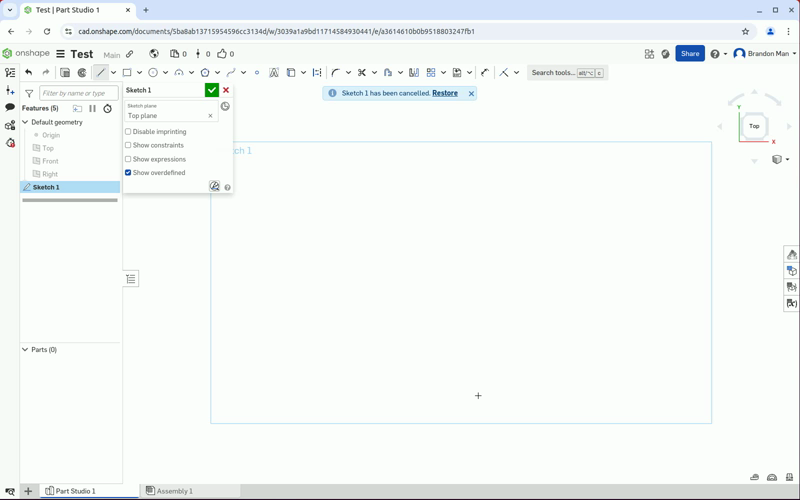
key_up(shift)
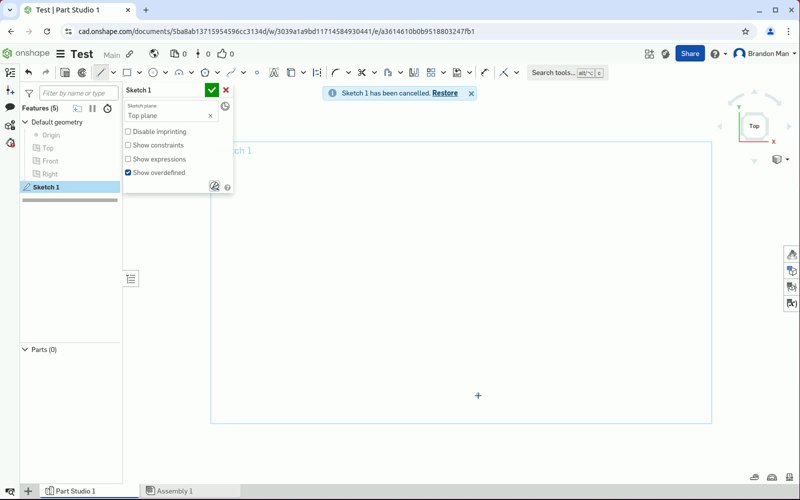
key_down(shift)
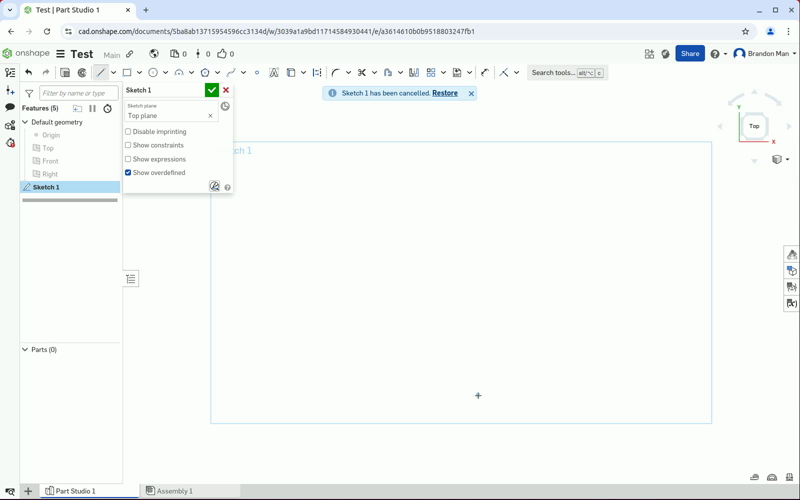
mouse_move(508, 395)
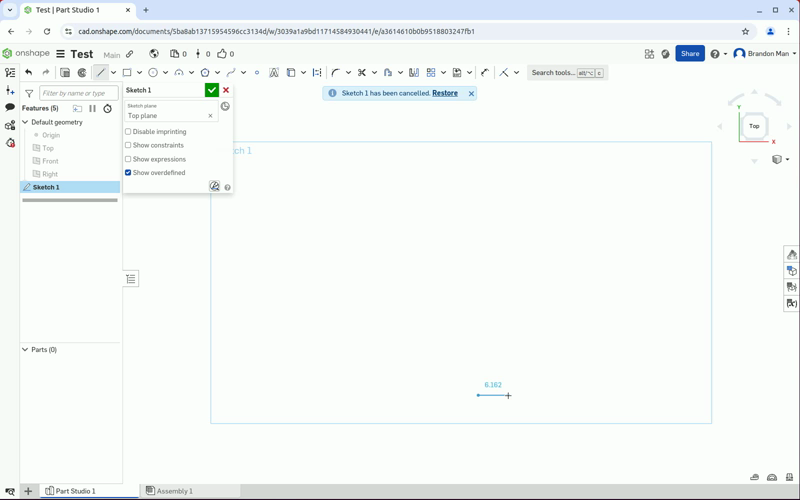
mouse_move(532, 395)
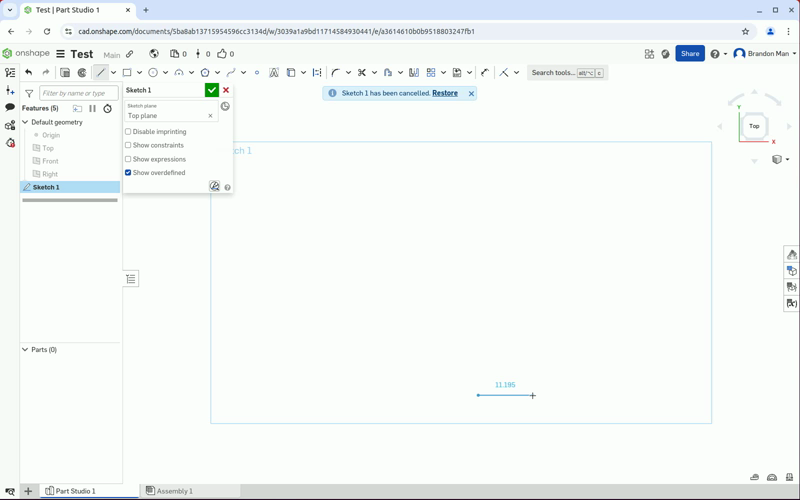
click(532, 395)
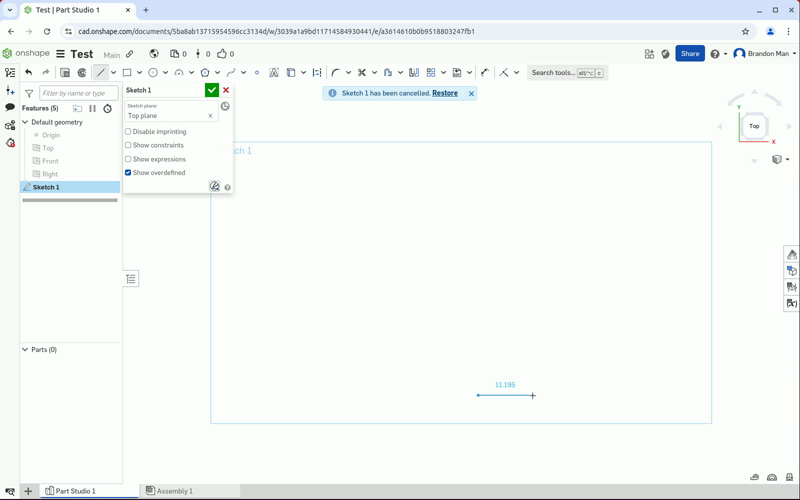
key_up(shift)
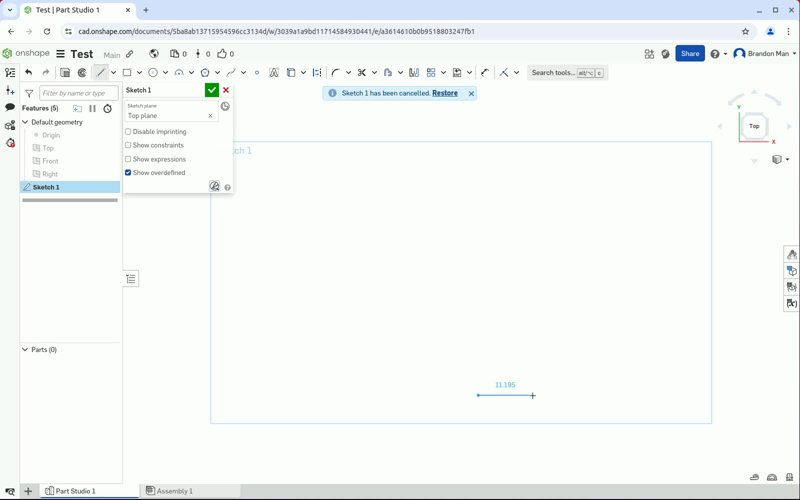
key_down(shift)
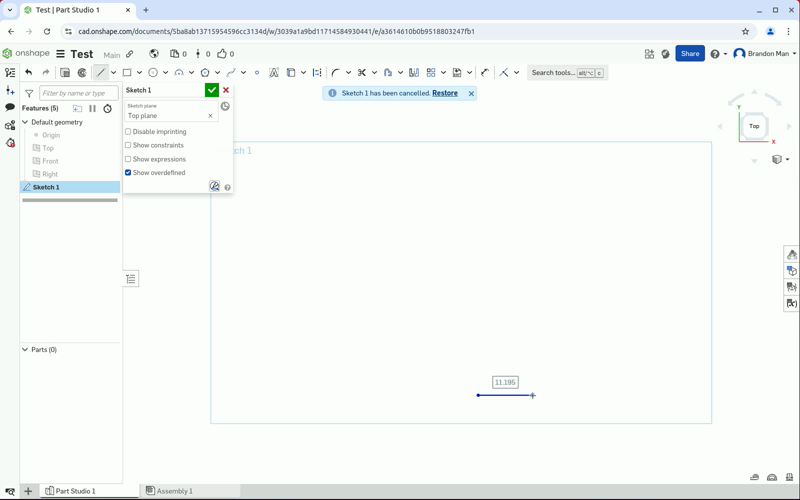
mouse_move(532, 171)
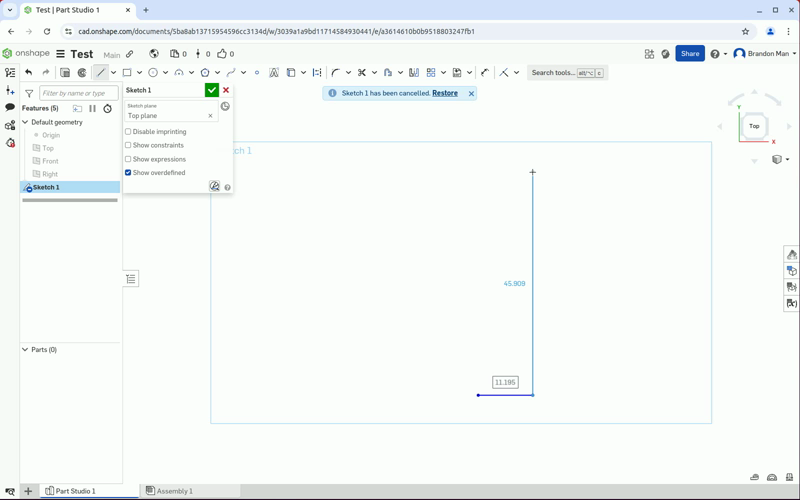
click(532, 171)
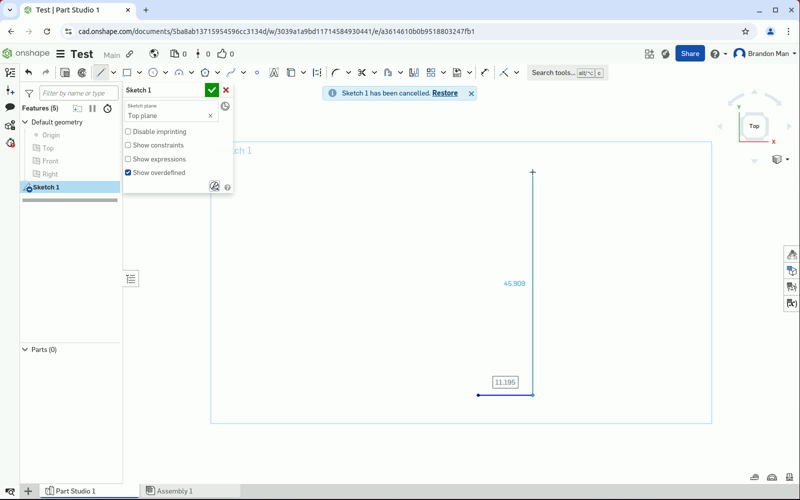
key_up(shift)
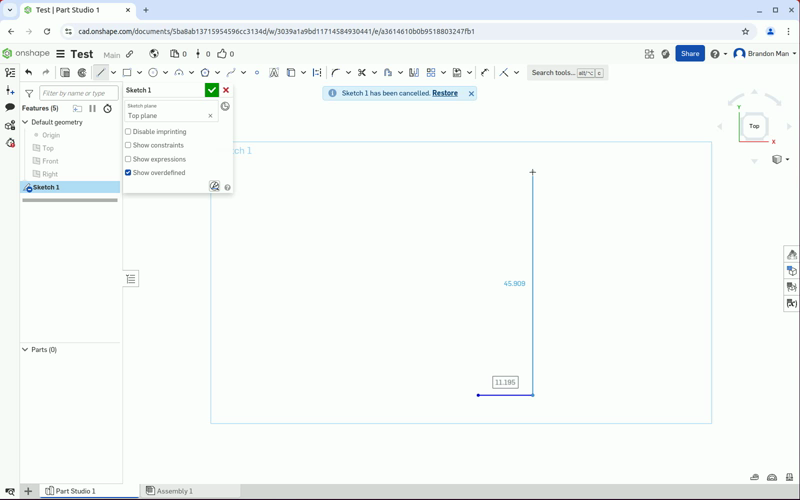
key_down(shift)
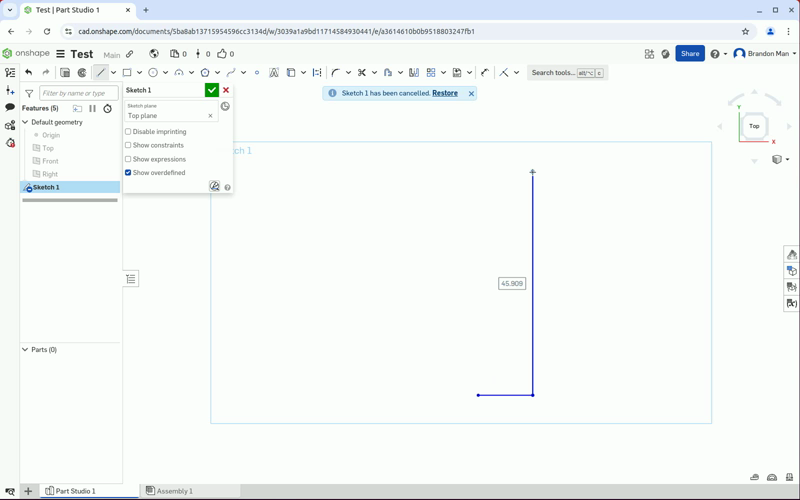
mouse_move(562, 171)
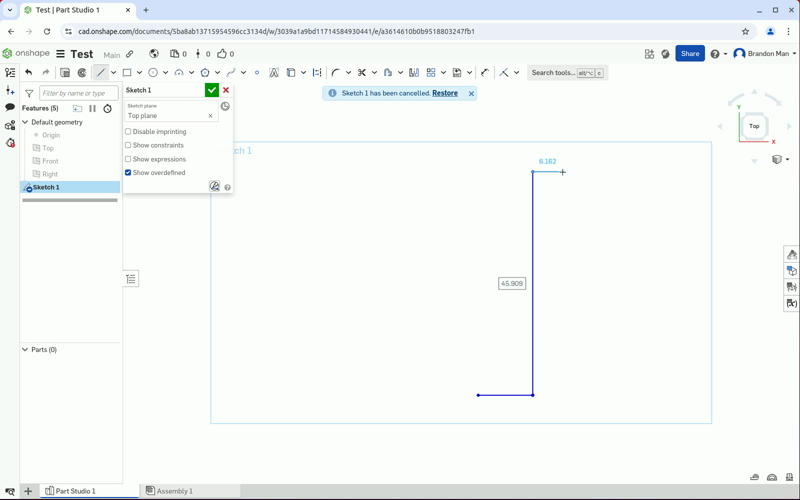
mouse_move(478, 171)
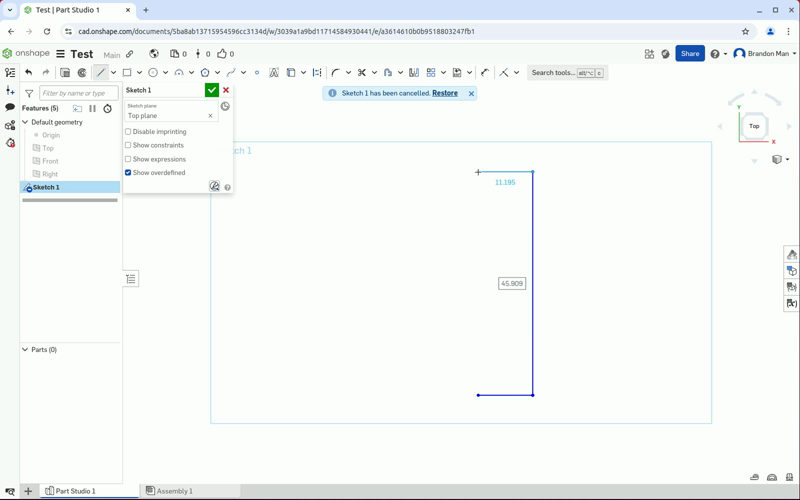
click(478, 171)
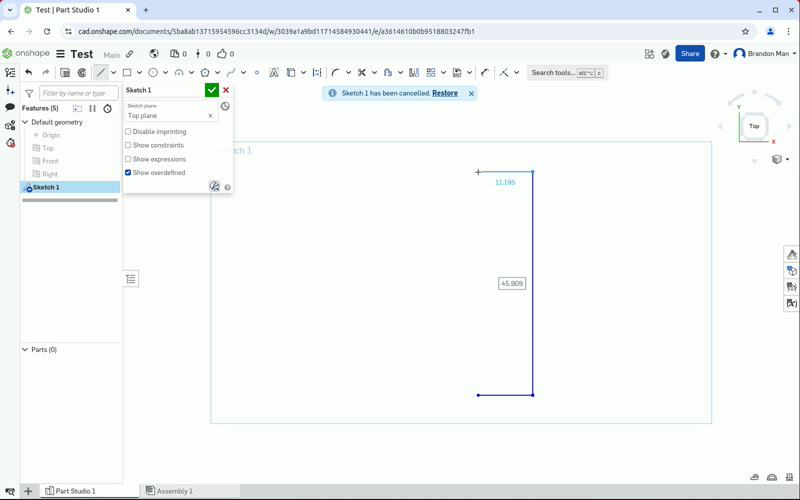
key_up(shift)
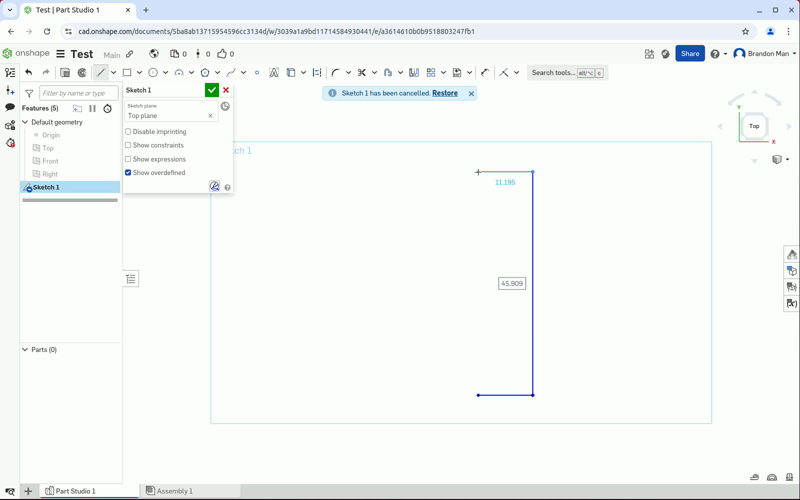
key_down(shift)
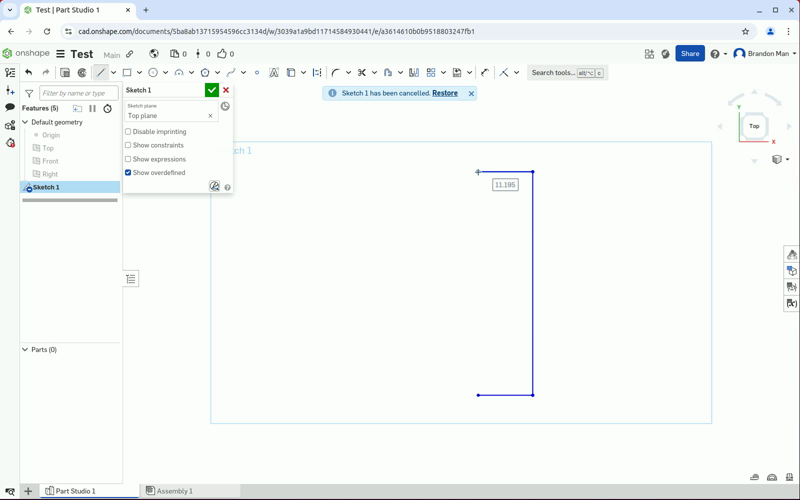
mouse_move(508, 171)
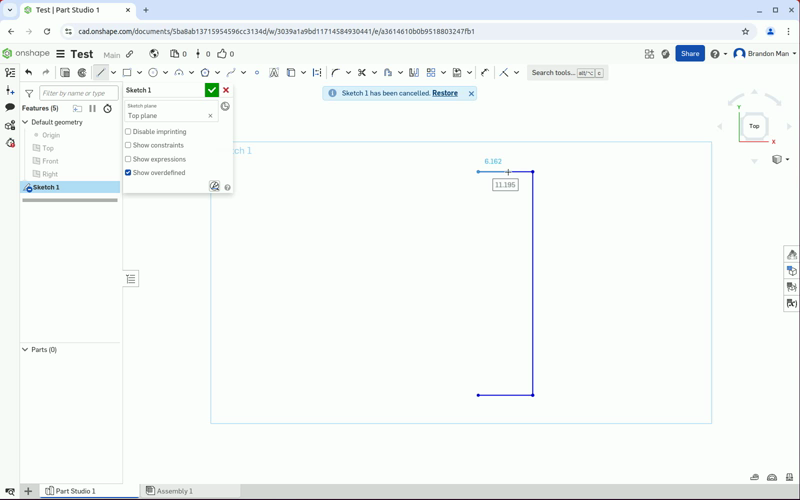
mouse_move(478, 228)
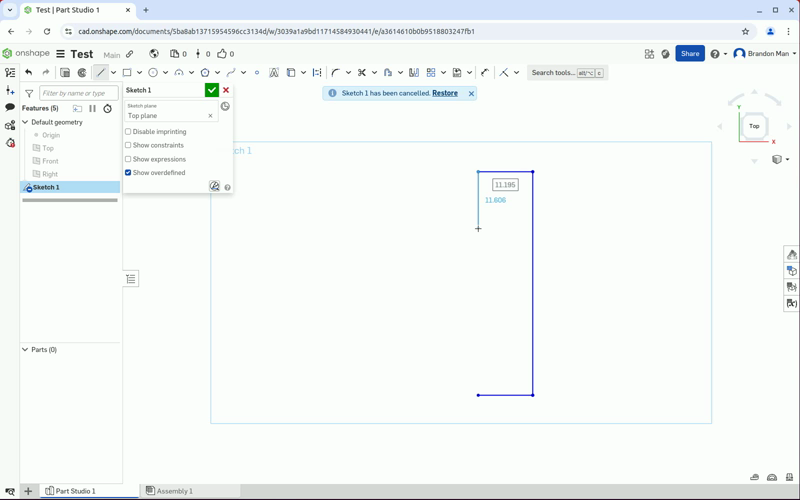
click(478, 228)
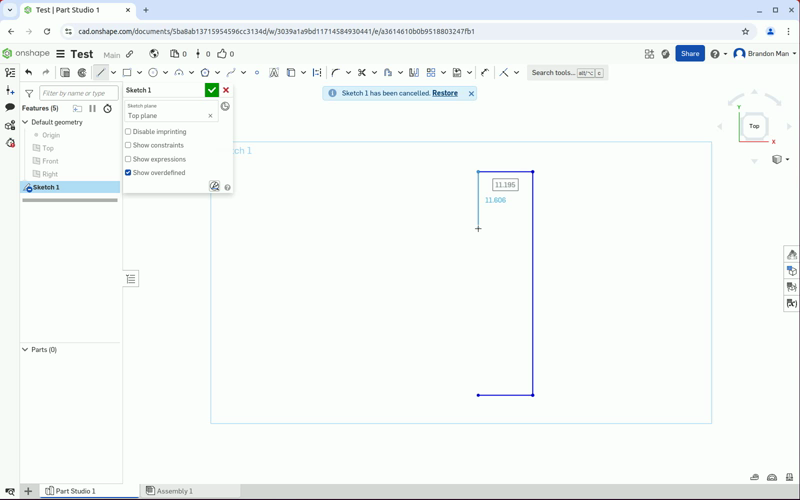
key_up(shift)
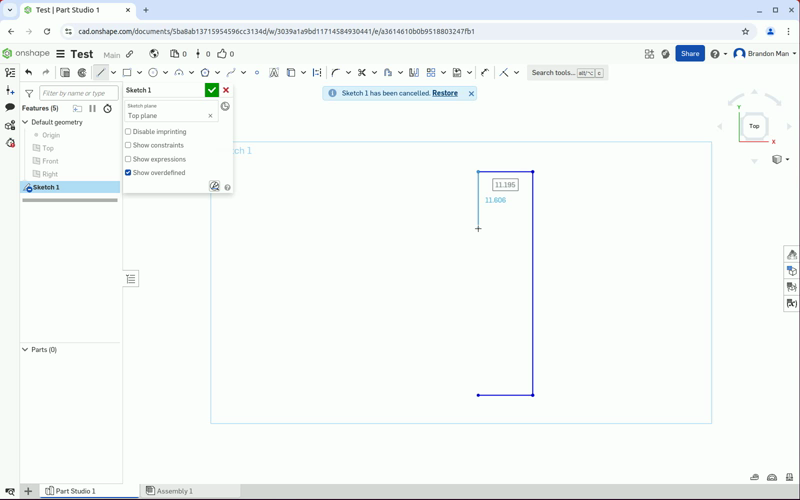
key(esc)
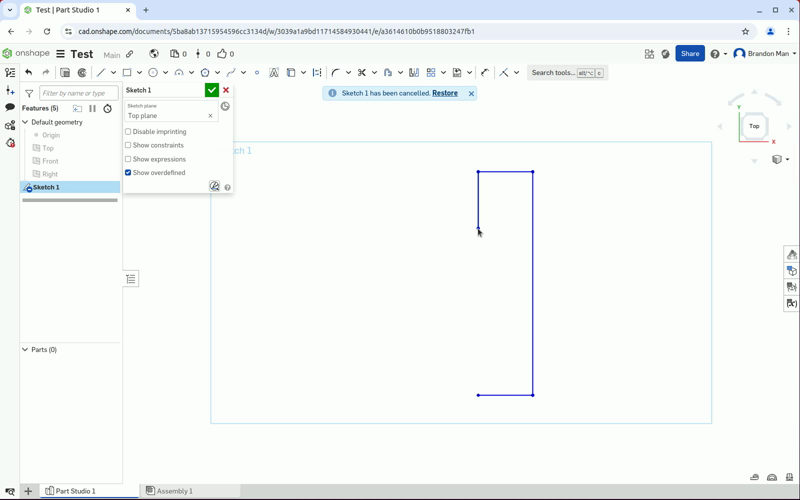
key(a)
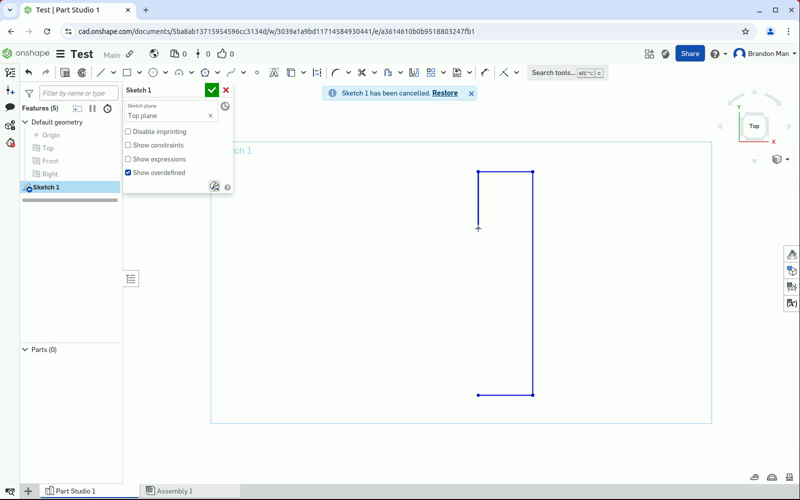
mouse_move(478, 228)
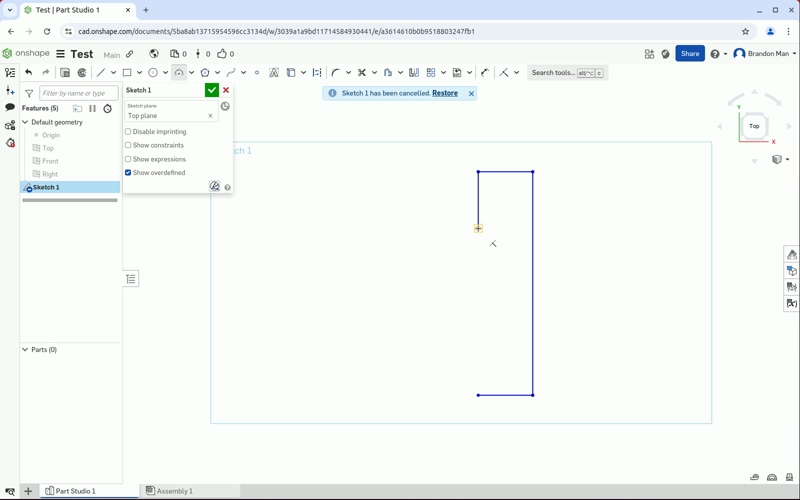
click(478, 228)
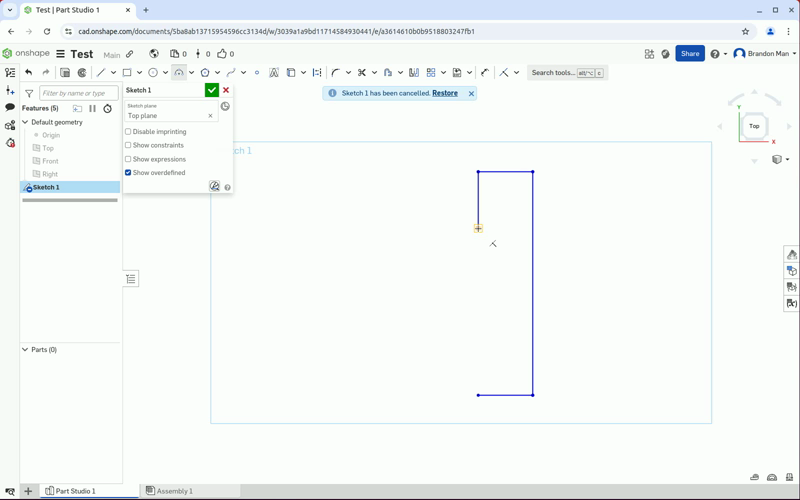
key_down(shift)
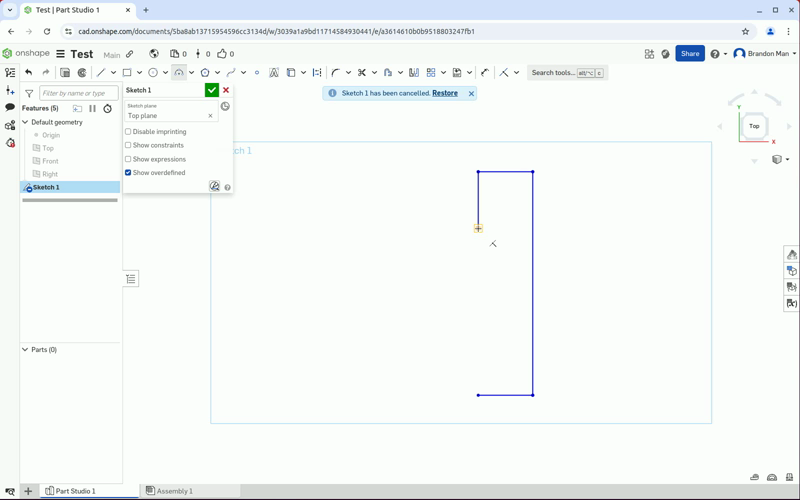
mouse_move(478, 339)
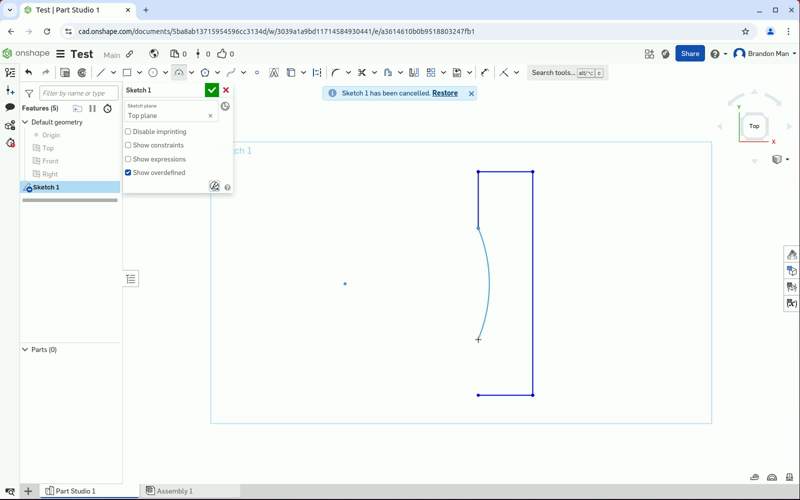
click(478, 339)
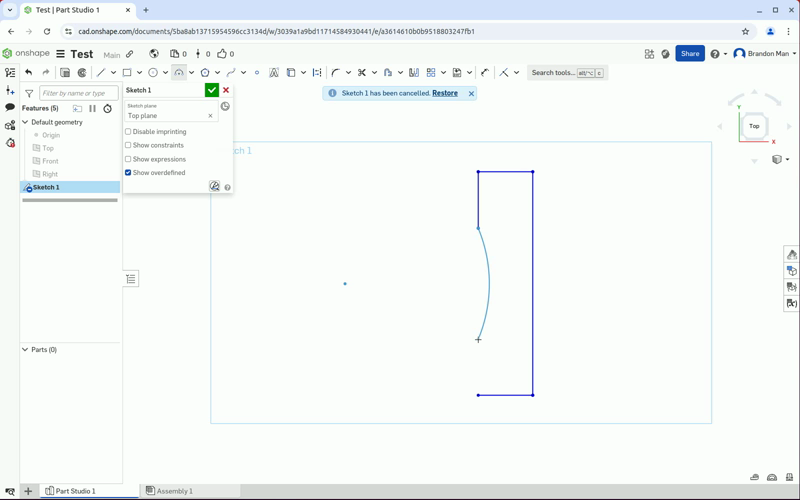
mouse_move(519, 283)
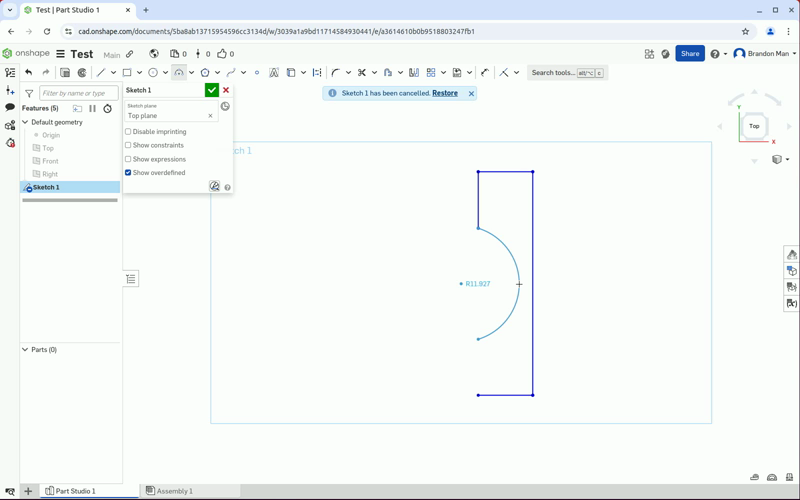
click(519, 283)
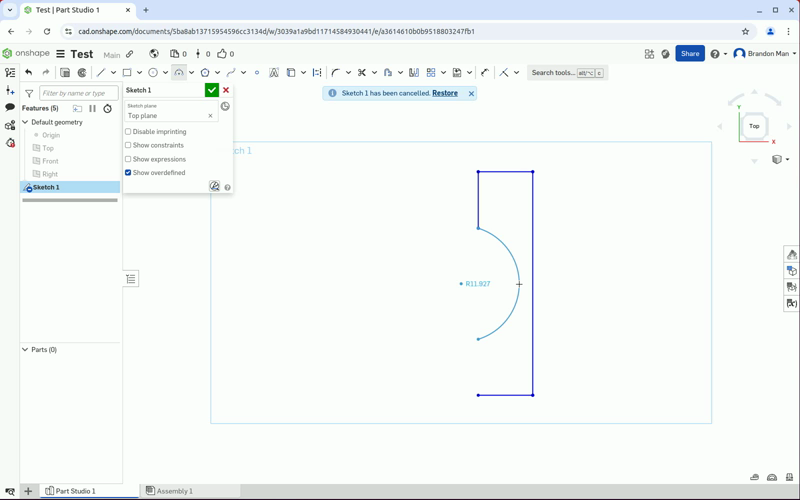
key_up(shift)
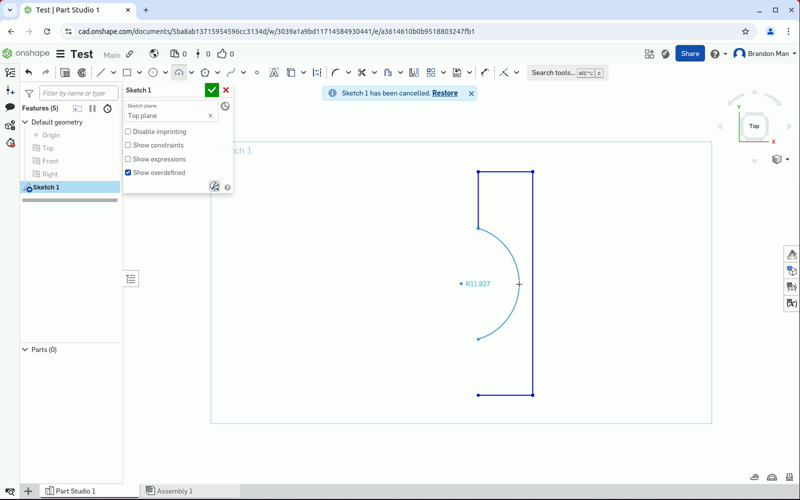
key(esc)
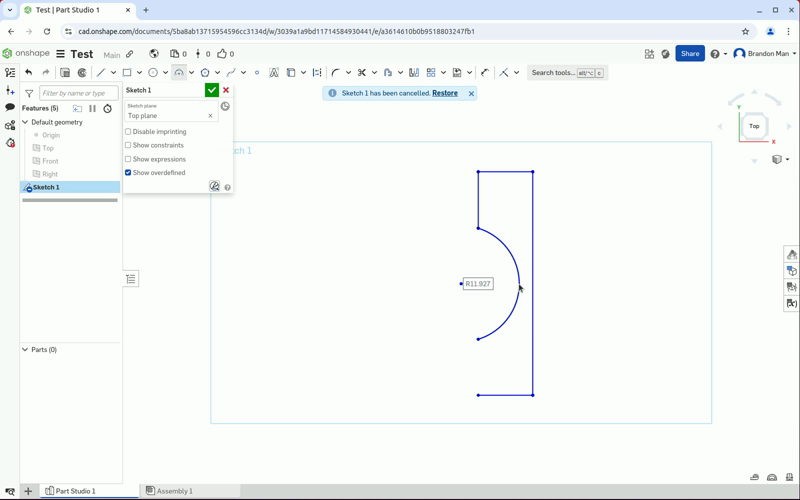
key(l)
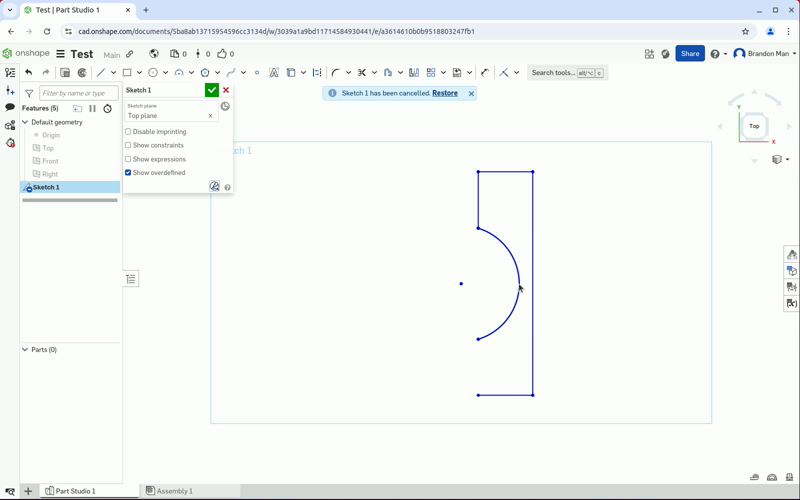
mouse_move(478, 339)
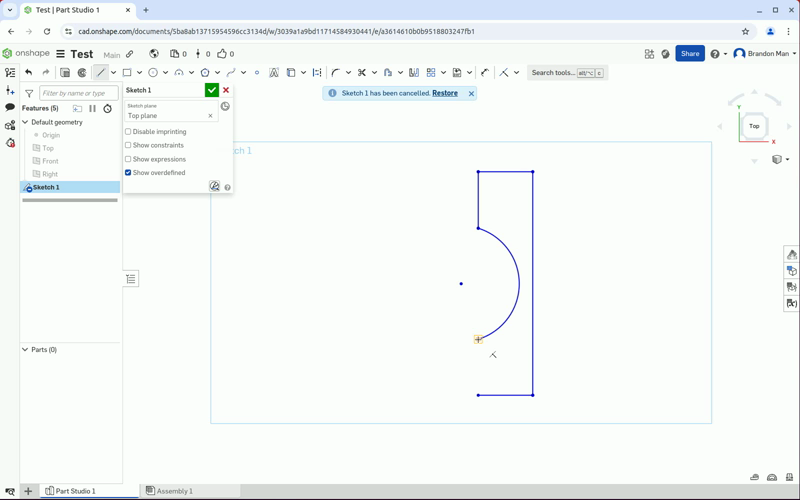
click(478, 339)
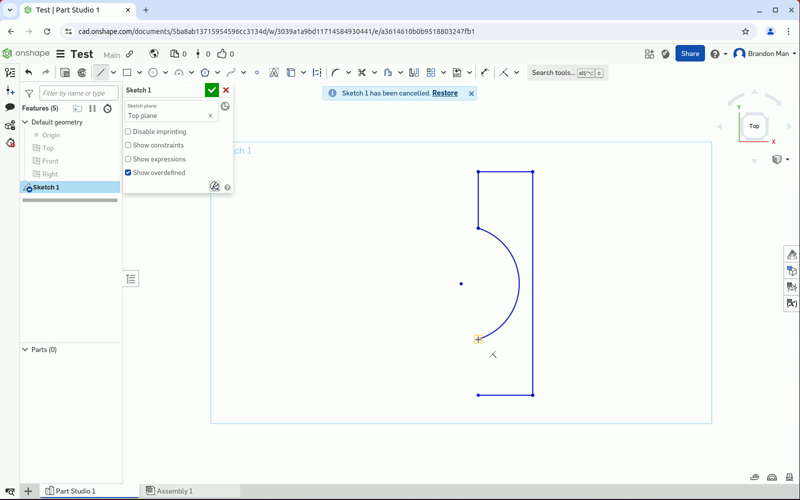
mouse_move(508, 339)
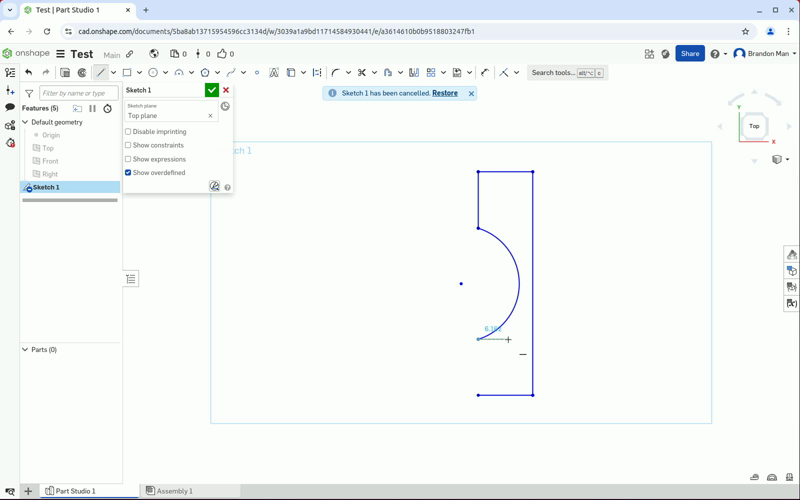
key_down(shift)
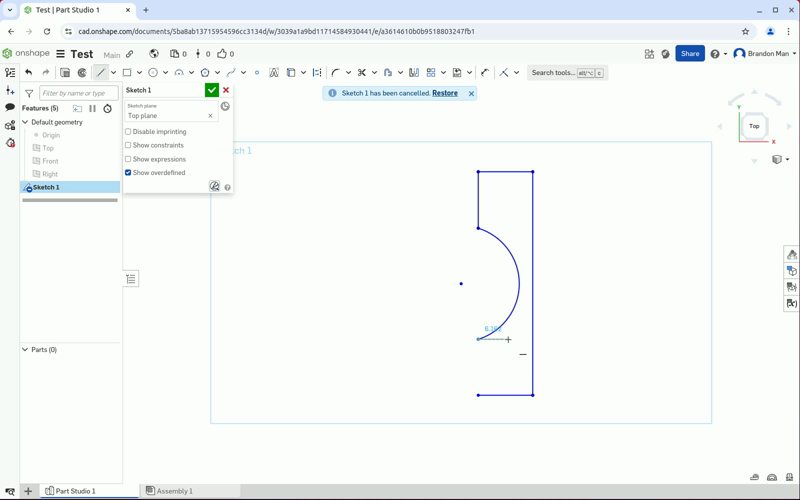
mouse_move(478, 395)
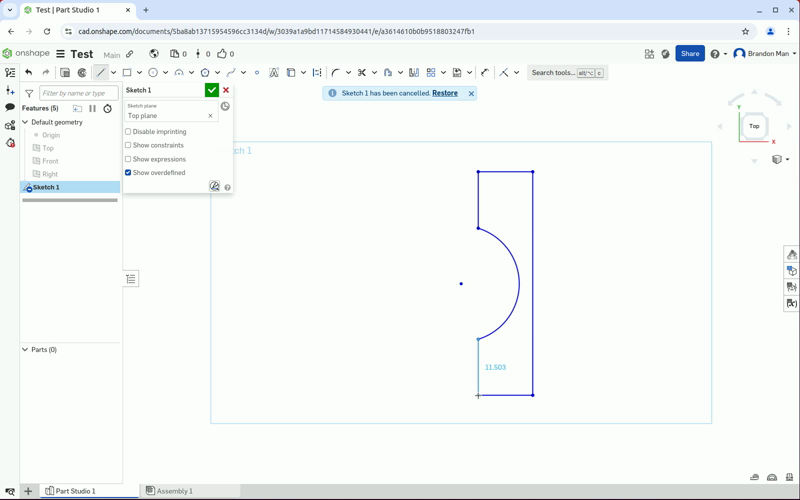
key_up(shift)
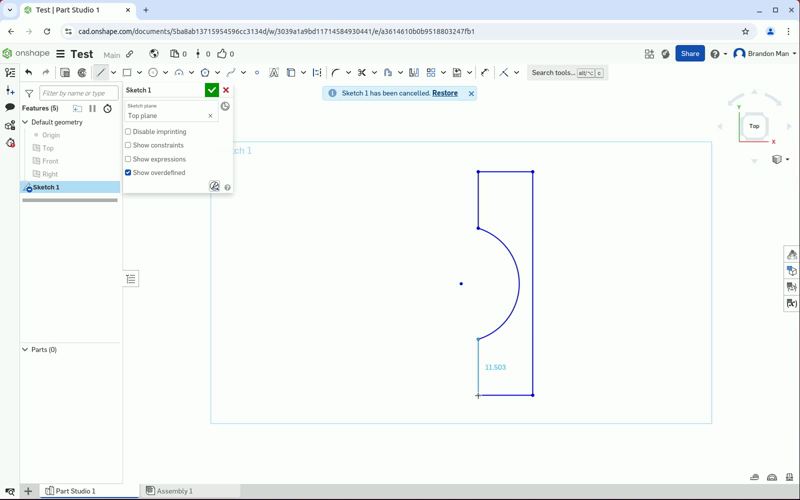
click(478, 395)
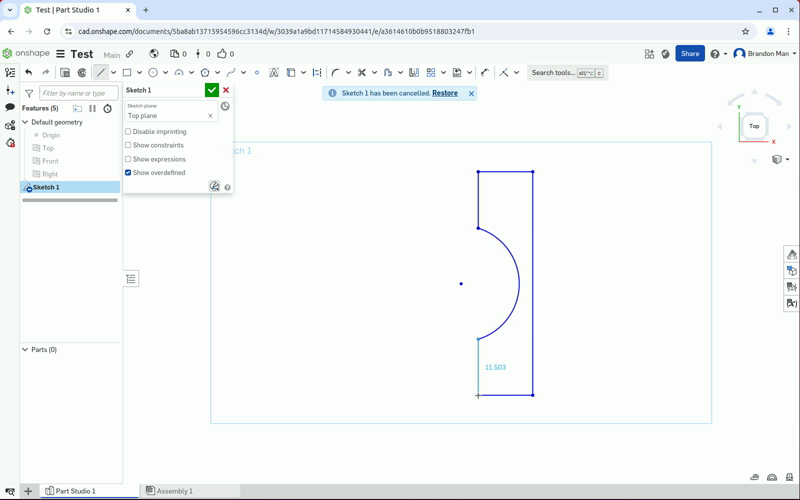
key(esc)
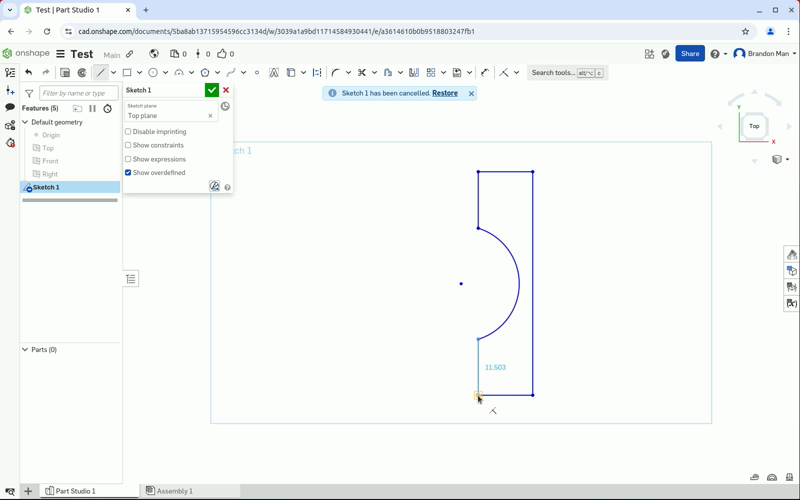
mouse_move(509, 232)
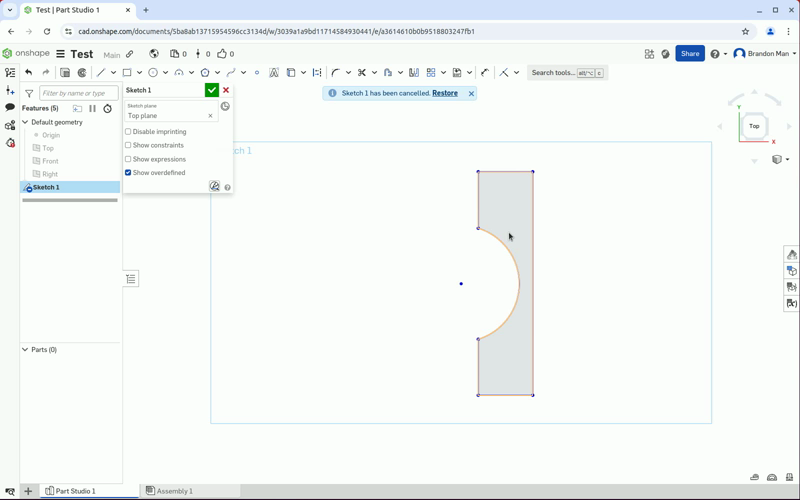
click(509, 232)
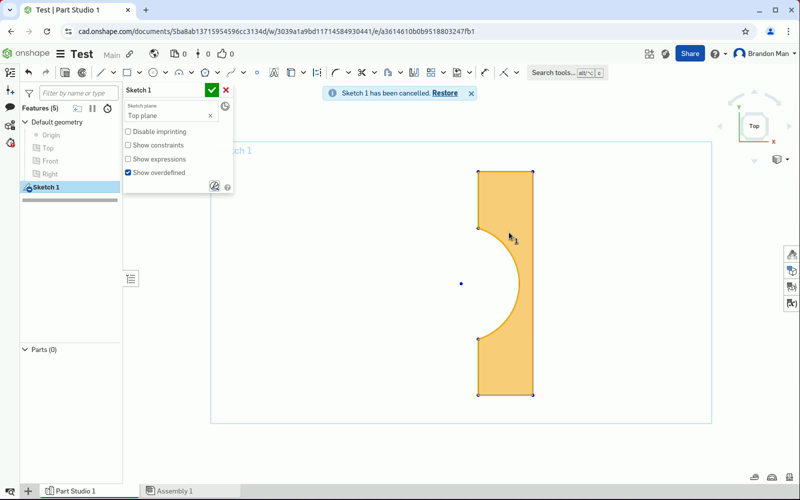
mouse_move(73, 352)
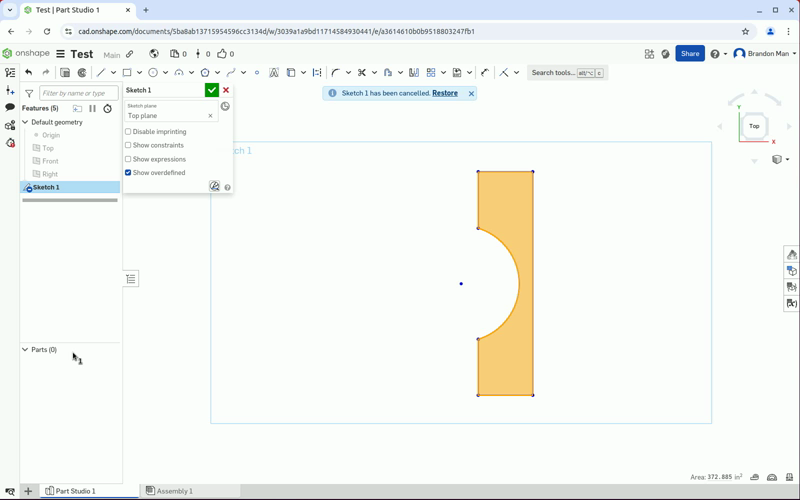
key(shift+y)
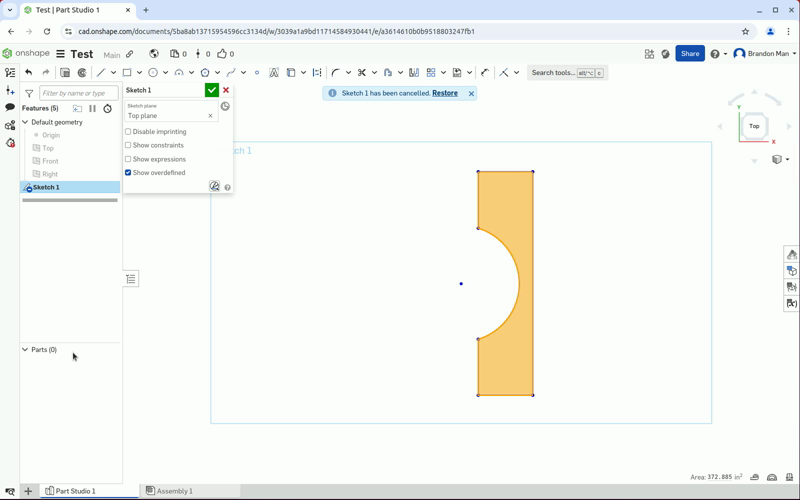
key(shift+e)
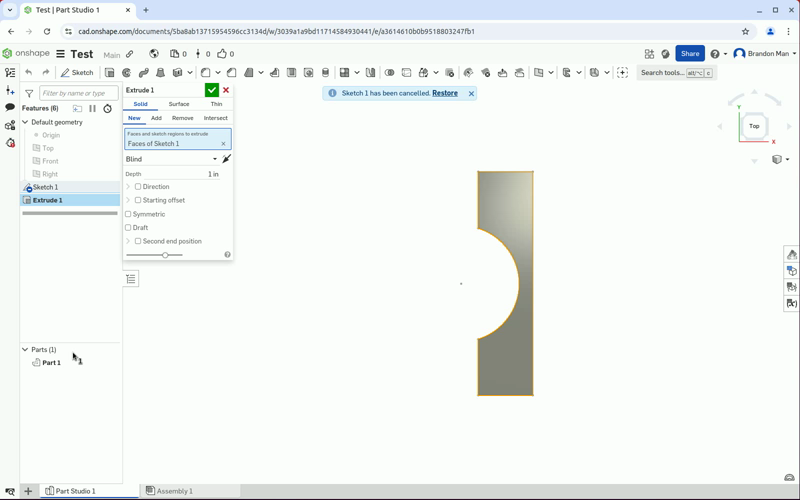
mouse_move(143, 106)
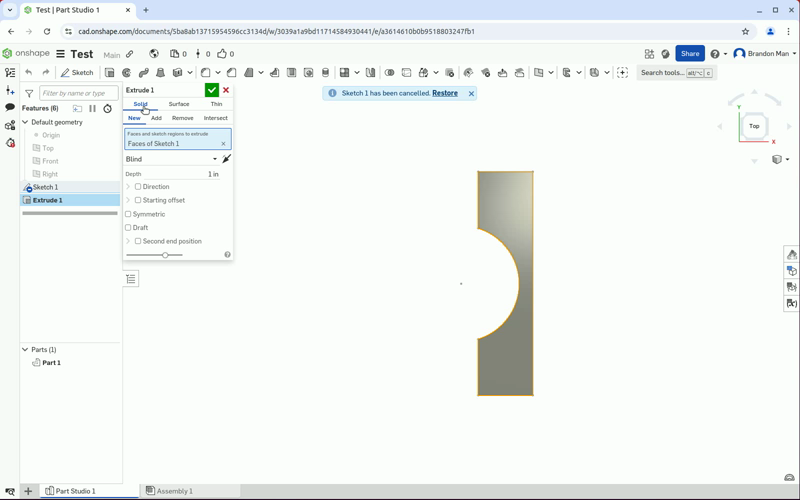
click(143, 106)
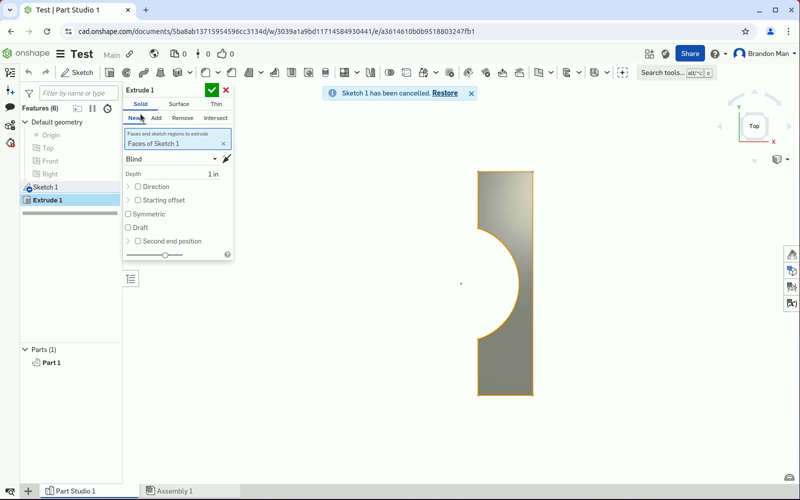
mouse_move(137, 120)
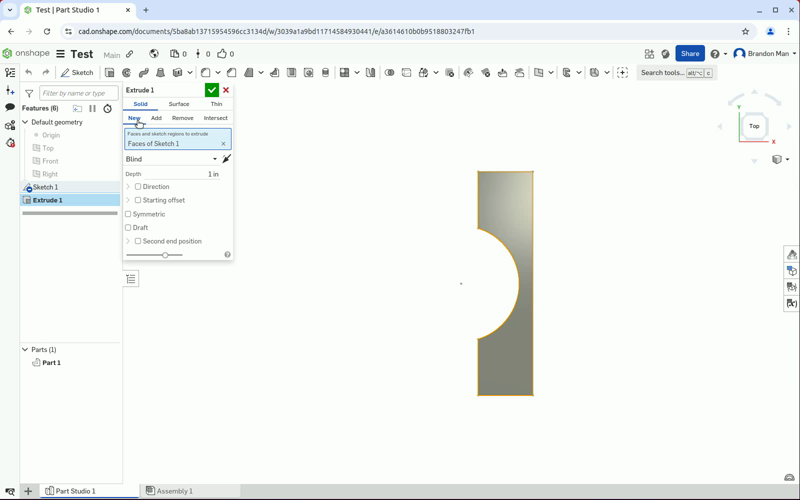
click(137, 120)
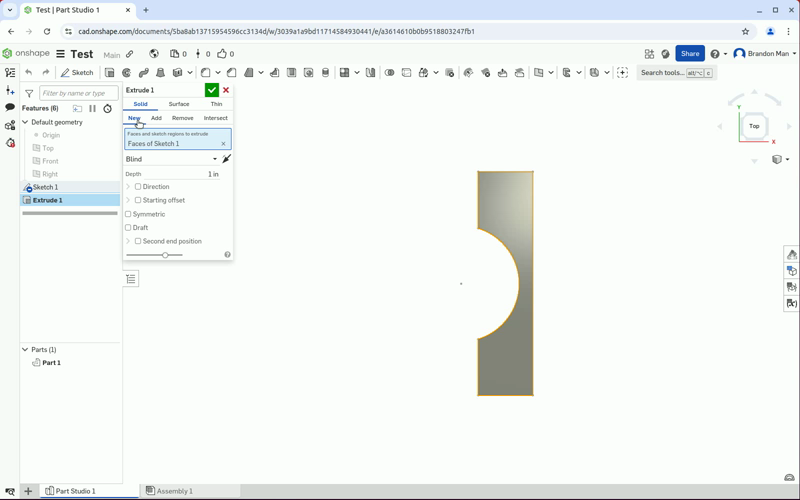
key(tab, 4)
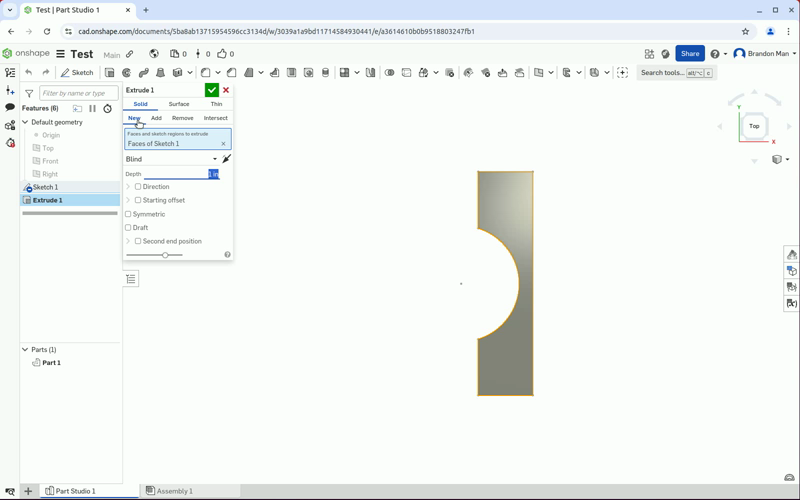
text(0.722)
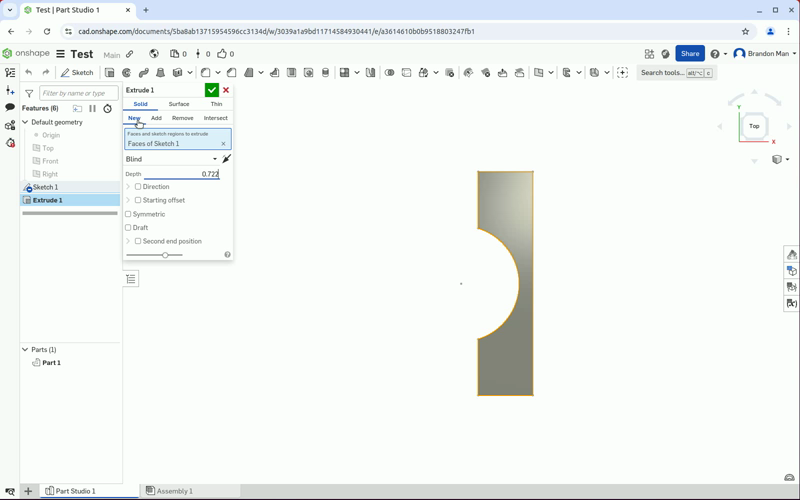
key(enter)
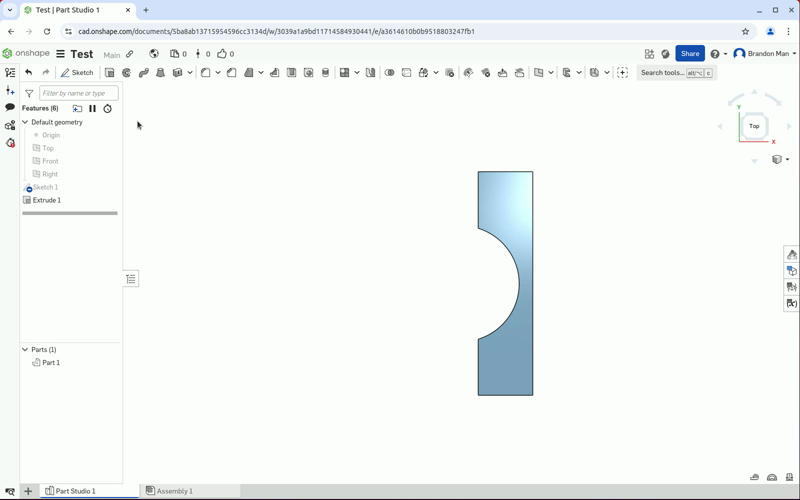
key(shift+h)
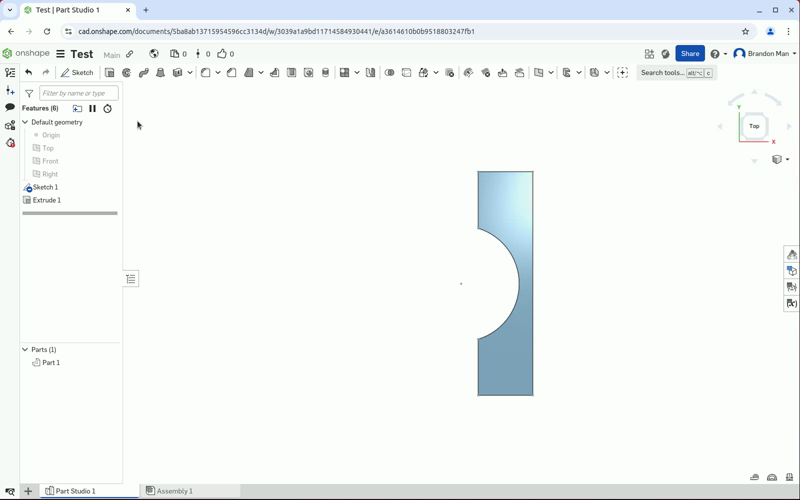
key(shift+h)
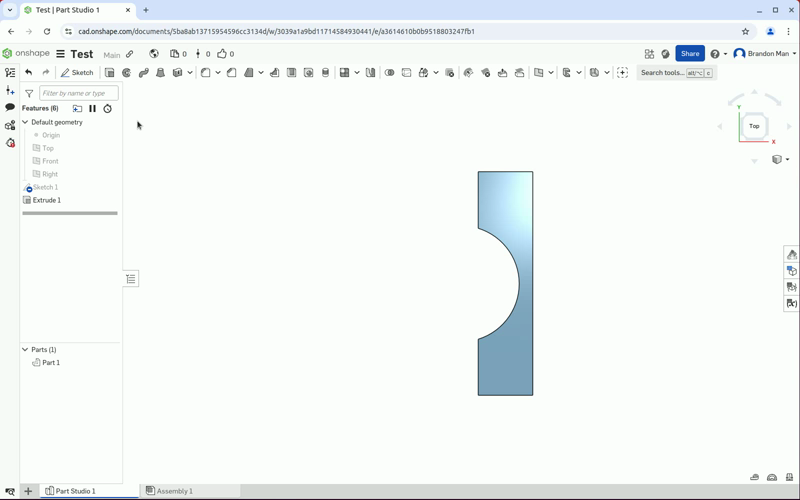
mouse_move(73, 189)
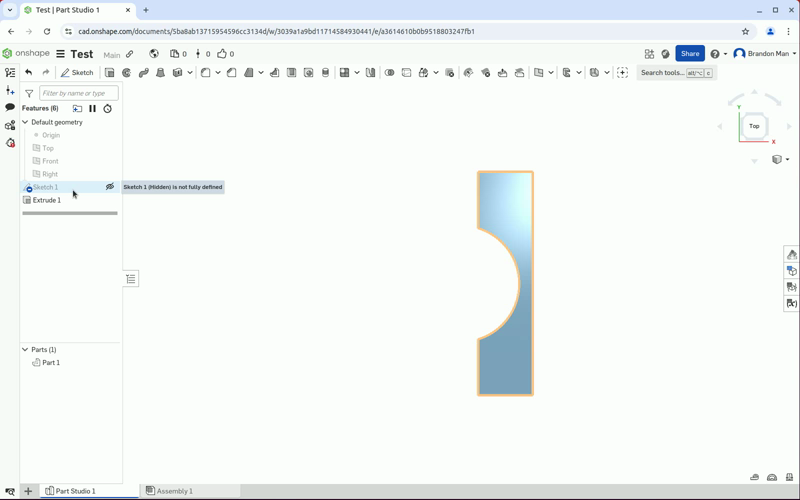
click(73, 189)
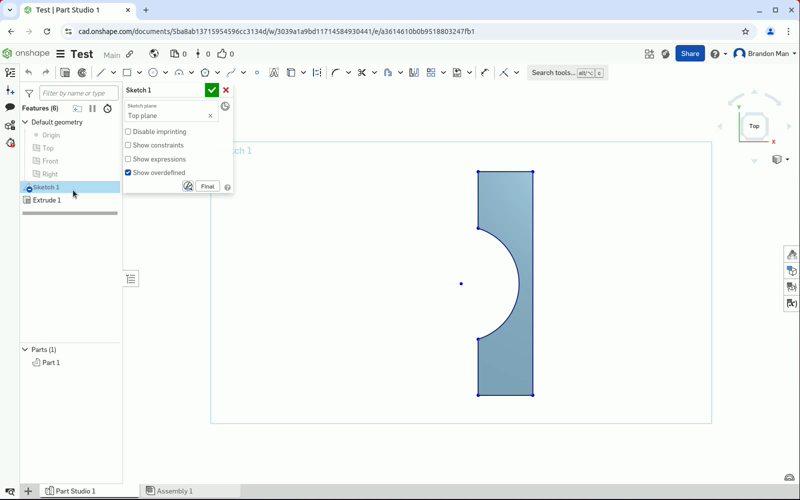
mouse_move(229, 92)
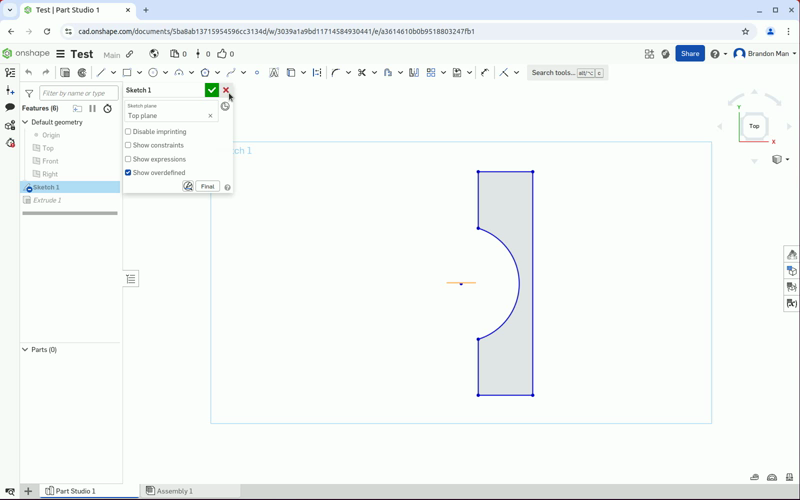
click(229, 92)
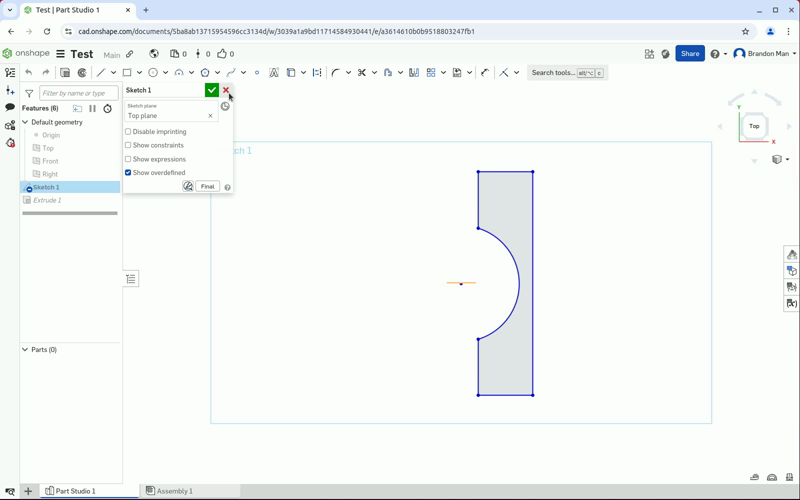
key(shift+s)
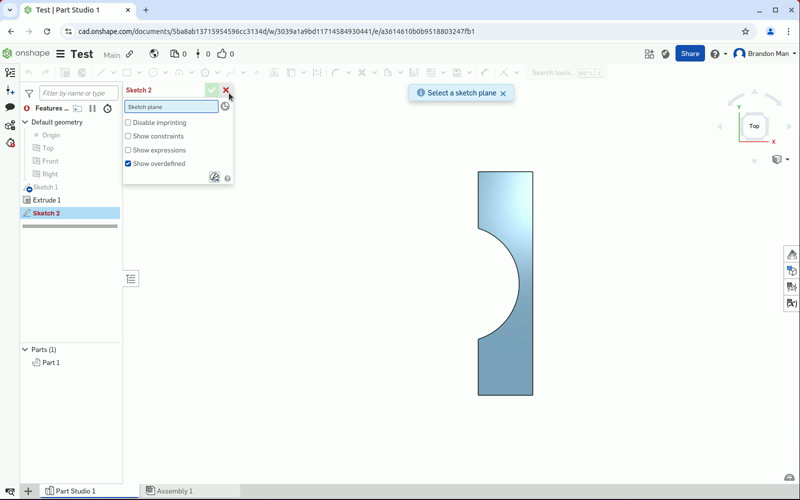
mouse_move(73, 150)
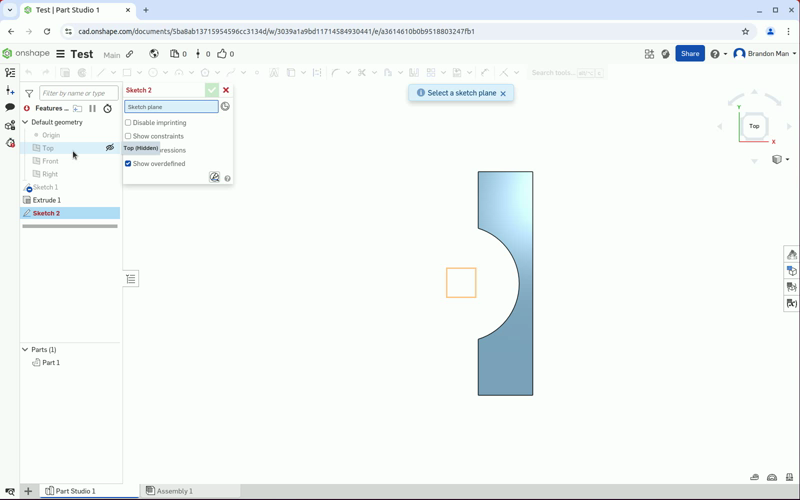
click(73, 150)
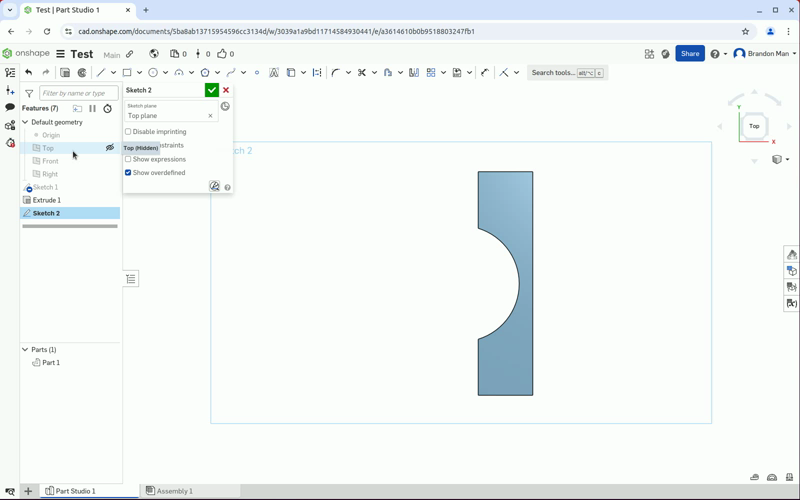
mouse_move(73, 352)
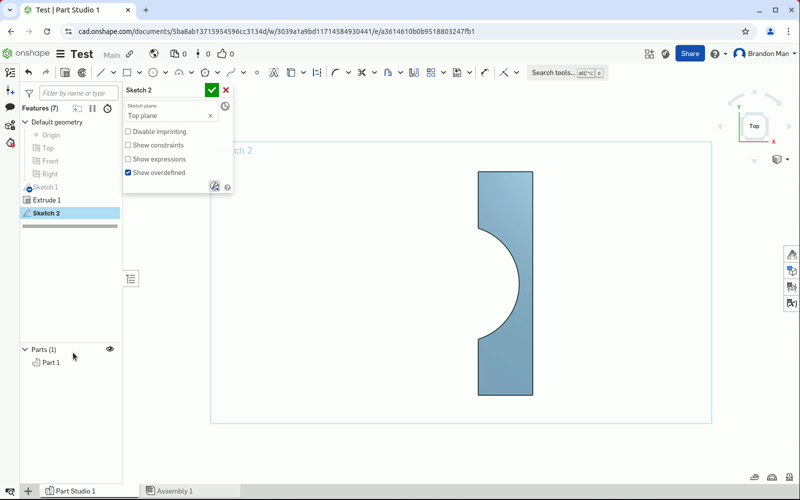
key(y)
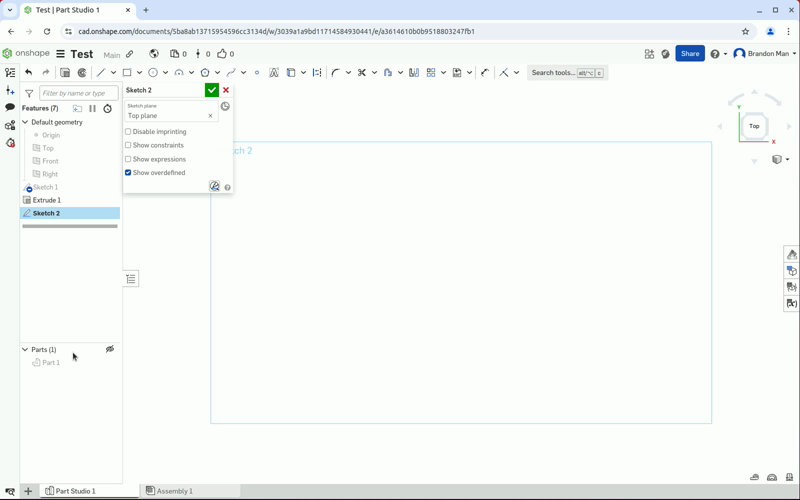
key(l)
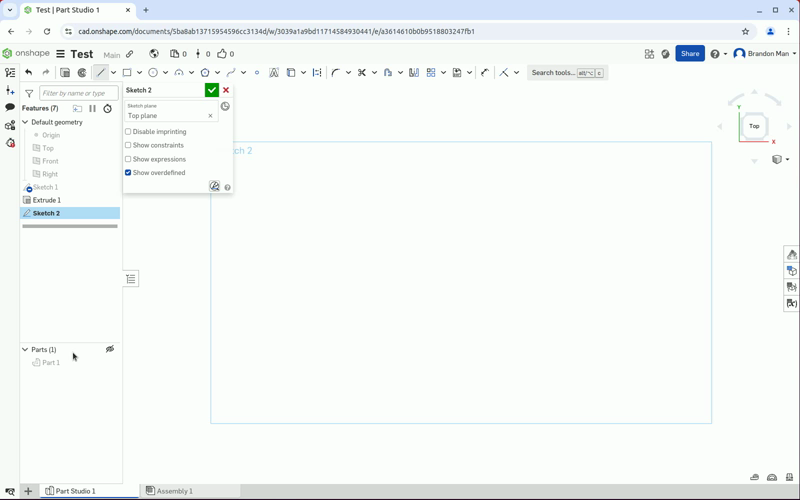
key_down(shift)
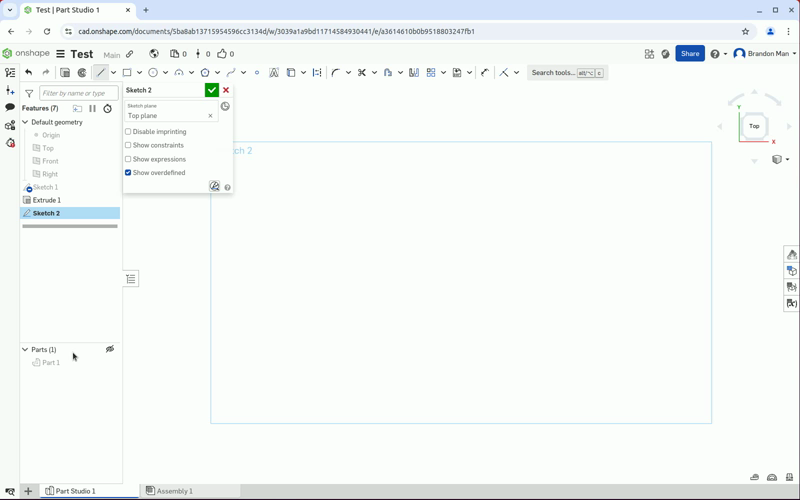
mouse_move(460, 395)
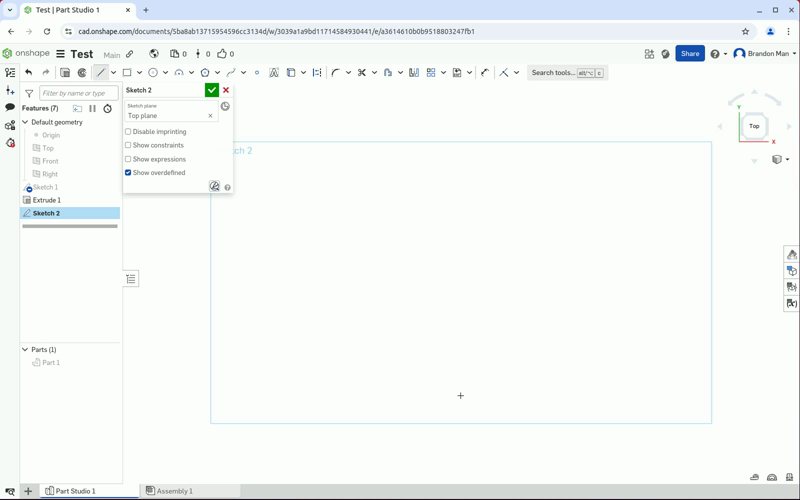
click(460, 395)
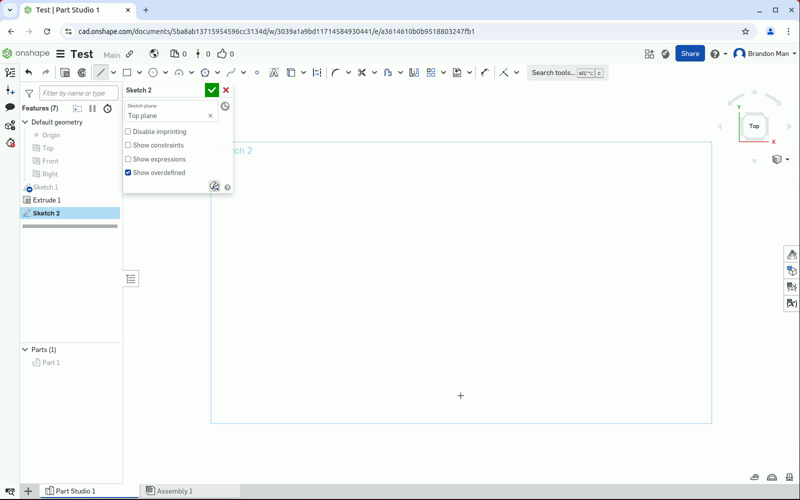
key_up(shift)
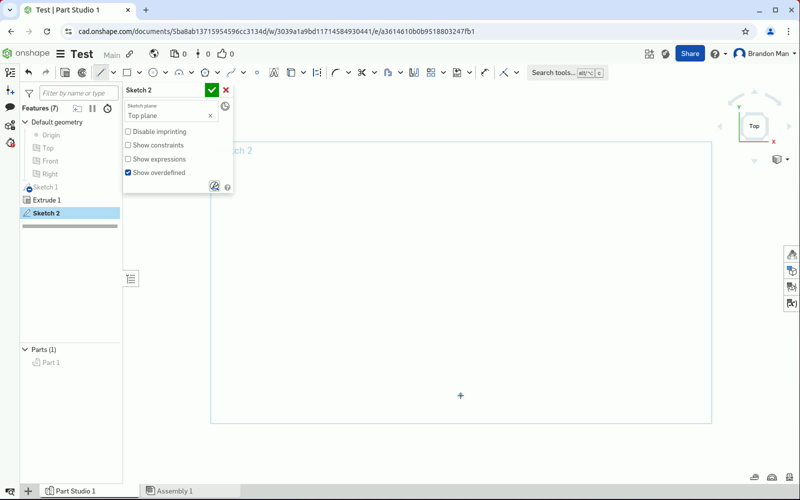
key_down(shift)
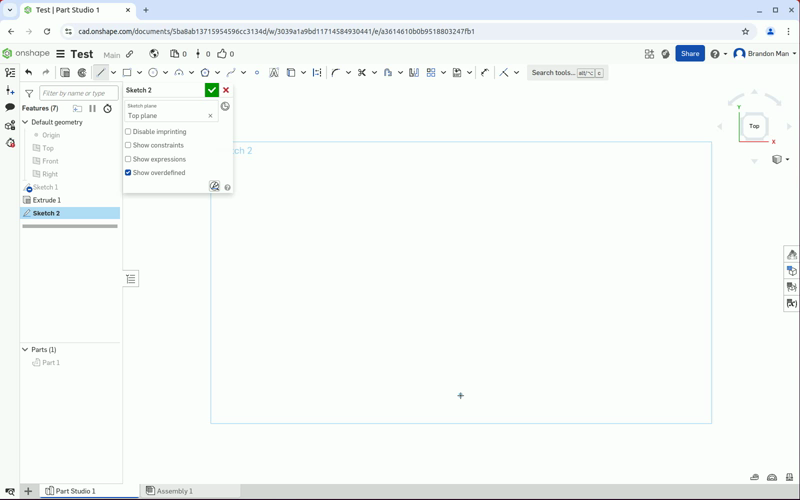
mouse_move(490, 395)
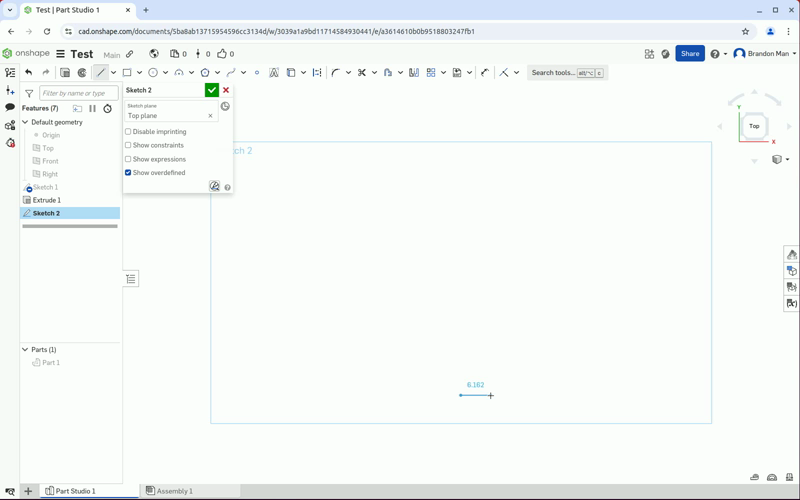
mouse_move(476, 395)
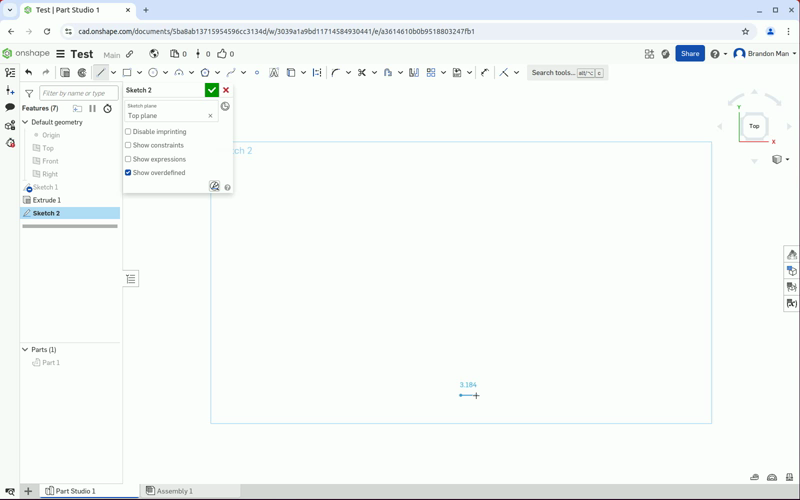
click(476, 395)
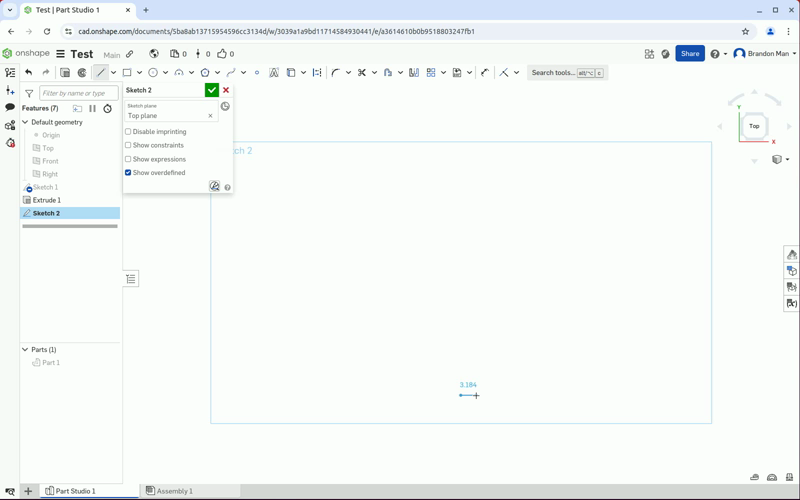
key_up(shift)
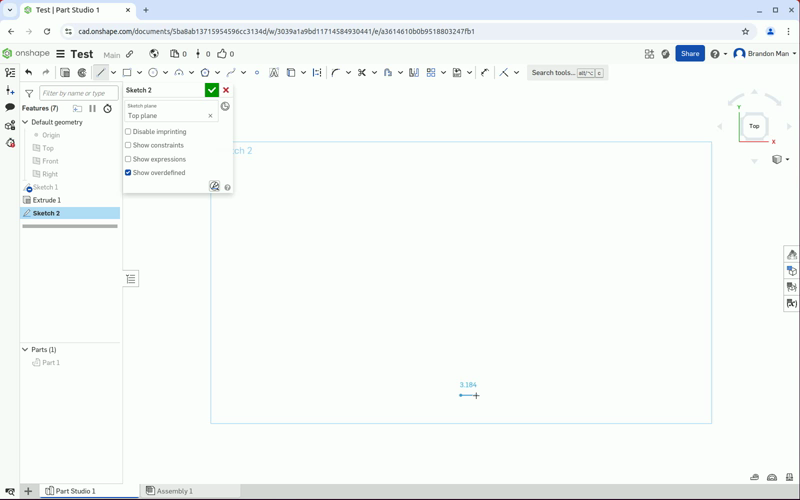
key_down(shift)
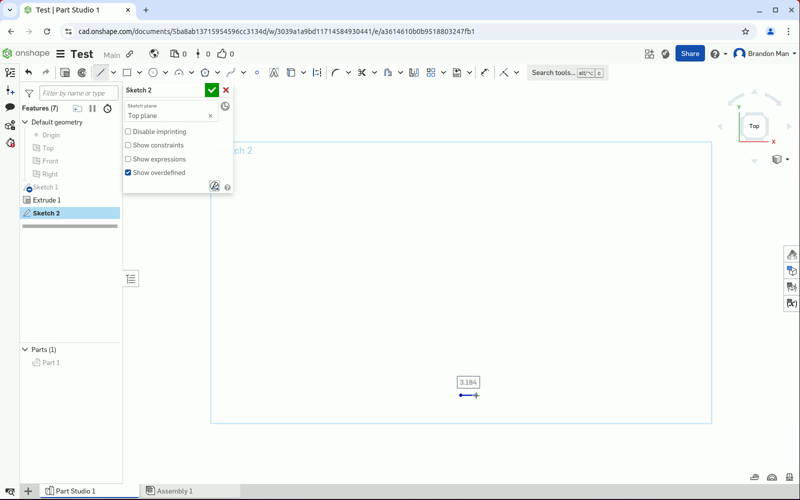
mouse_move(506, 395)
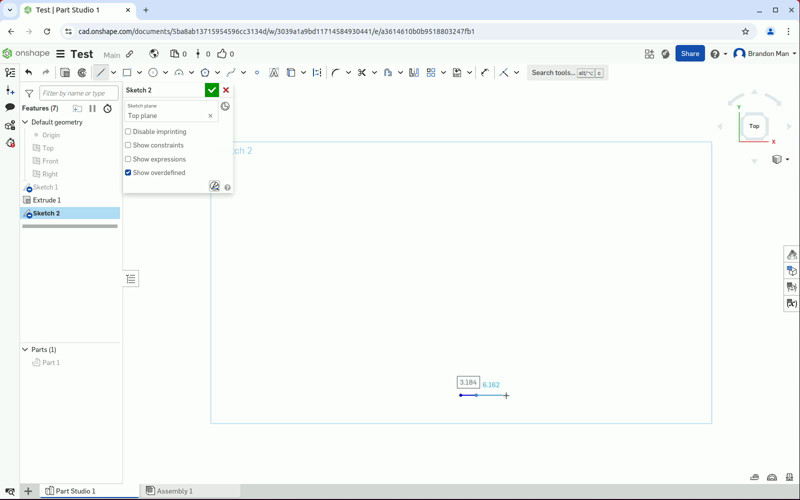
mouse_move(476, 338)
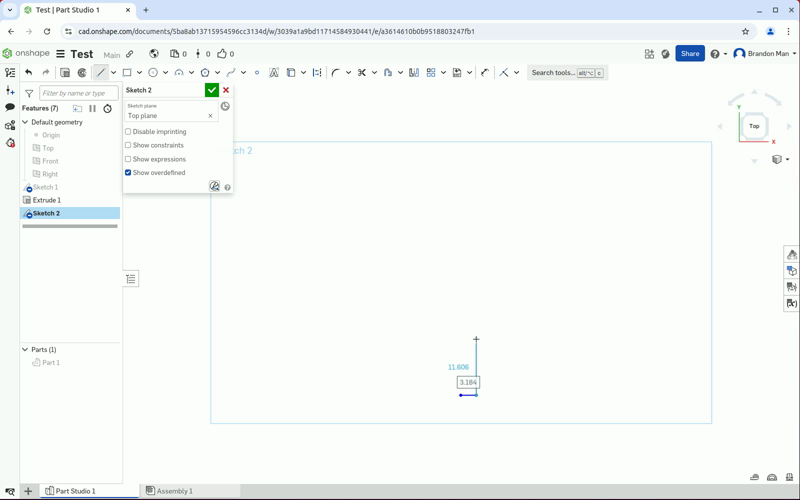
click(476, 338)
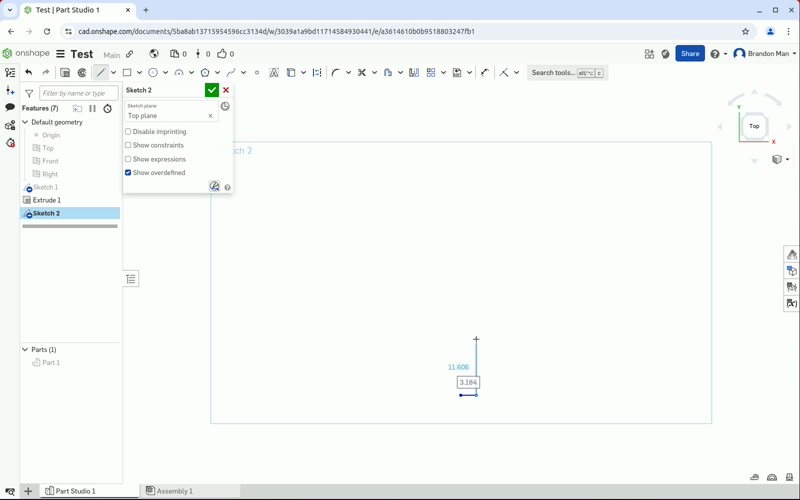
key_up(shift)
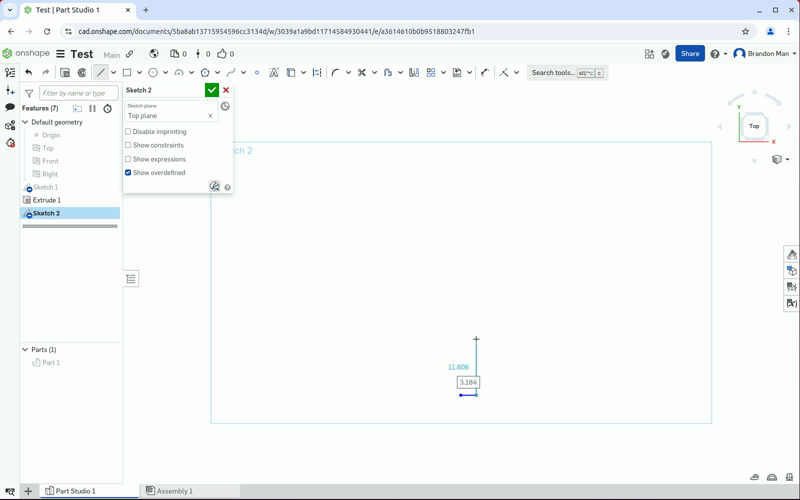
key(esc)
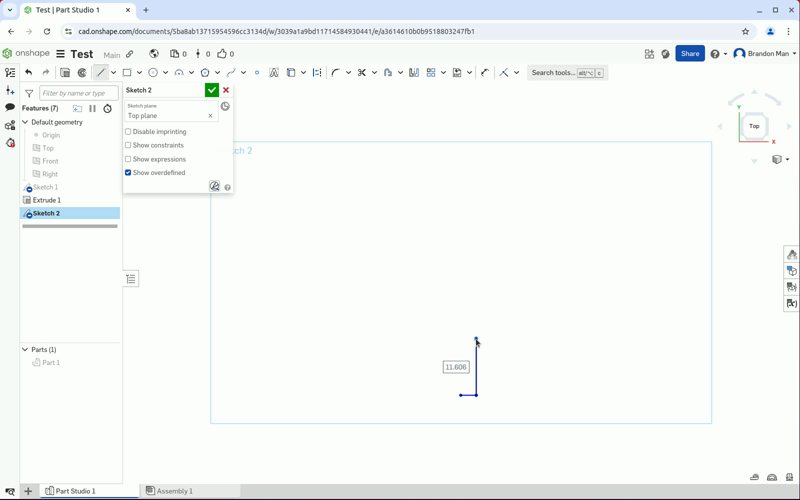
key(a)
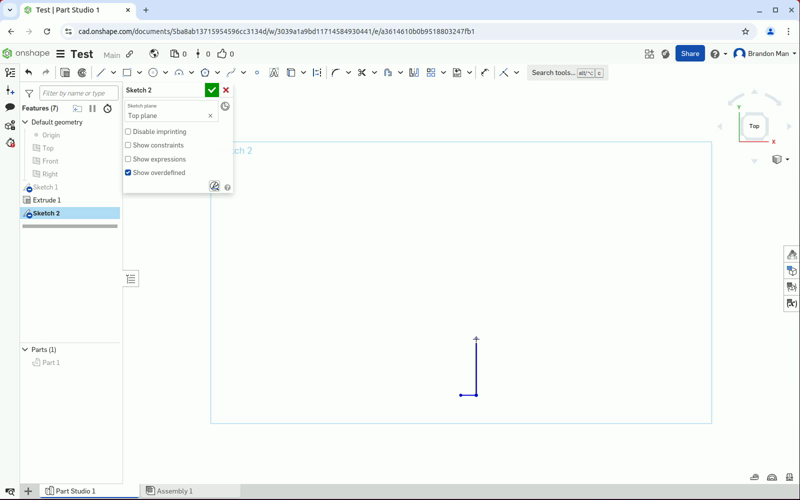
mouse_move(476, 338)
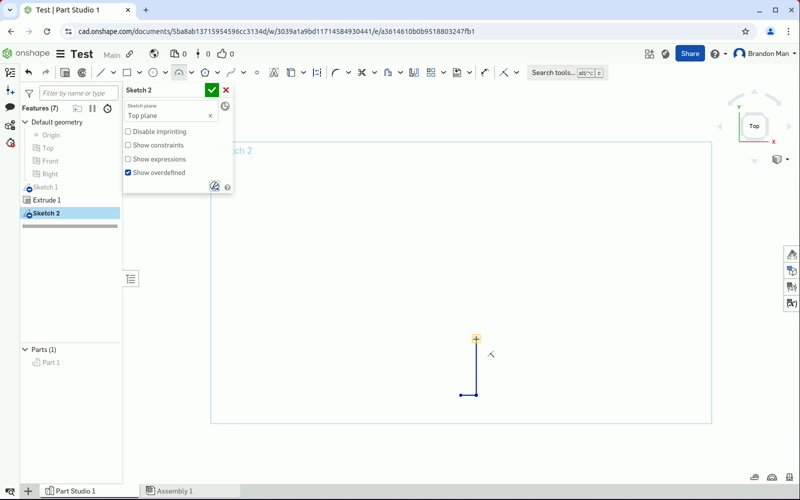
click(476, 338)
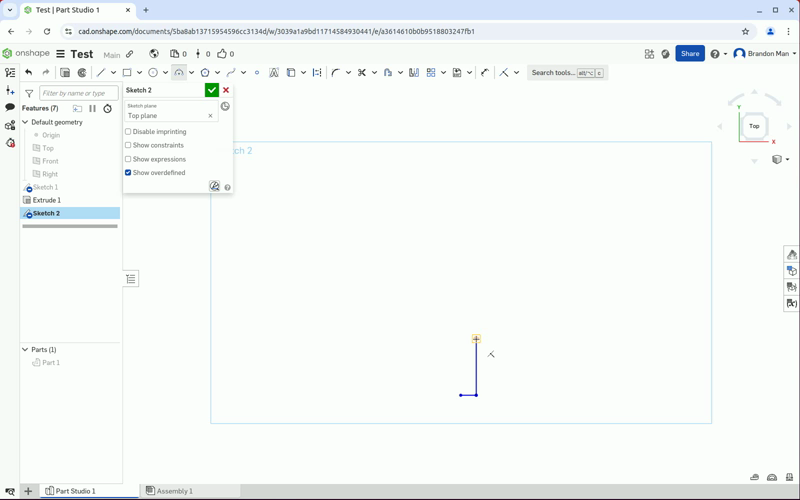
key_down(shift)
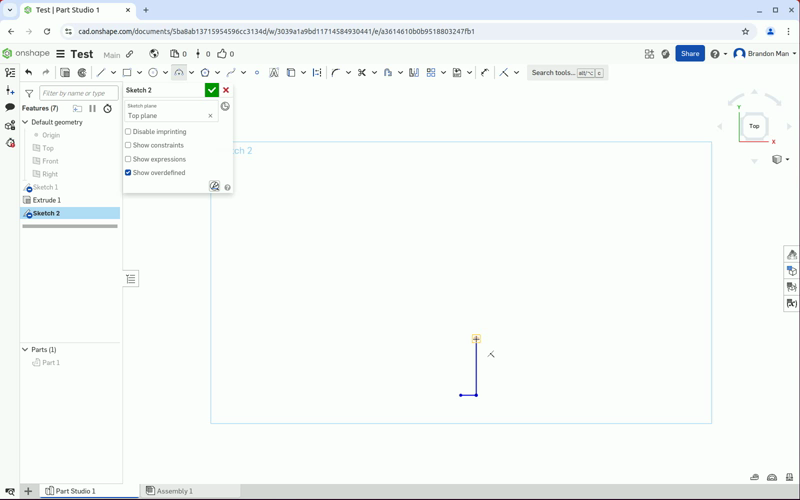
mouse_move(517, 282)
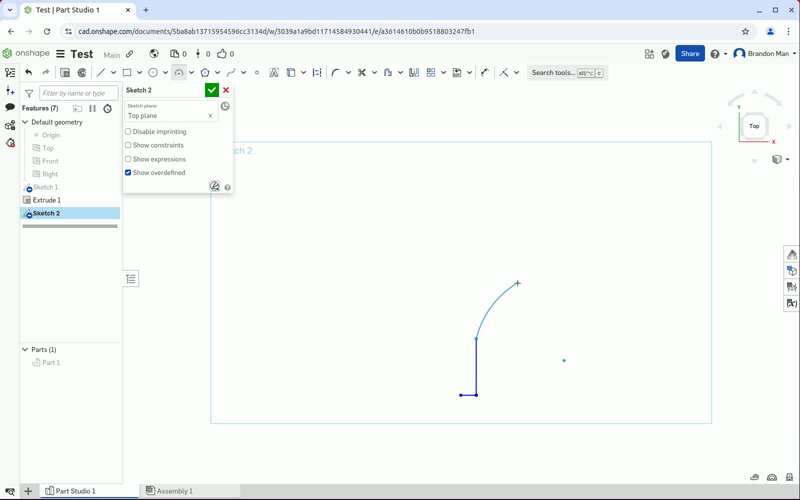
click(517, 282)
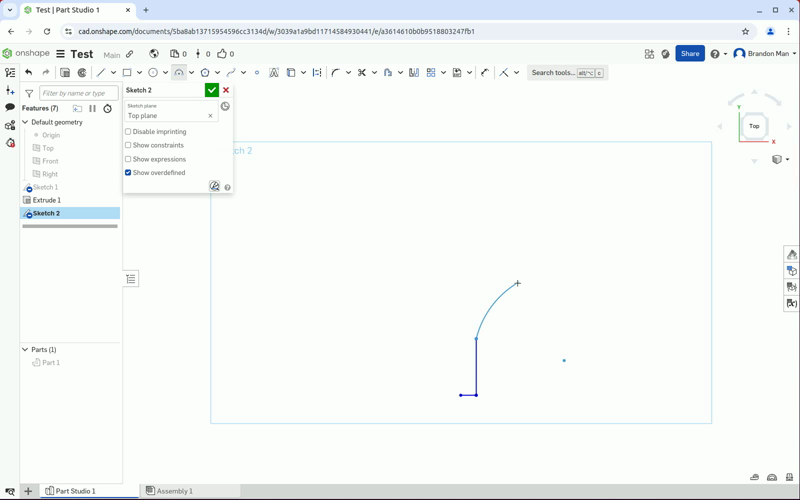
mouse_move(506, 317)
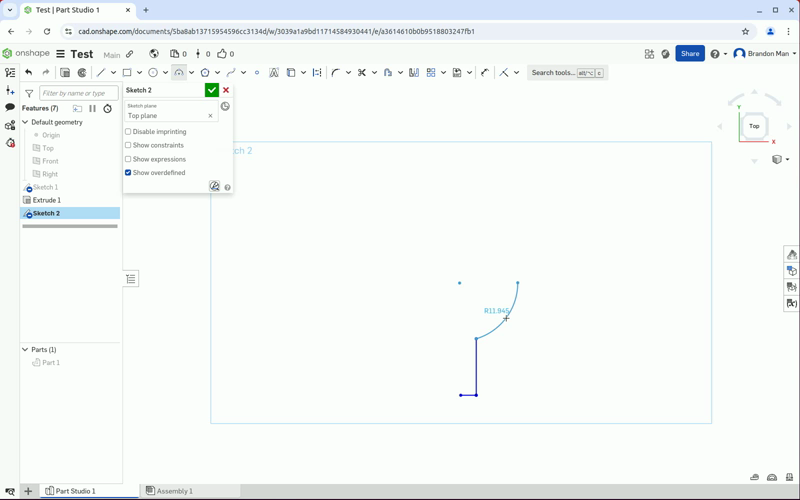
click(506, 317)
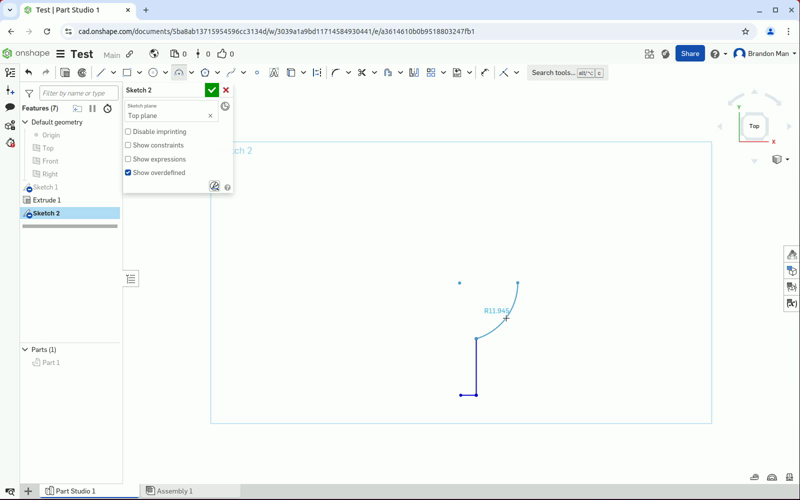
key_up(shift)
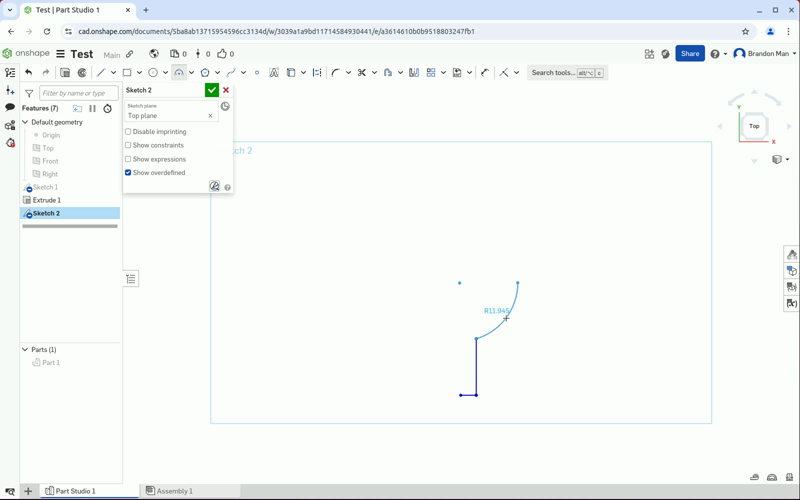
key(esc)
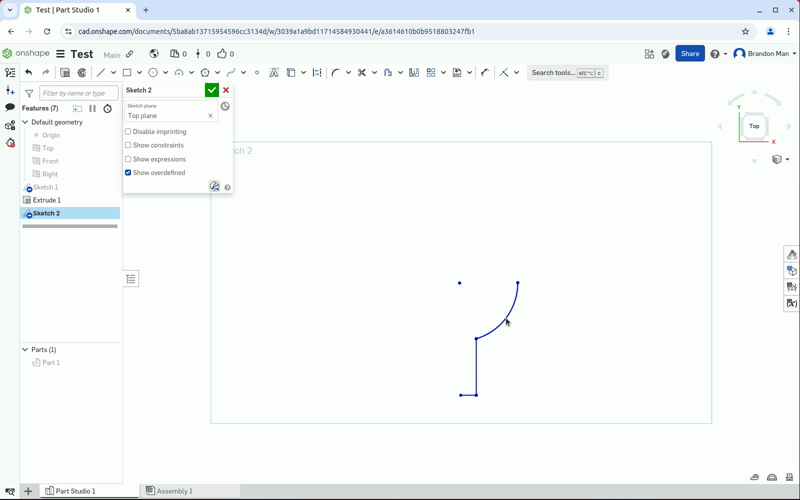
key(l)
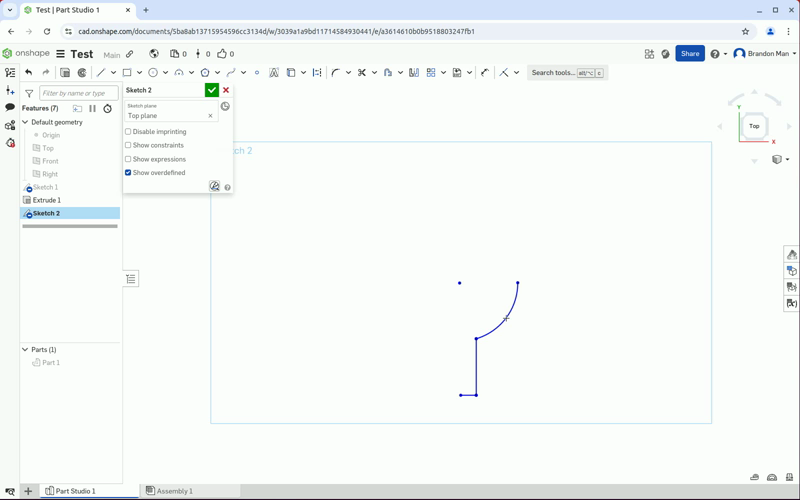
mouse_move(517, 282)
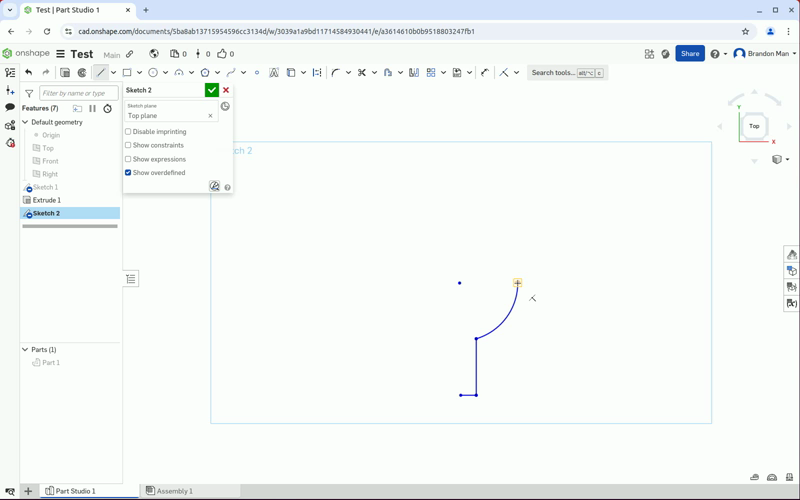
click(517, 282)
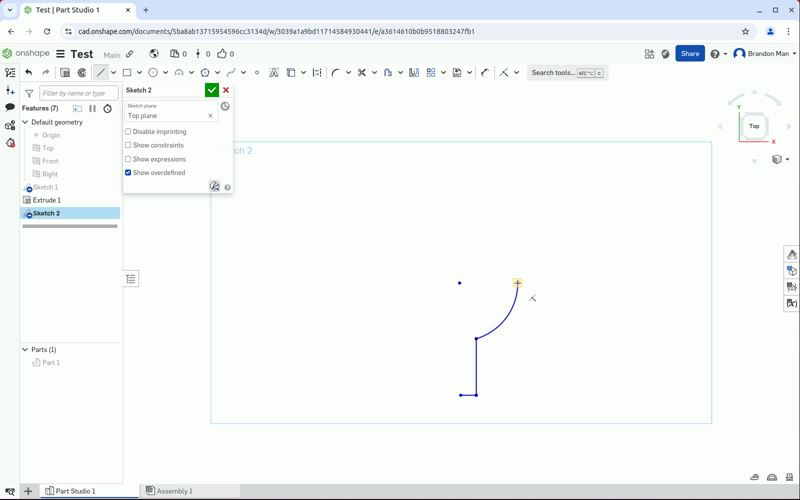
key_down(shift)
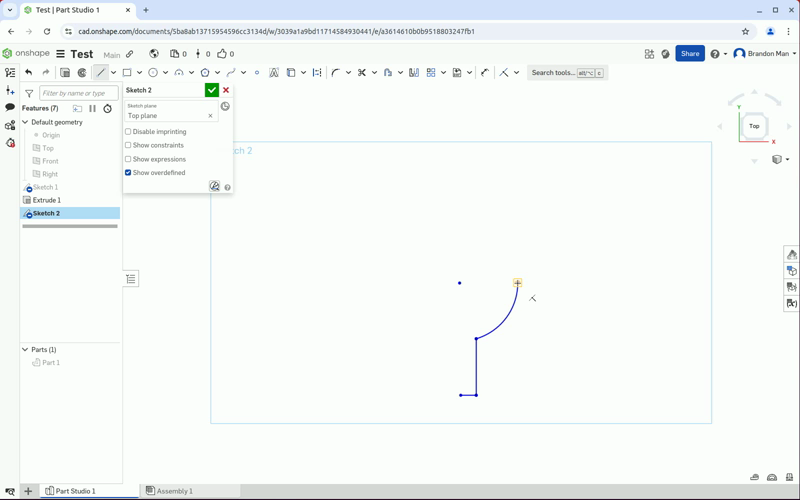
mouse_move(547, 282)
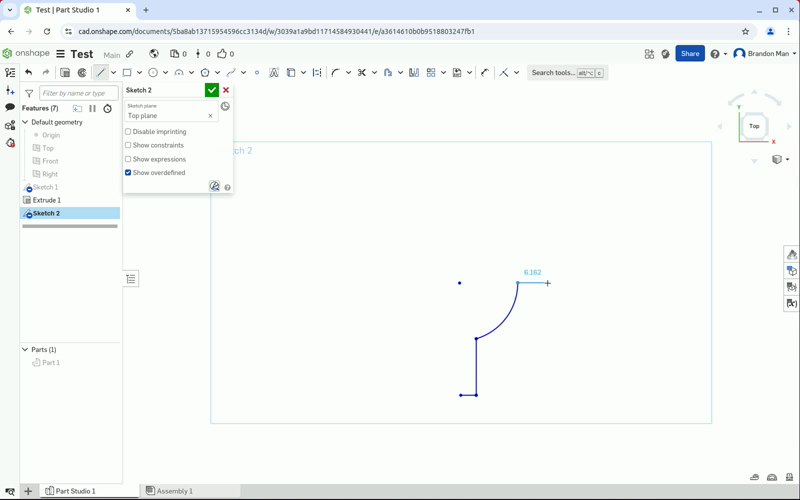
mouse_move(476, 282)
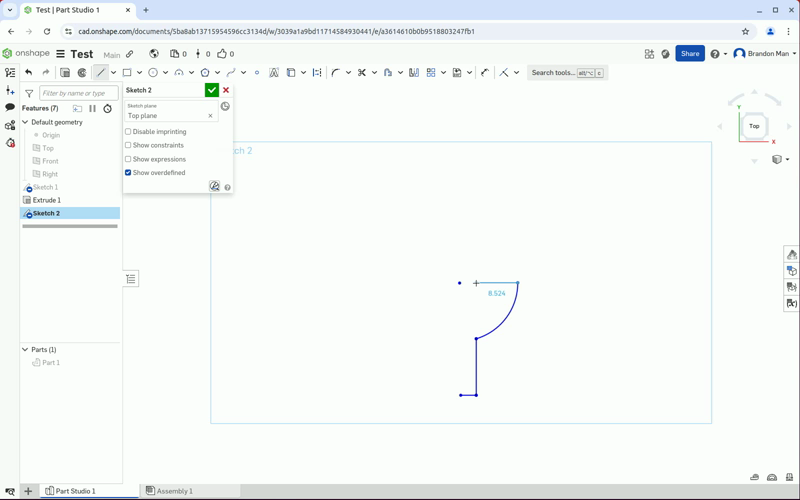
click(476, 282)
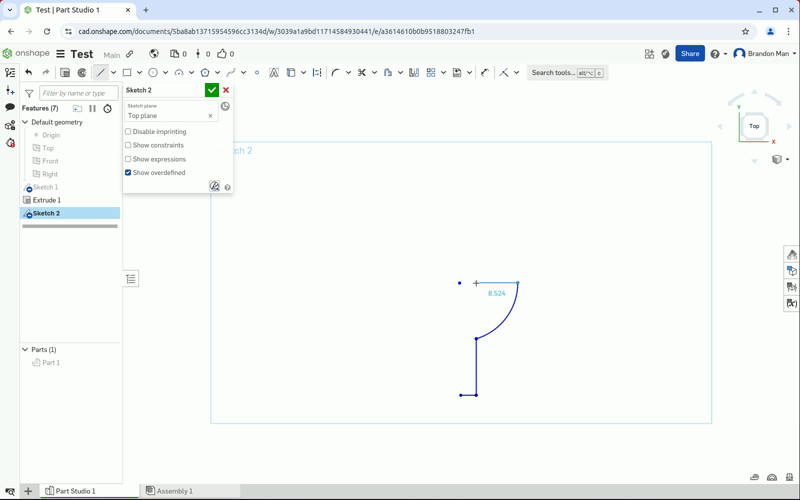
key_up(shift)
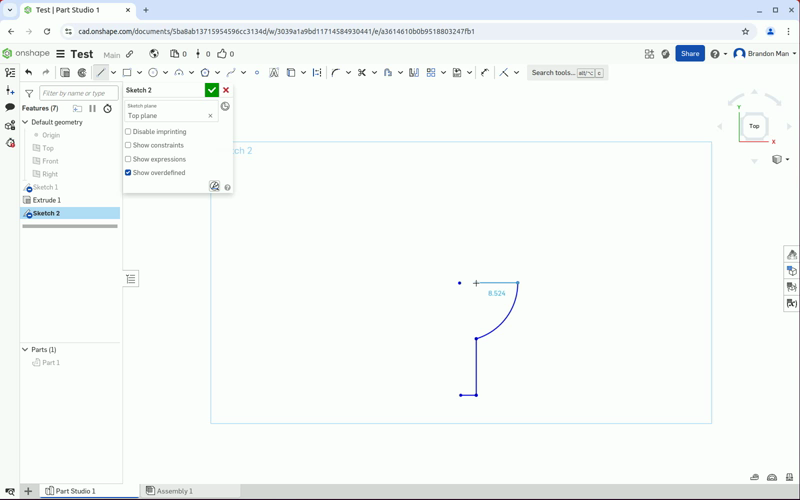
key_down(shift)
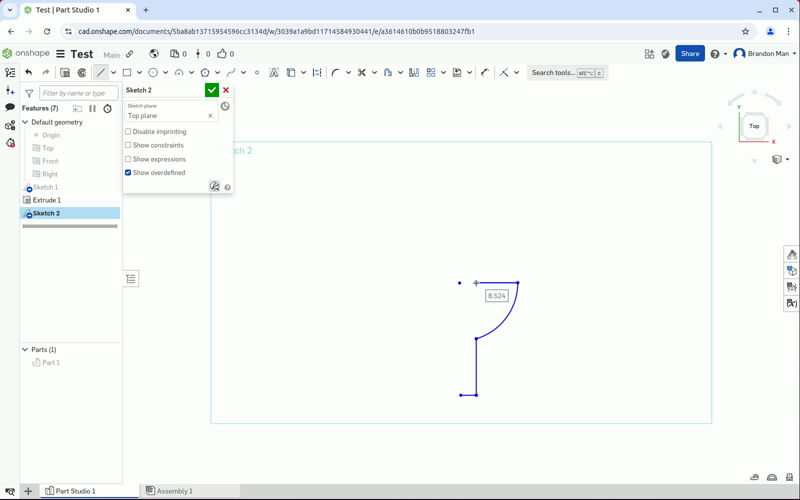
mouse_move(506, 282)
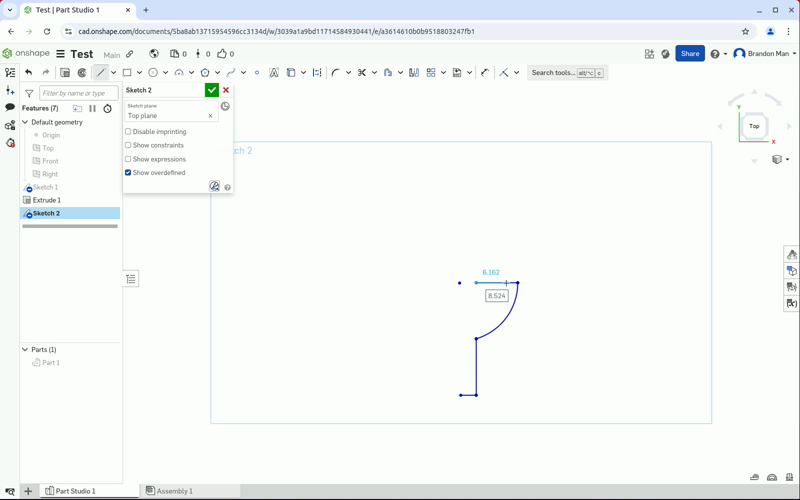
mouse_move(460, 282)
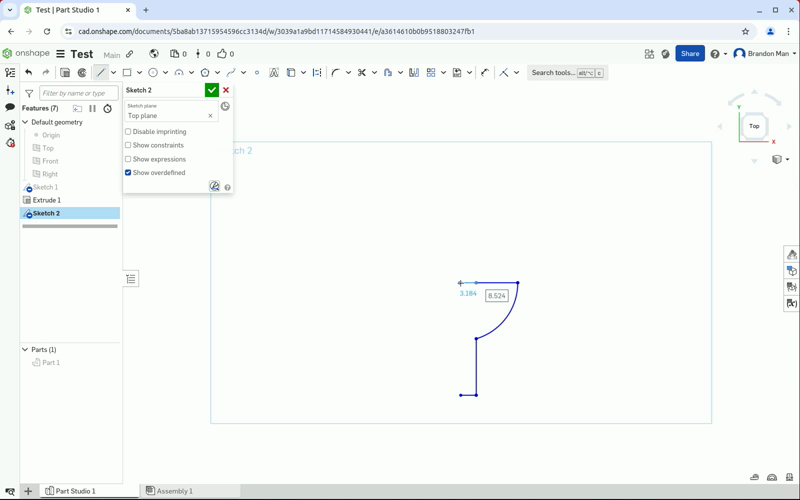
scroll(6)
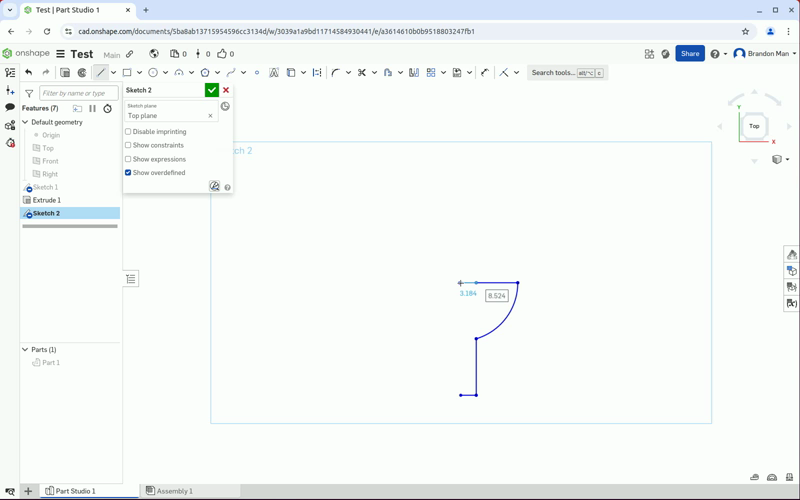
scroll(6)
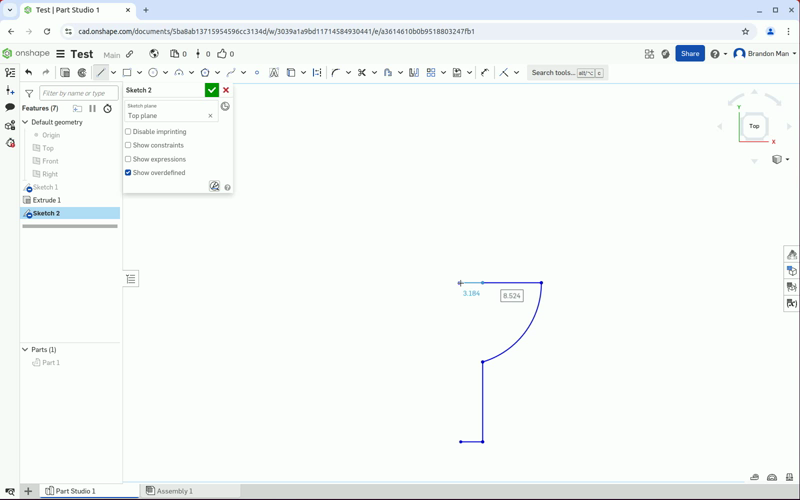
scroll(6)
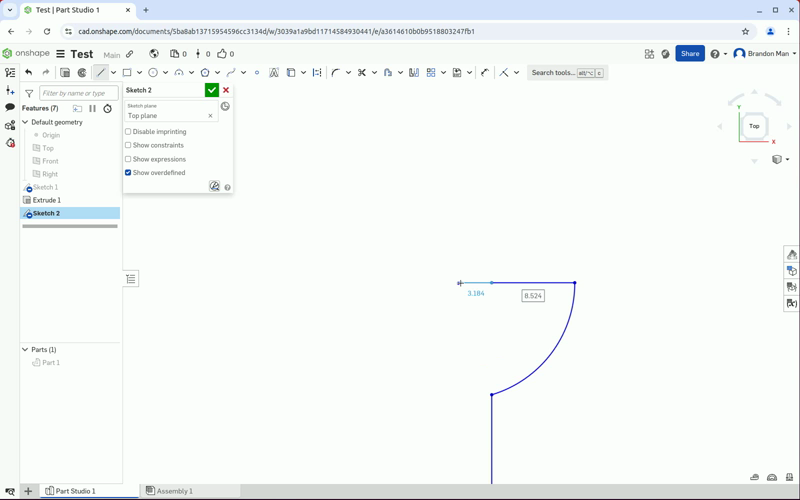
scroll(6)
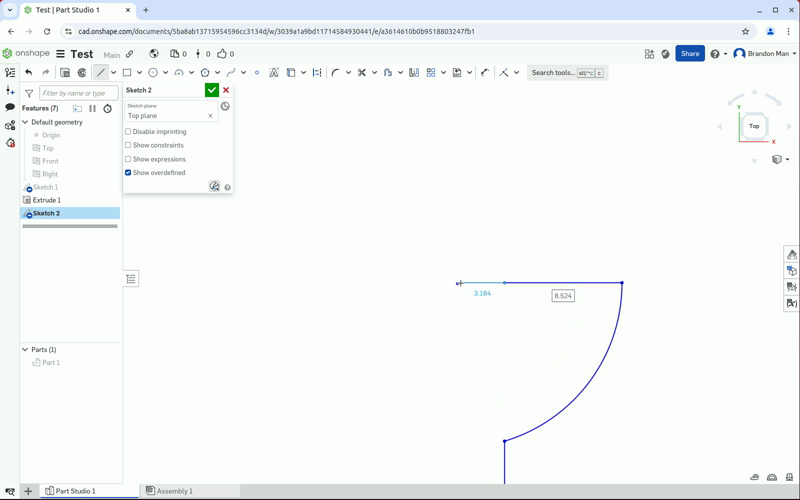
scroll(6)
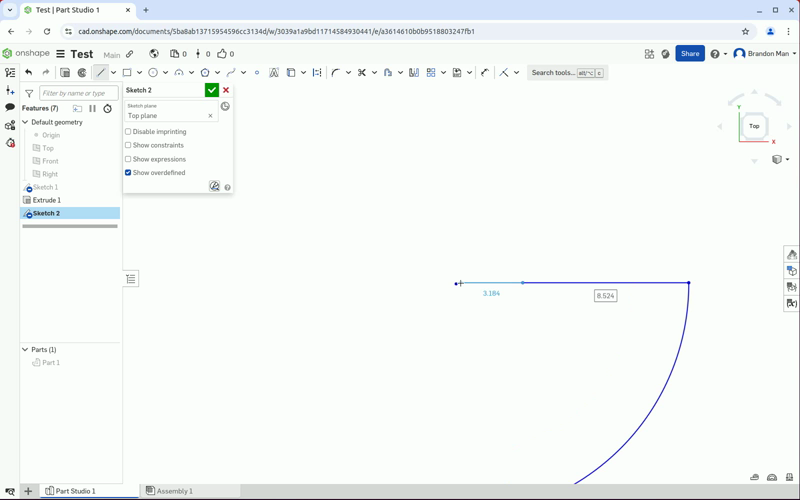
scroll(6)
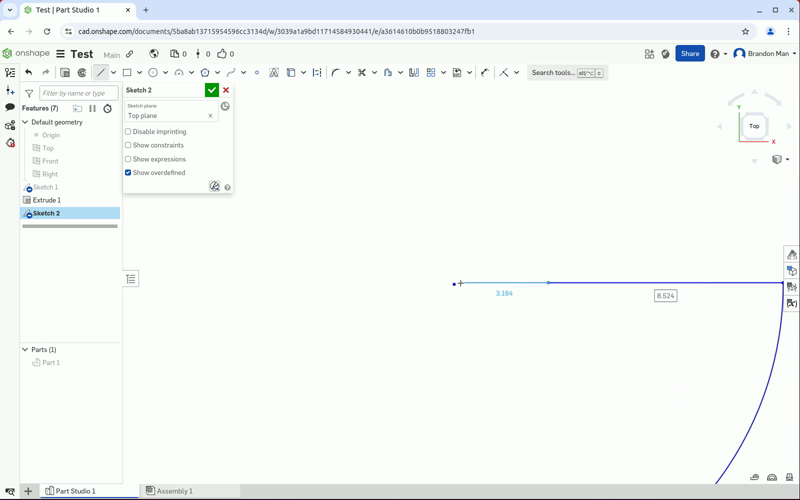
scroll(6)
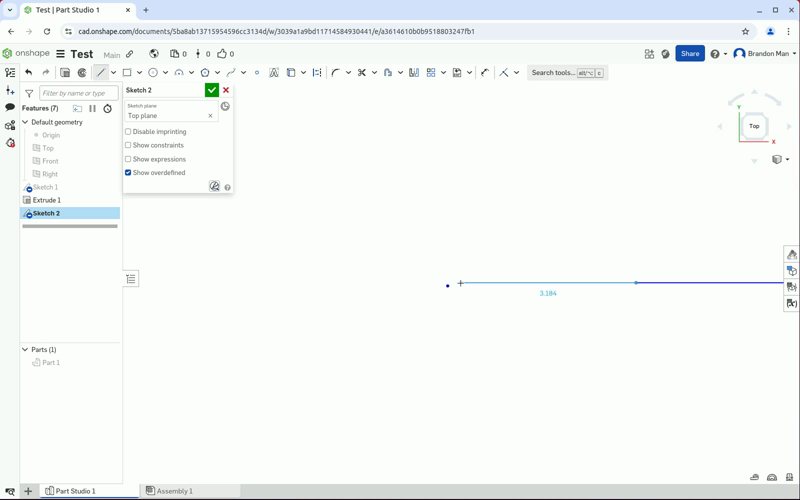
click(460, 282)
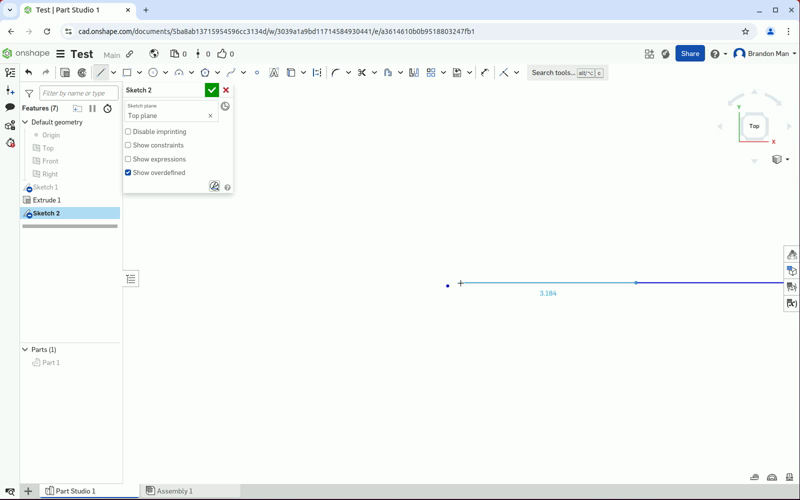
scroll(-6)
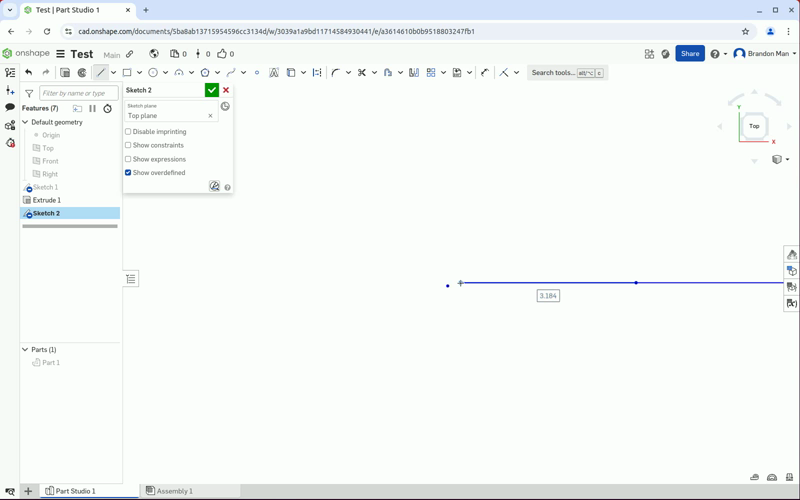
scroll(-6)
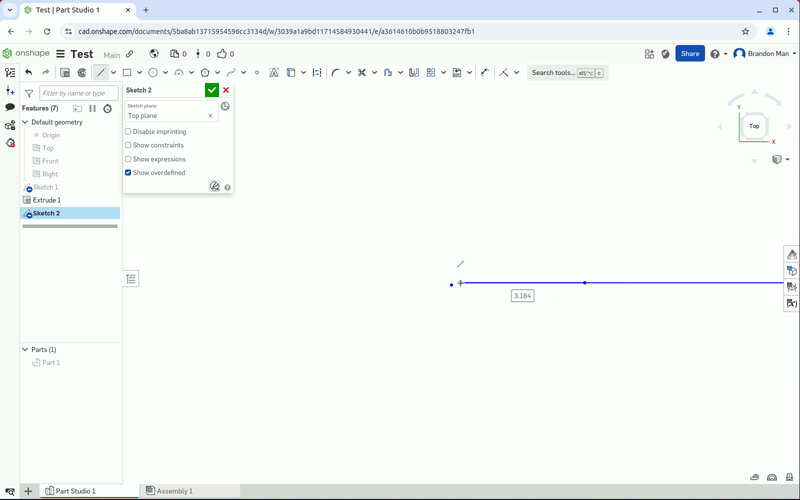
scroll(-6)
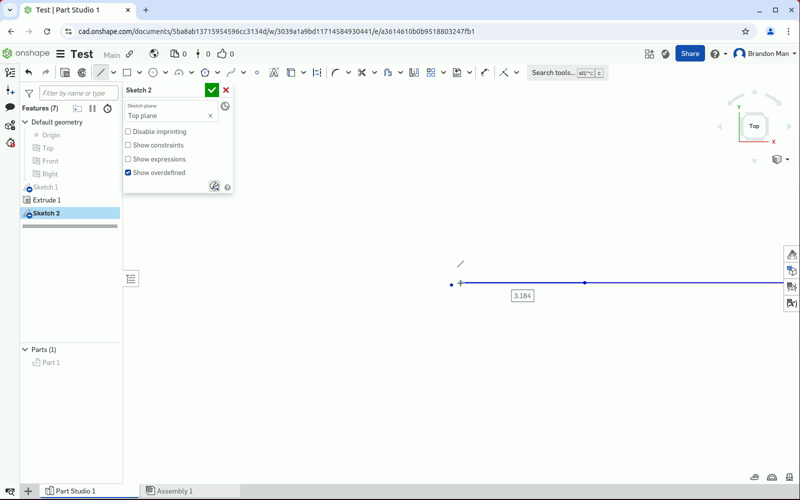
scroll(-6)
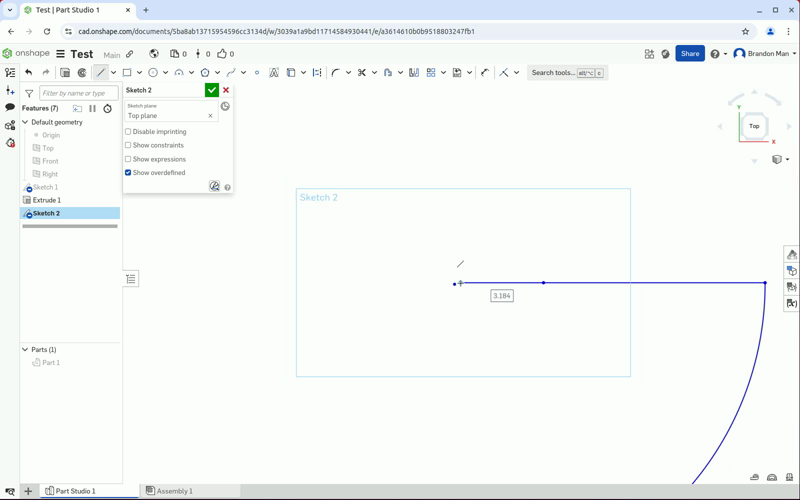
scroll(-6)
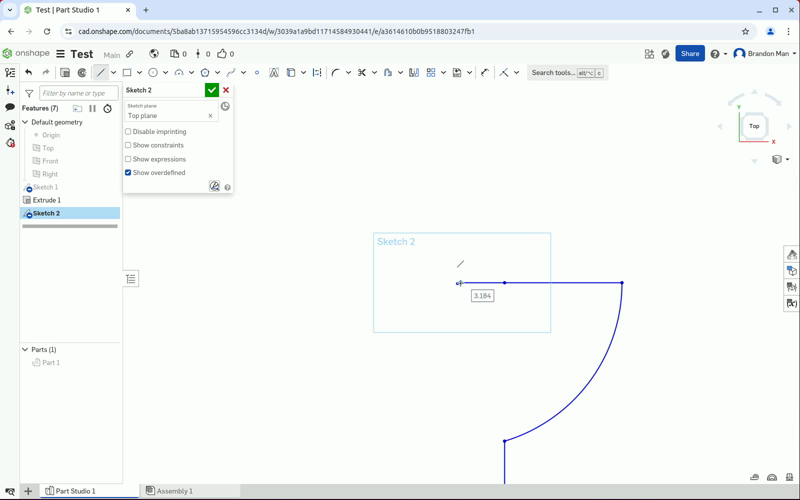
scroll(-6)
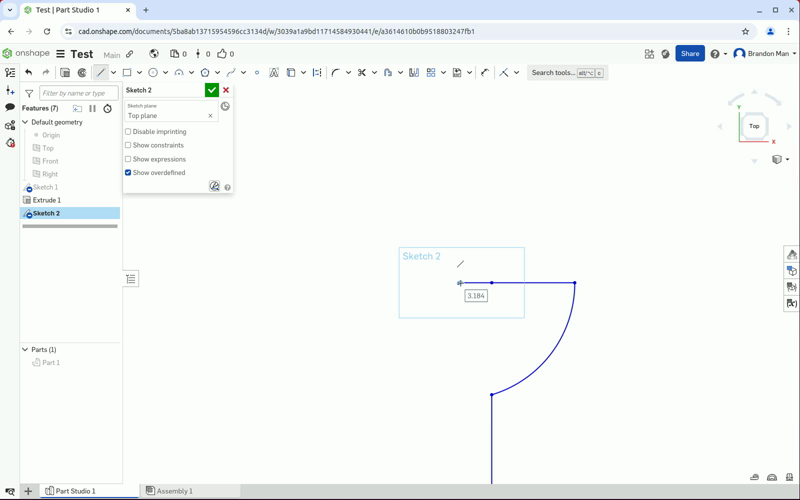
scroll(-6)
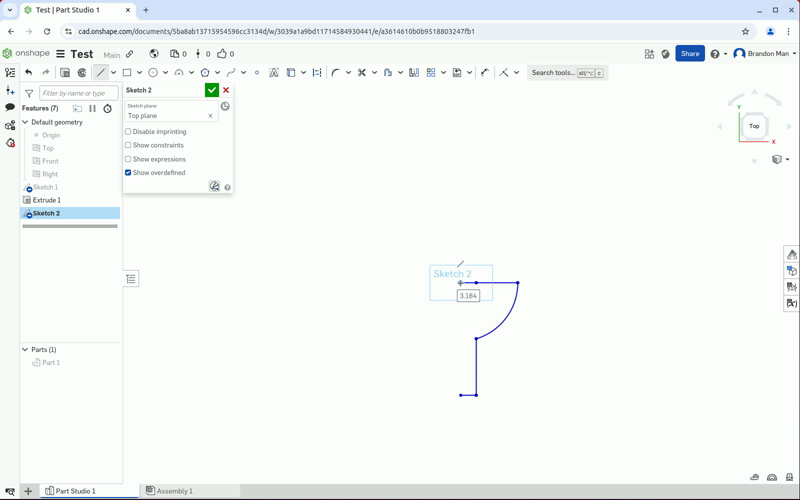
key_up(shift)
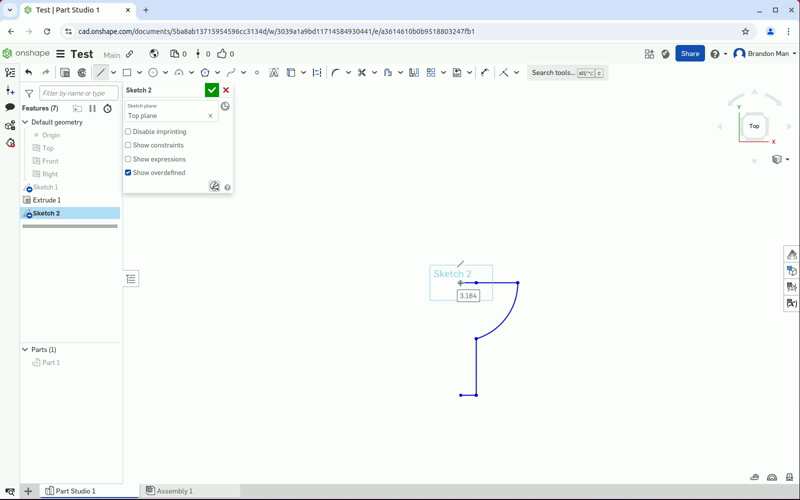
key_down(shift)
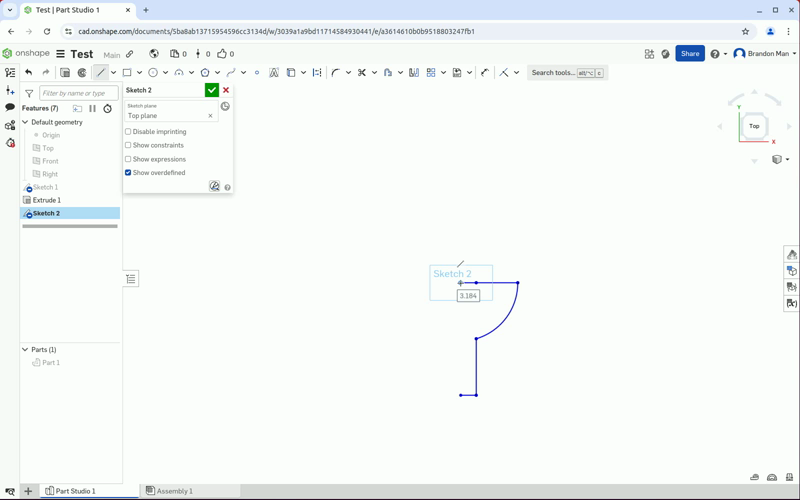
mouse_move(460, 395)
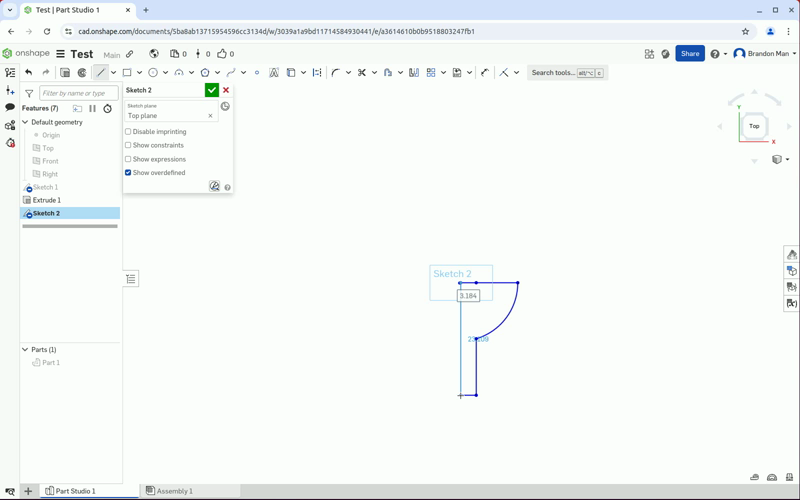
key_up(shift)
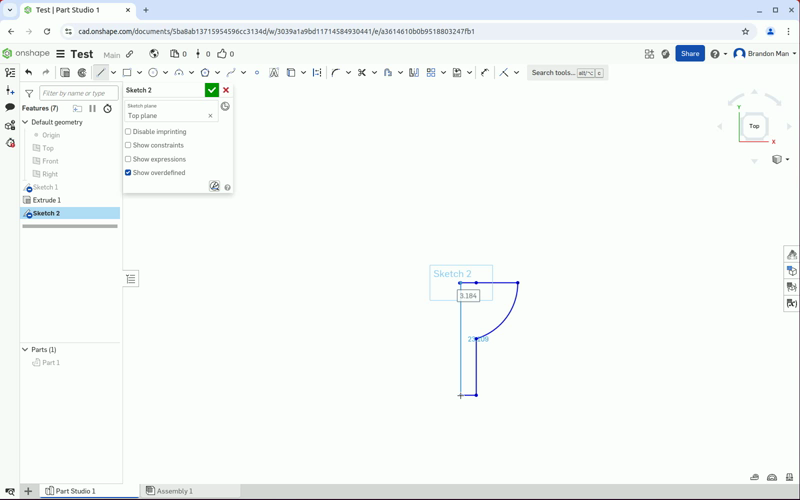
click(460, 395)
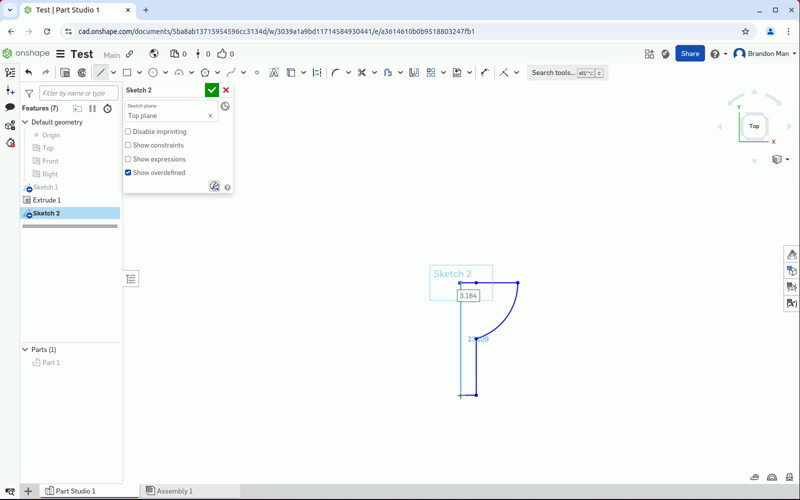
key(esc)
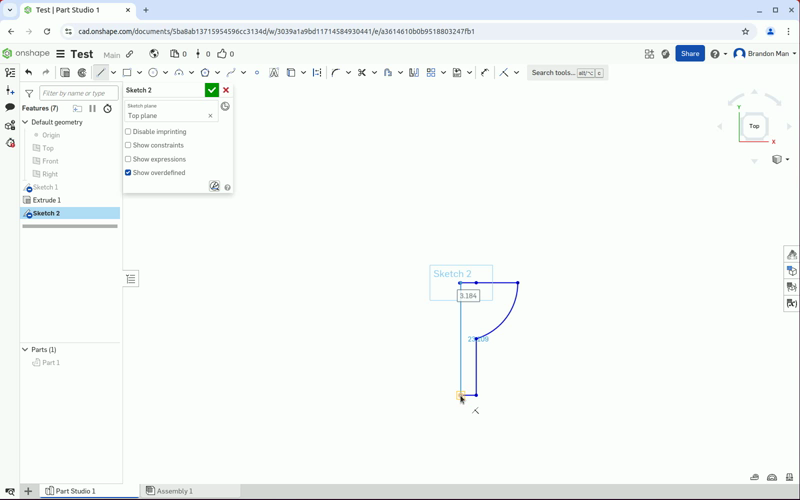
mouse_move(505, 288)
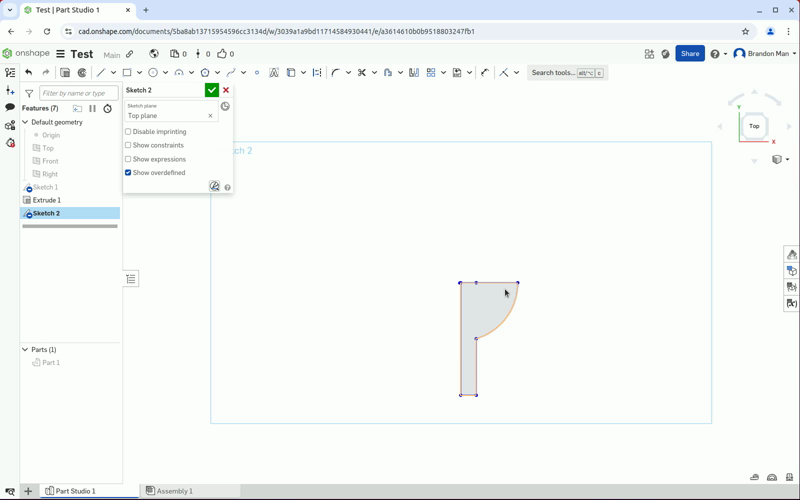
click(505, 288)
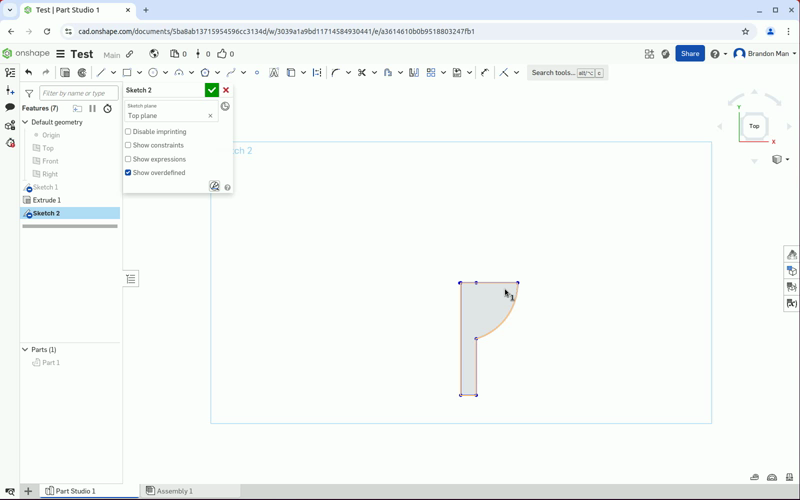
mouse_move(73, 352)
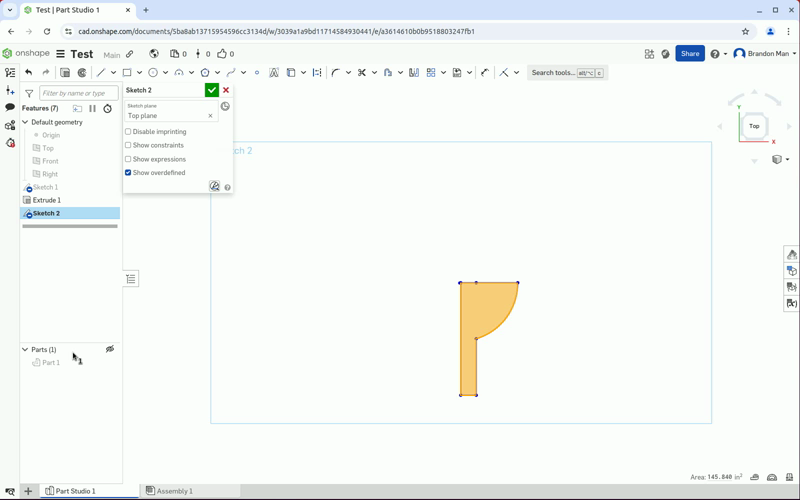
key(shift+y)
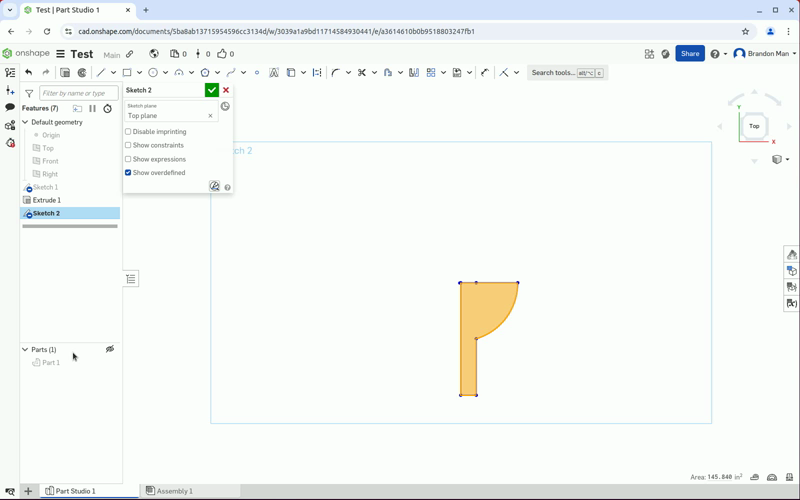
key(shift+e)
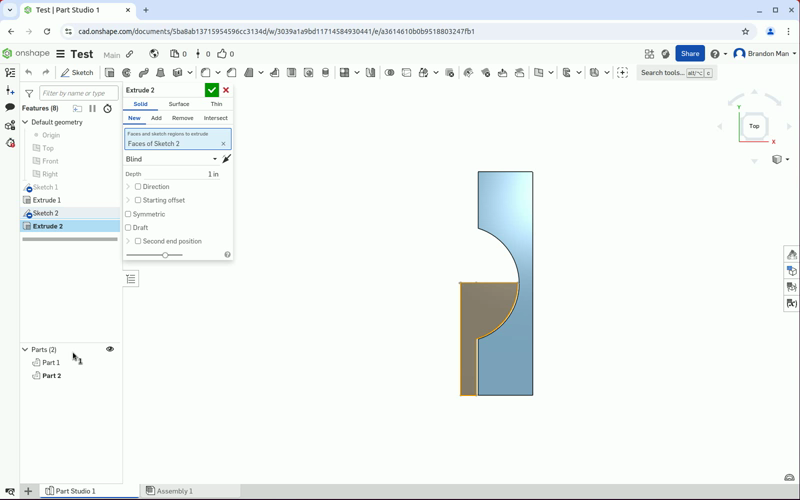
mouse_move(143, 106)
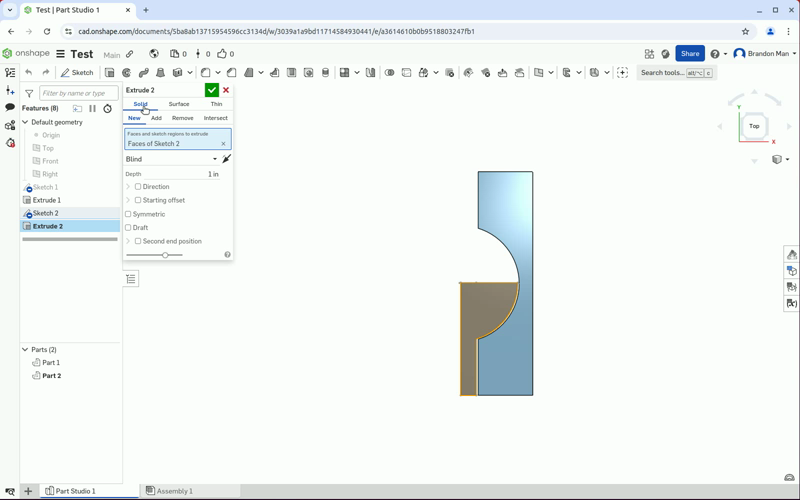
click(143, 106)
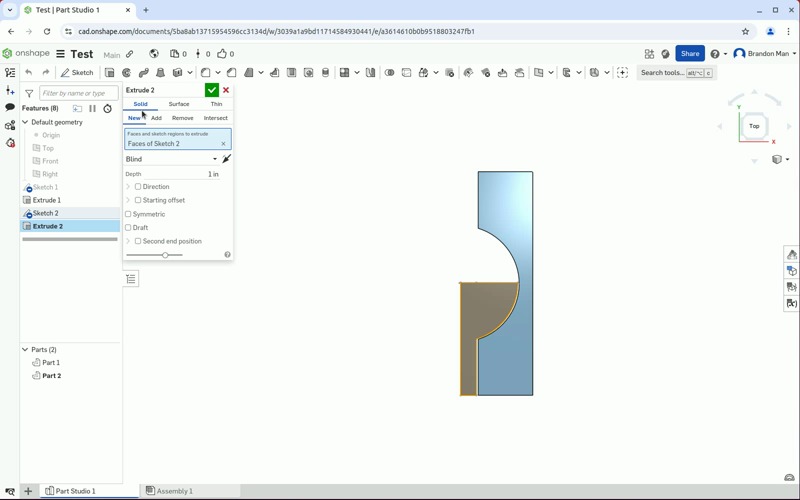
mouse_move(137, 120)
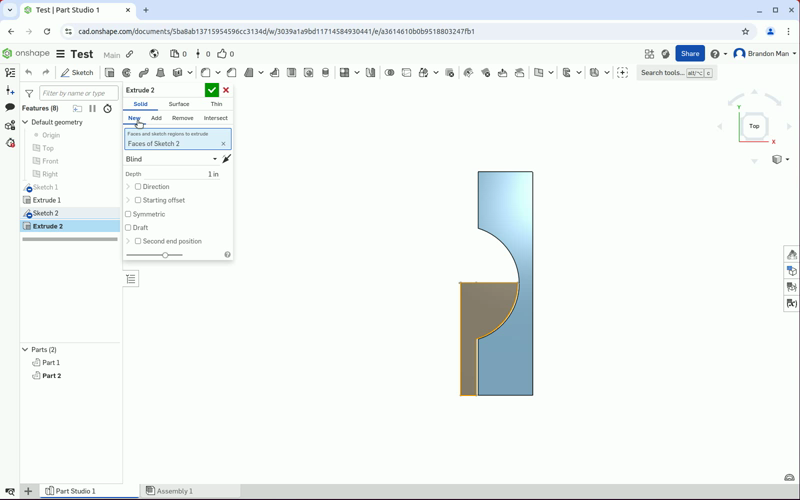
click(137, 120)
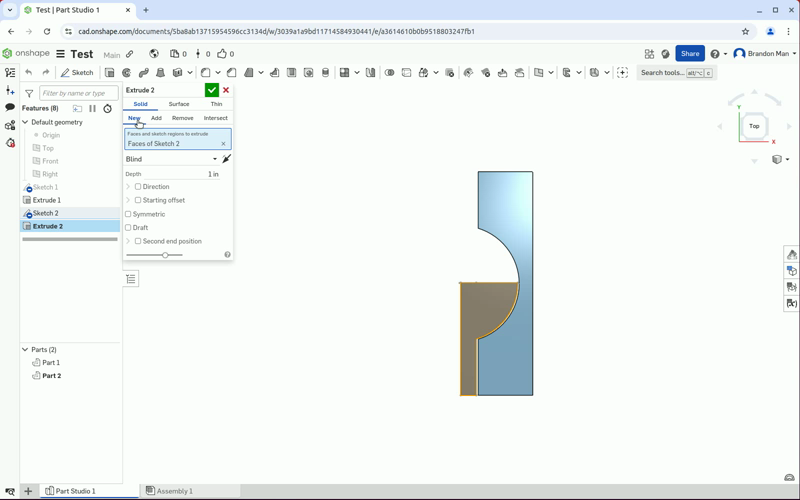
key(tab, 4)
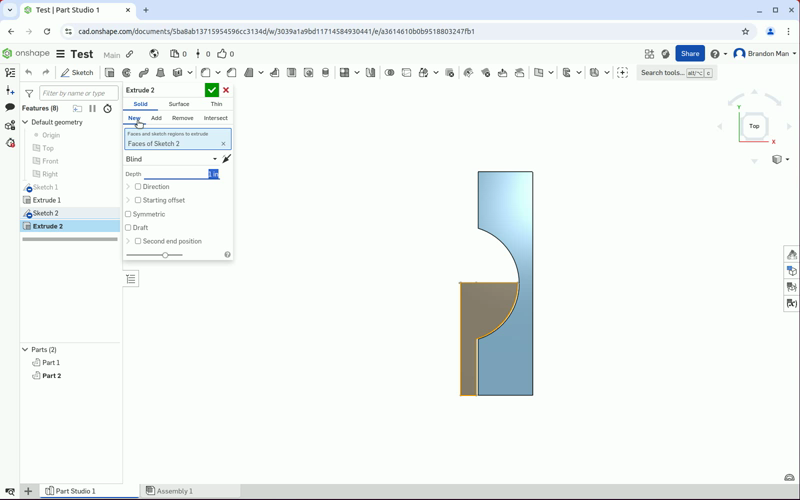
text(0.722)
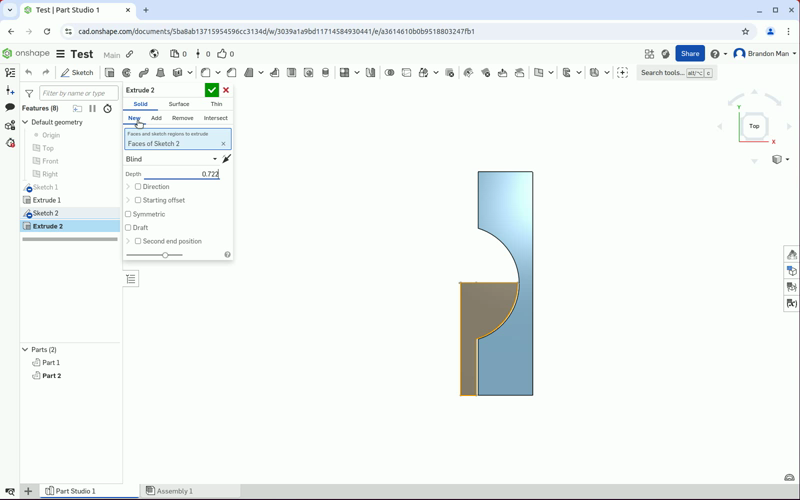
key(enter)
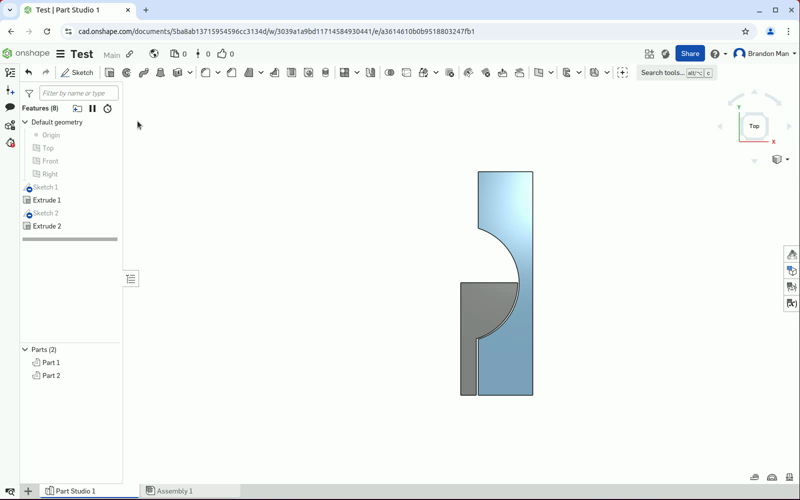
key(shift+h)
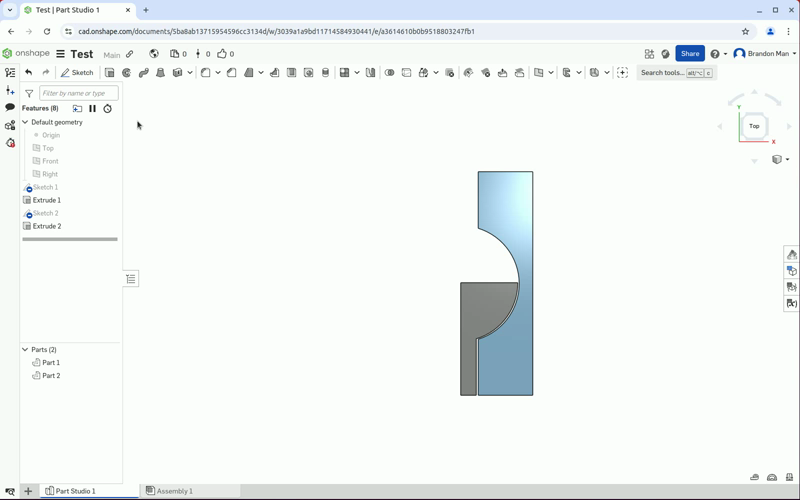
key(shift+h)
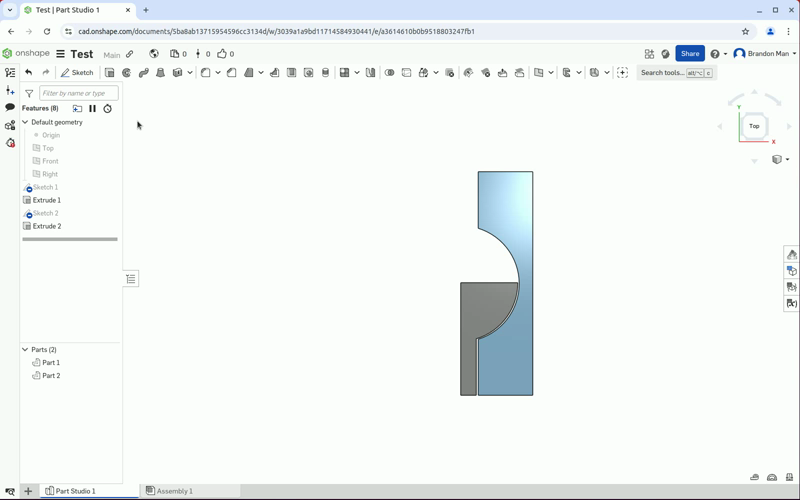
mouse_move(73, 189)
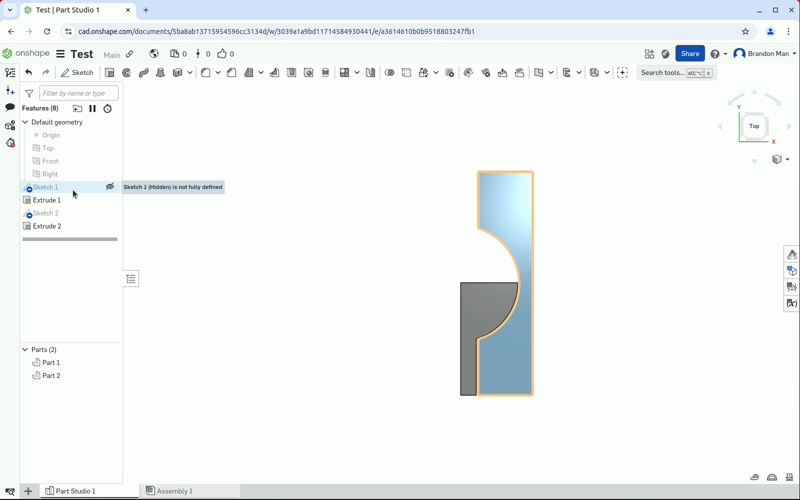
click(73, 189)
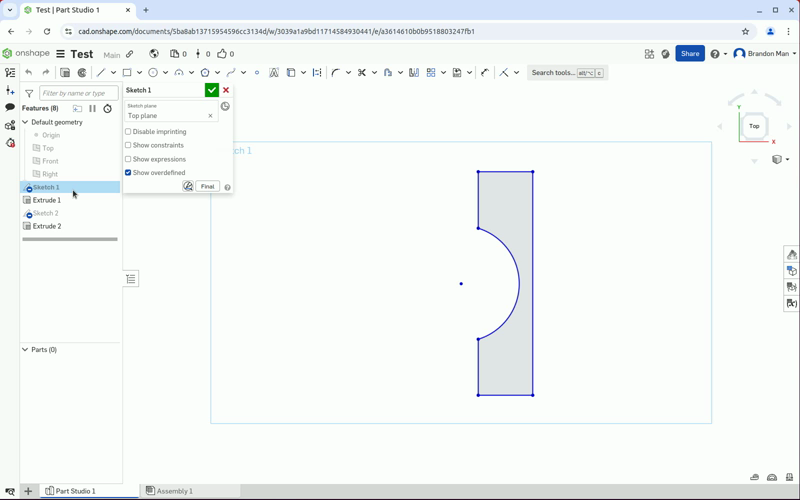
mouse_move(229, 92)
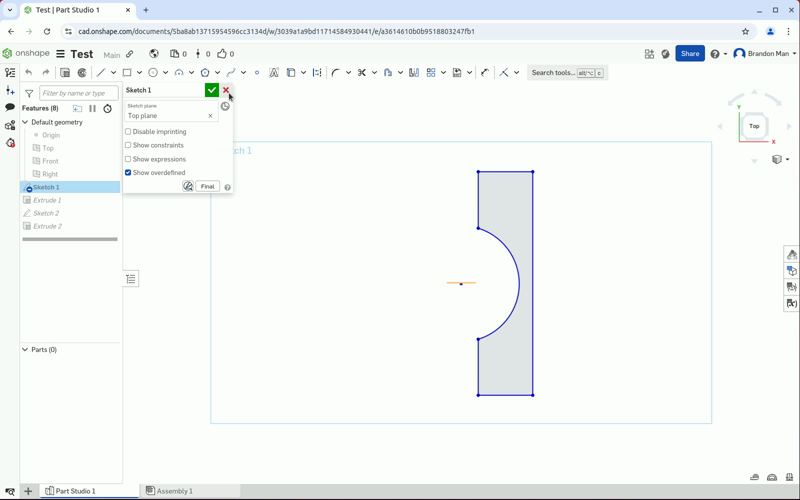
click(229, 92)
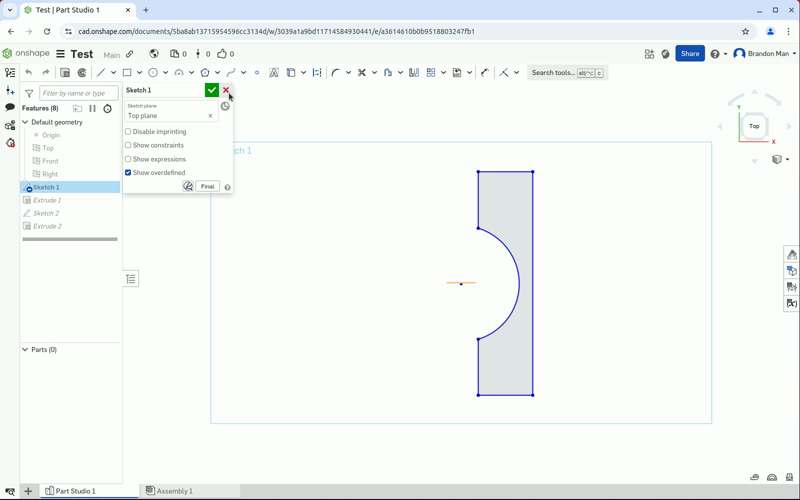
key(shift+s)
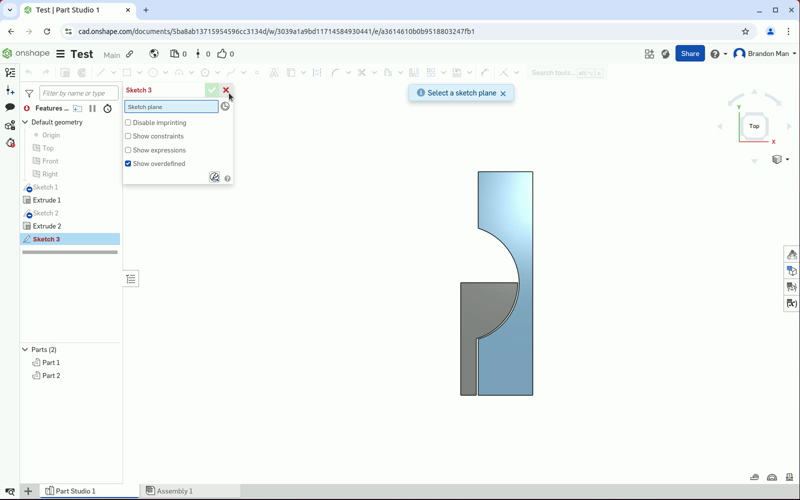
mouse_move(73, 150)
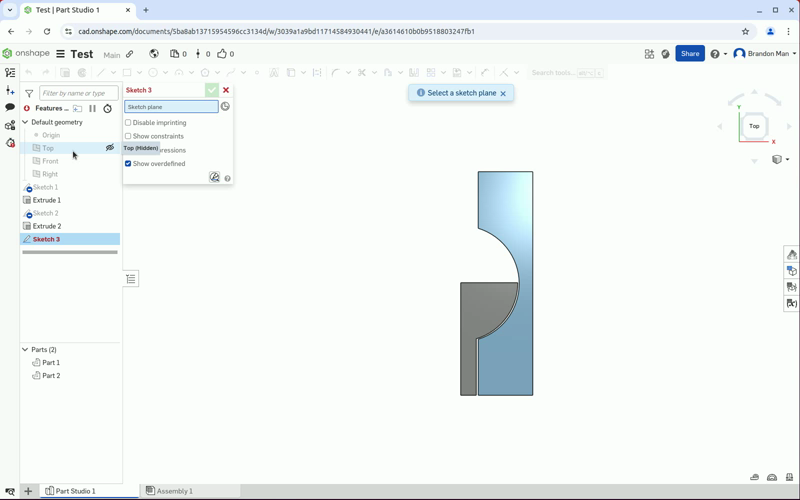
click(73, 150)
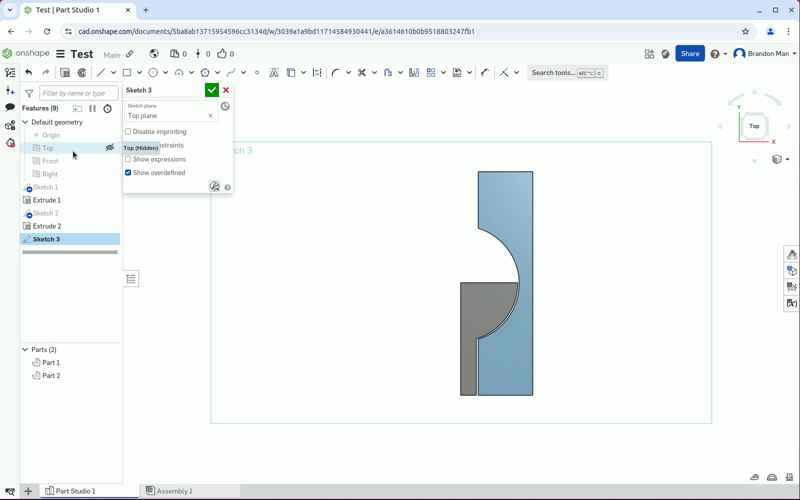
mouse_move(73, 352)
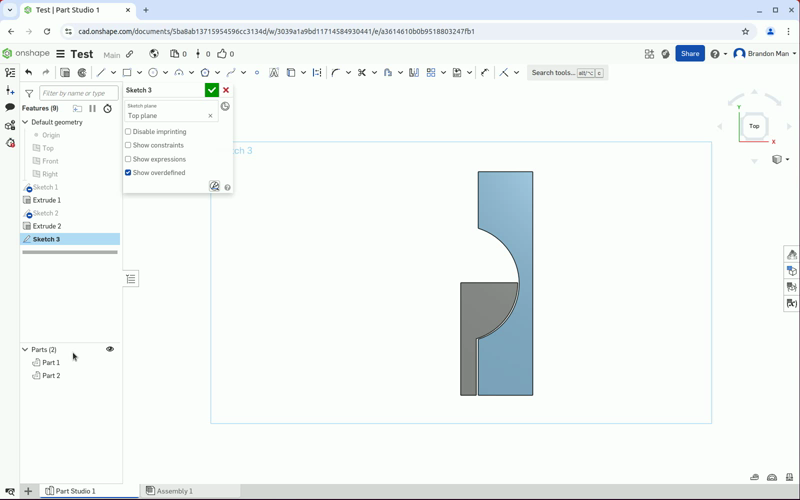
key(y)
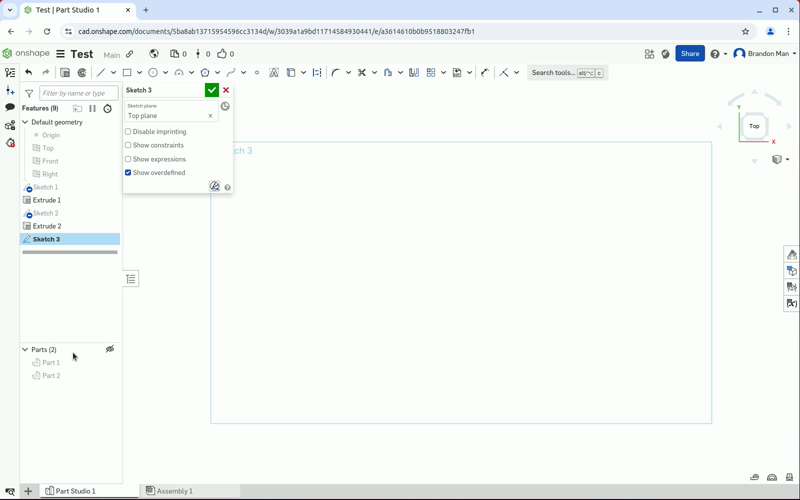
key(l)
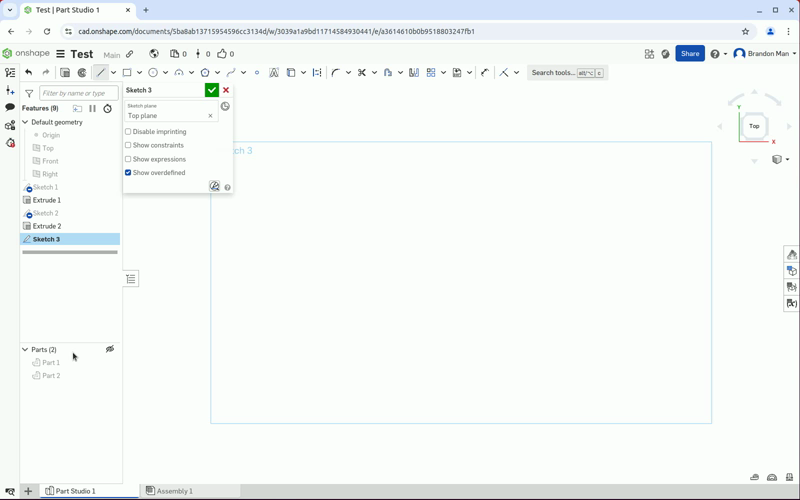
key_down(shift)
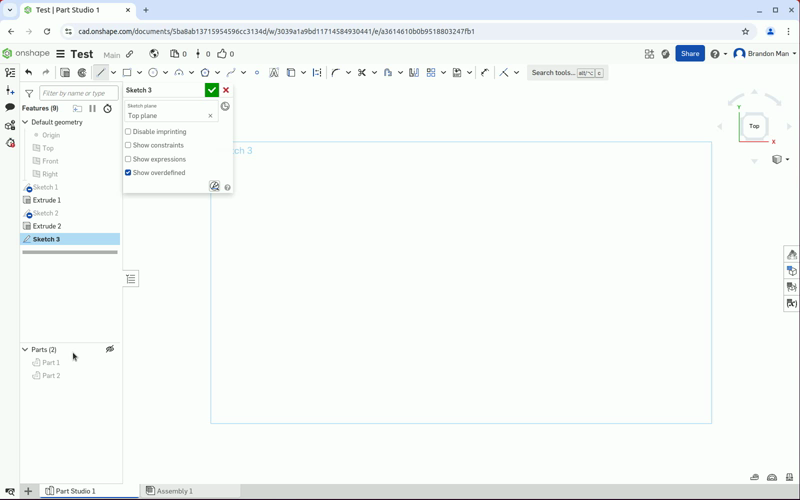
mouse_move(460, 282)
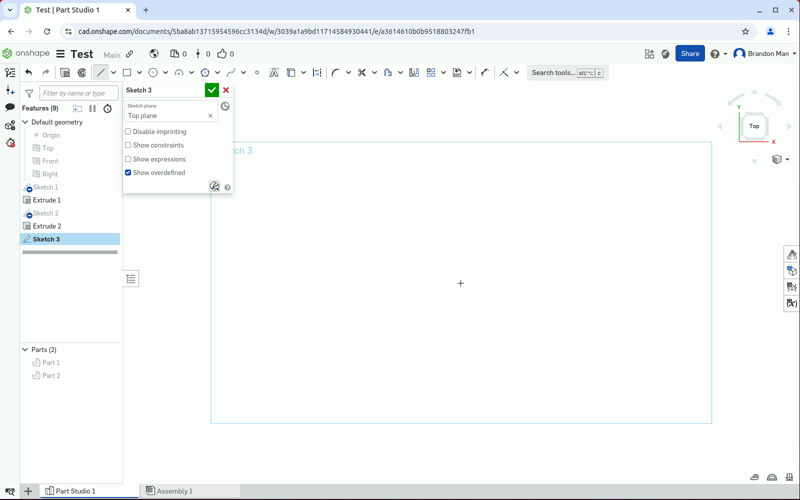
click(460, 282)
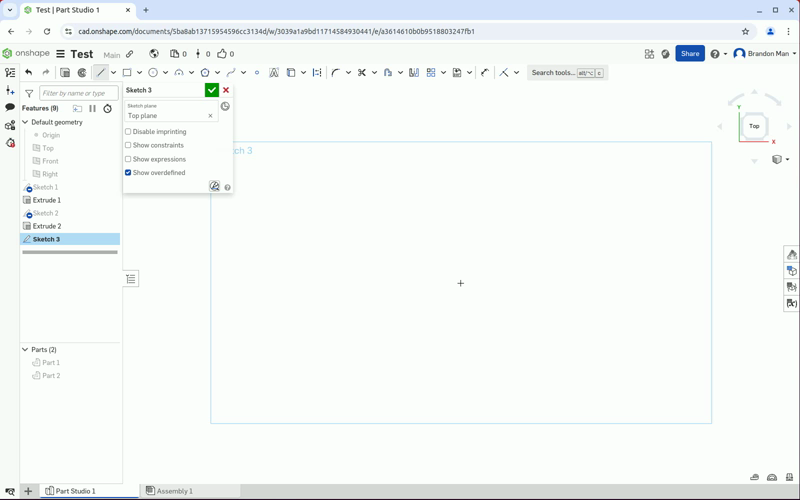
key_up(shift)
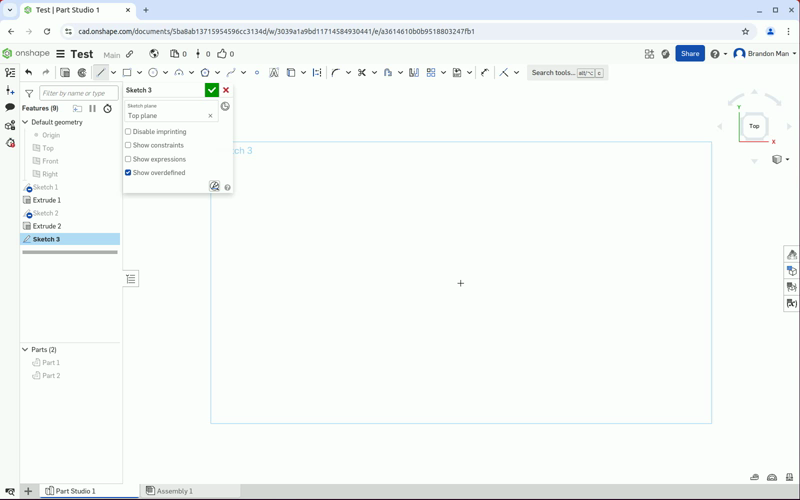
key_down(shift)
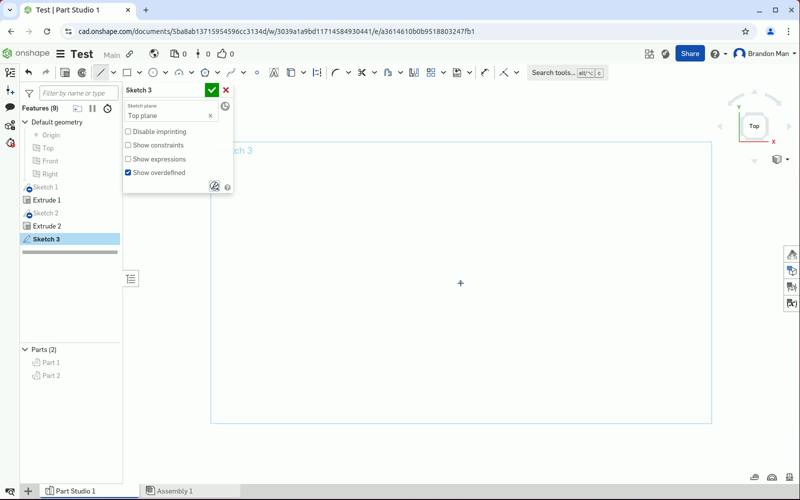
mouse_move(490, 282)
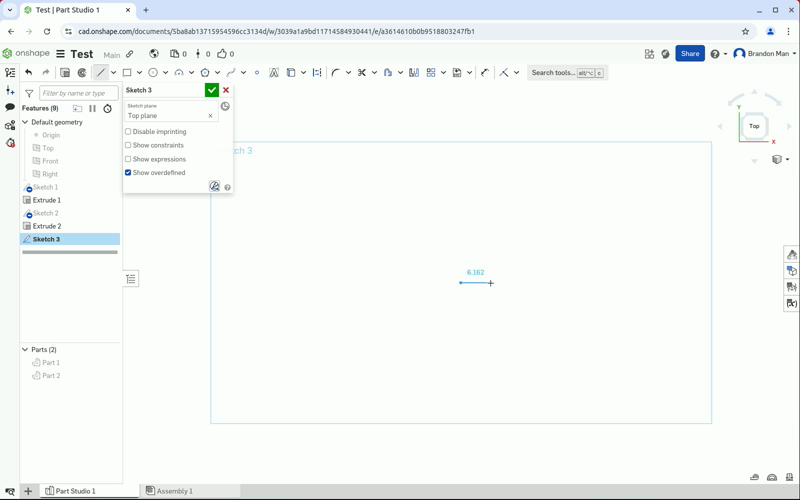
mouse_move(476, 282)
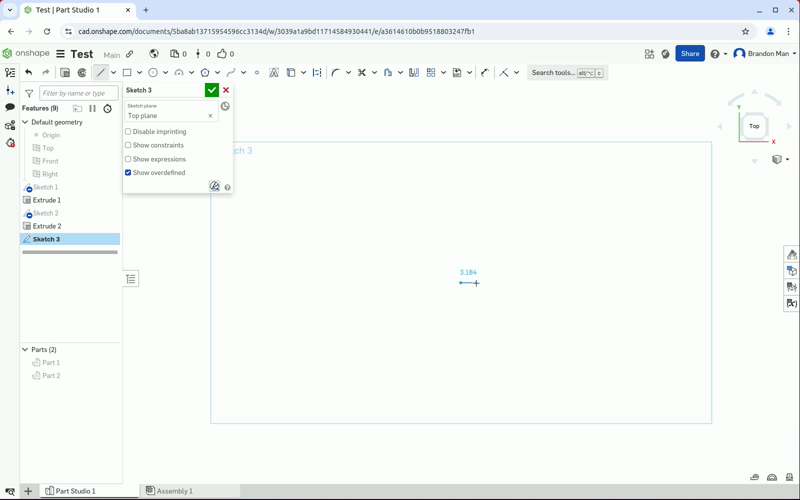
click(476, 282)
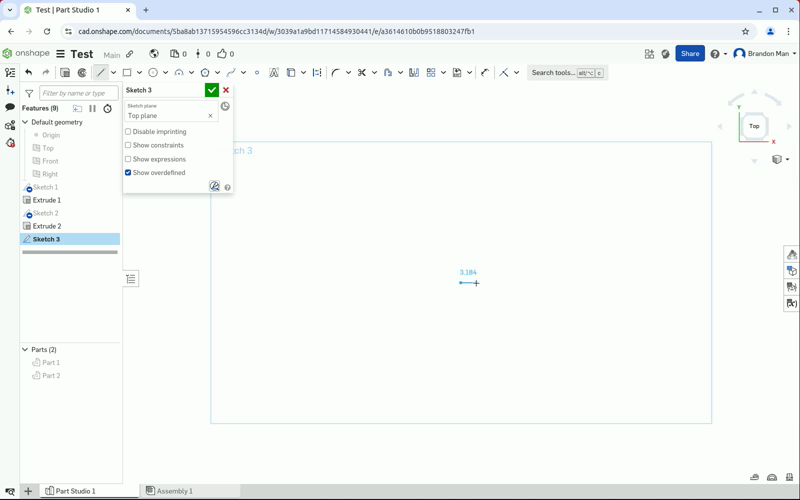
key_up(shift)
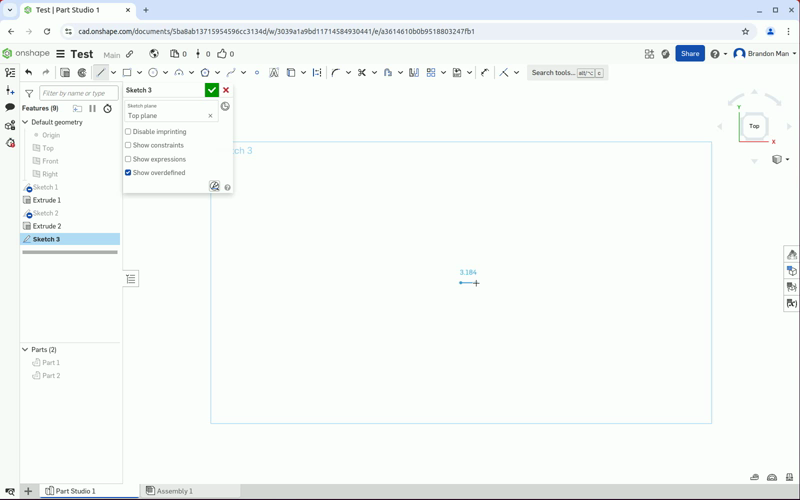
key_down(shift)
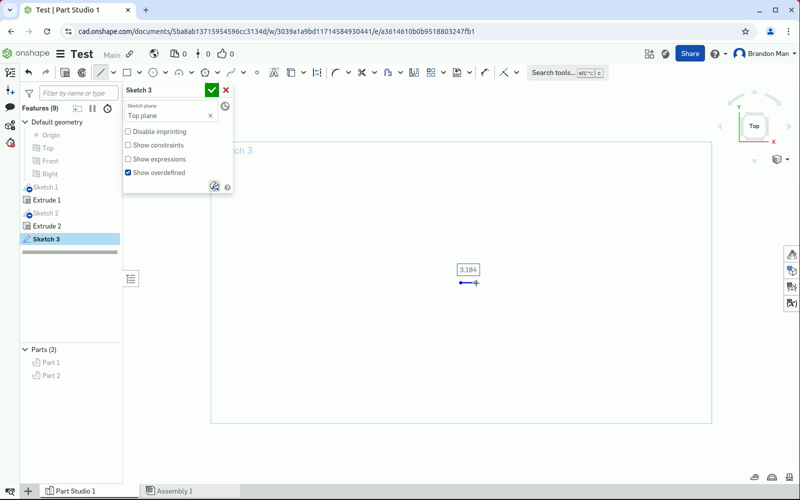
mouse_move(506, 282)
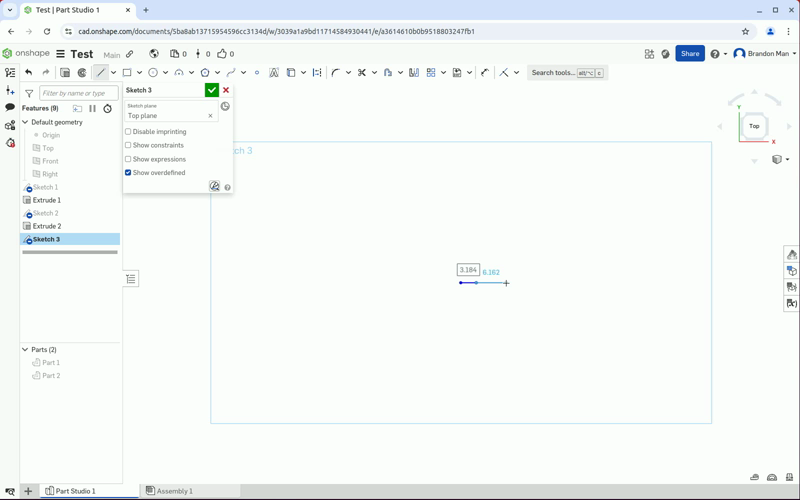
mouse_move(517, 282)
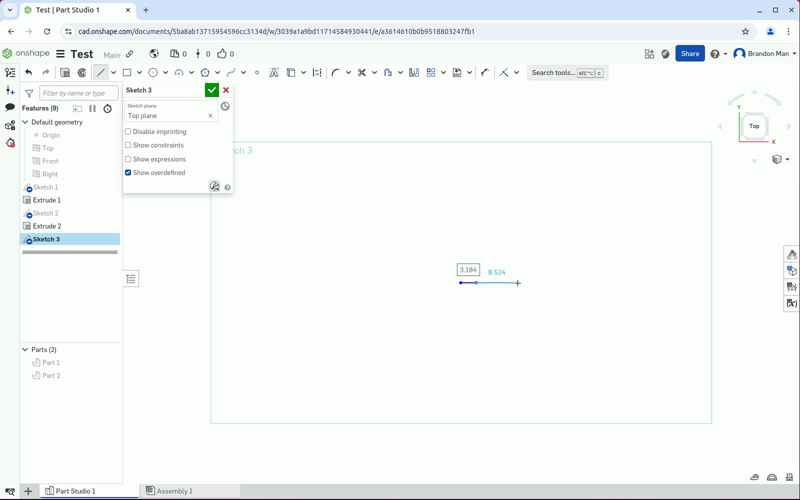
click(517, 282)
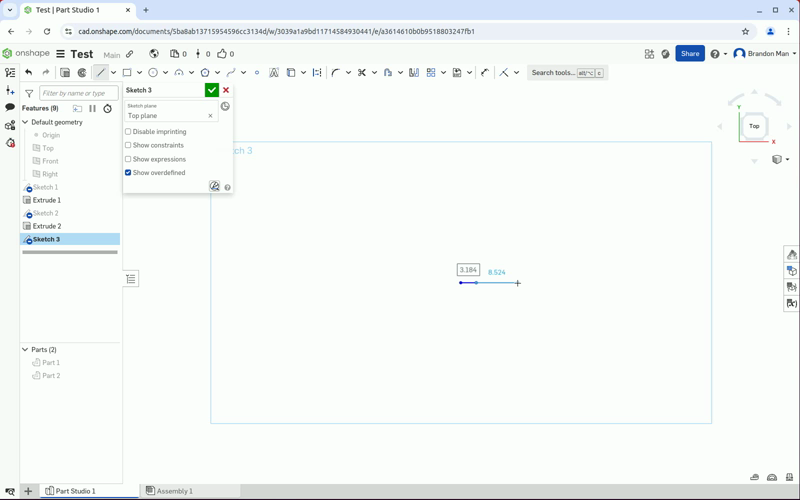
key_up(shift)
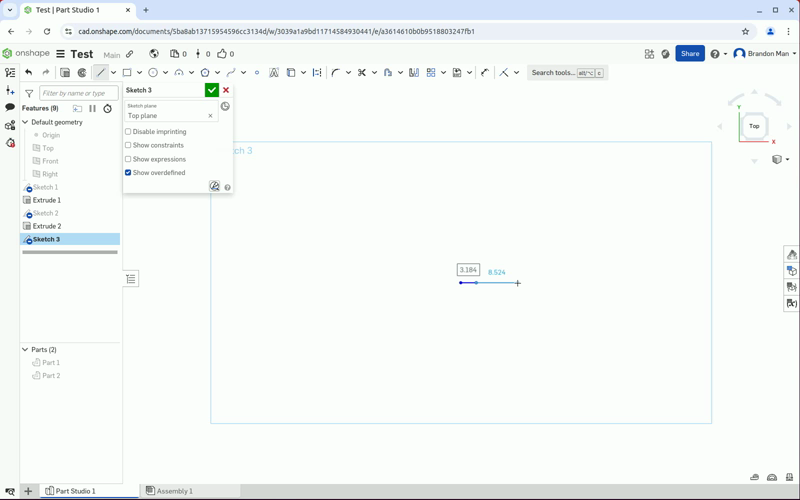
key(esc)
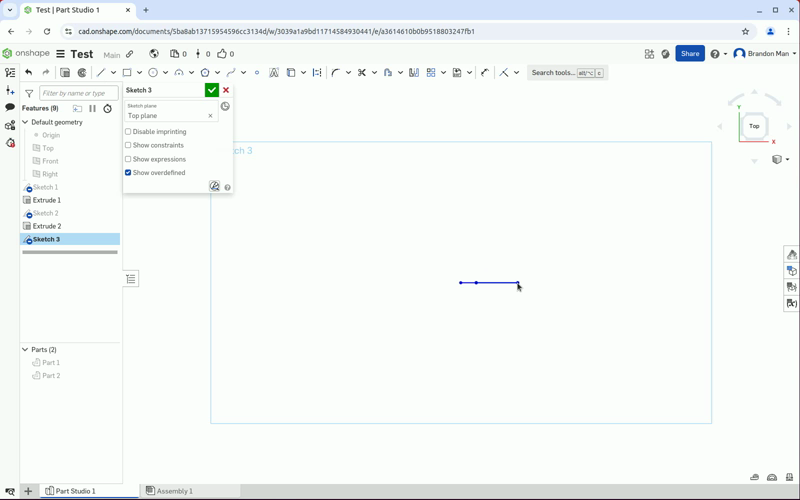
key(a)
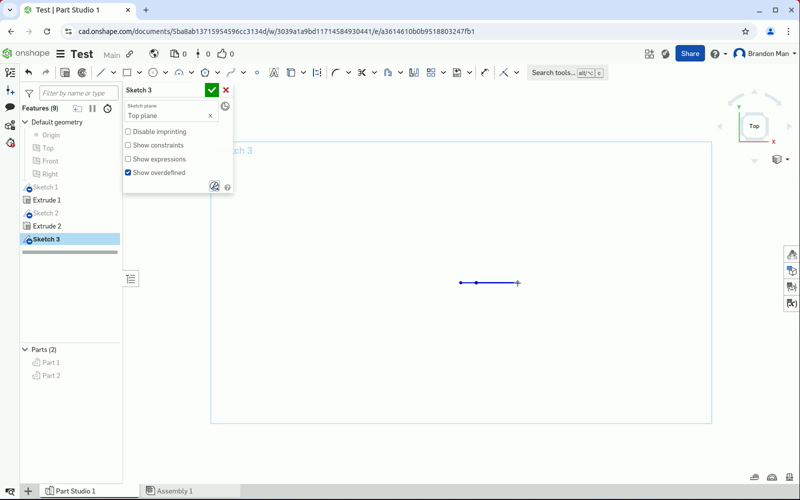
mouse_move(517, 282)
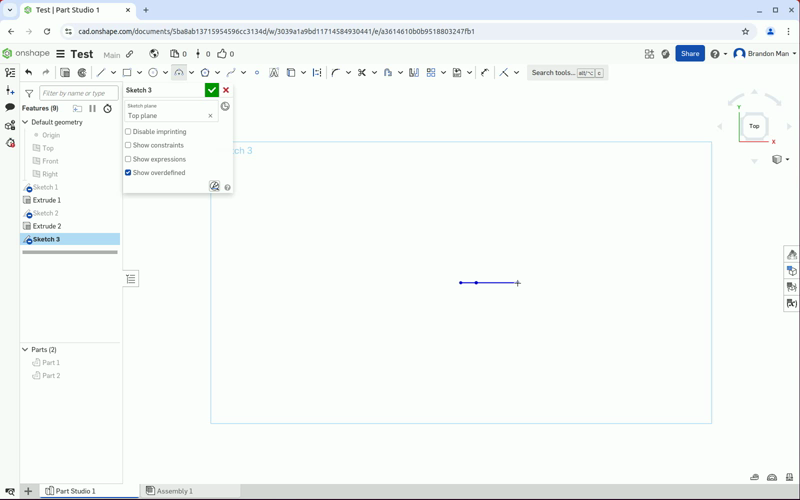
click(517, 282)
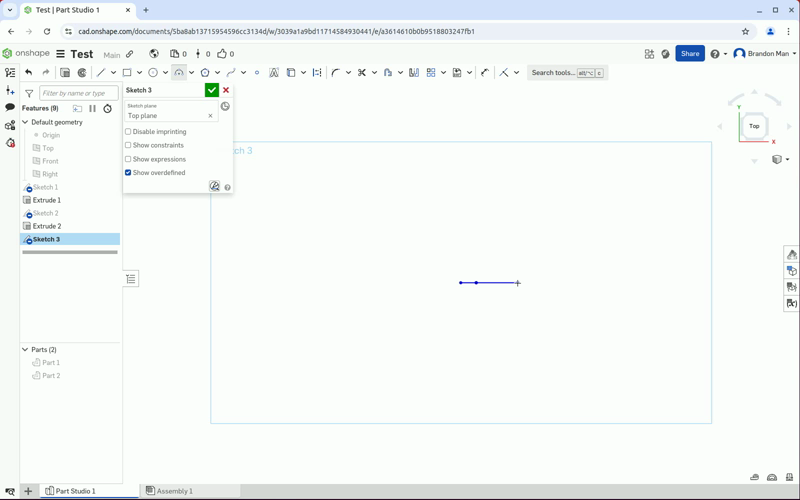
key_down(shift)
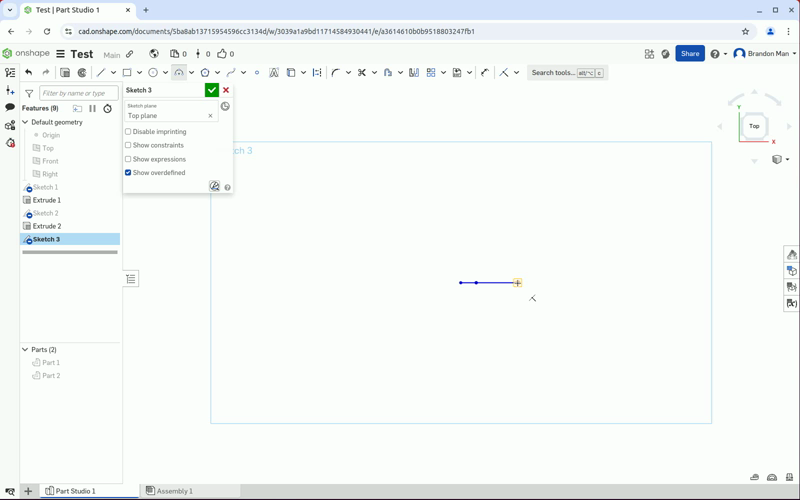
mouse_move(476, 227)
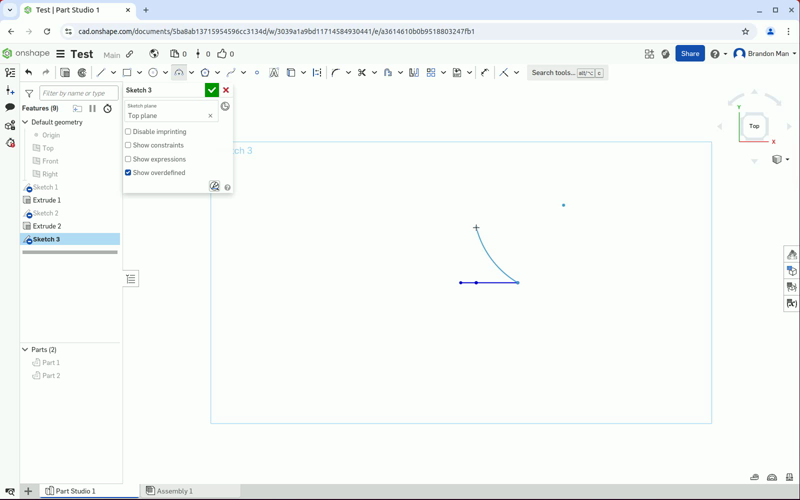
click(476, 227)
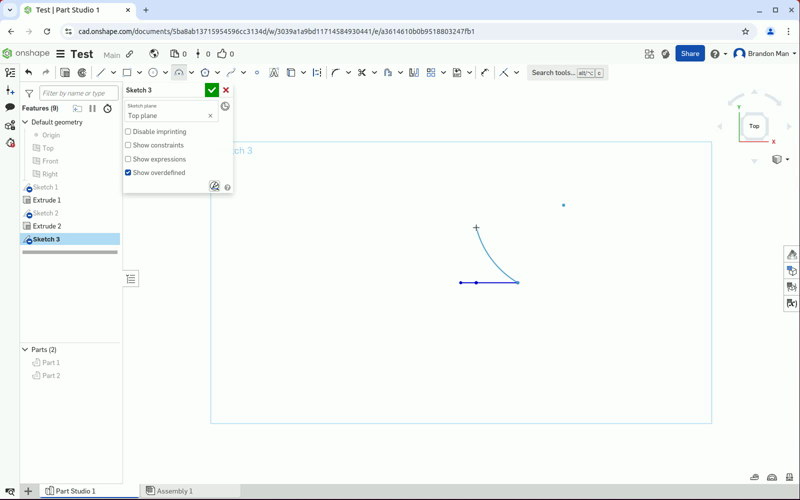
mouse_move(506, 248)
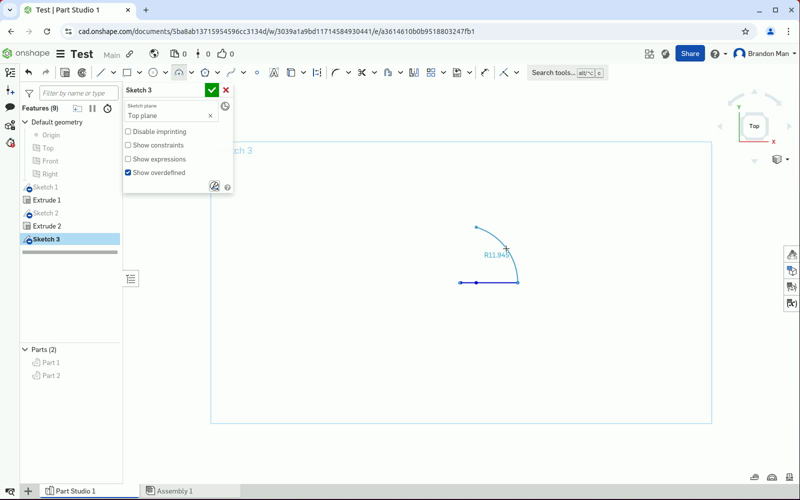
click(506, 248)
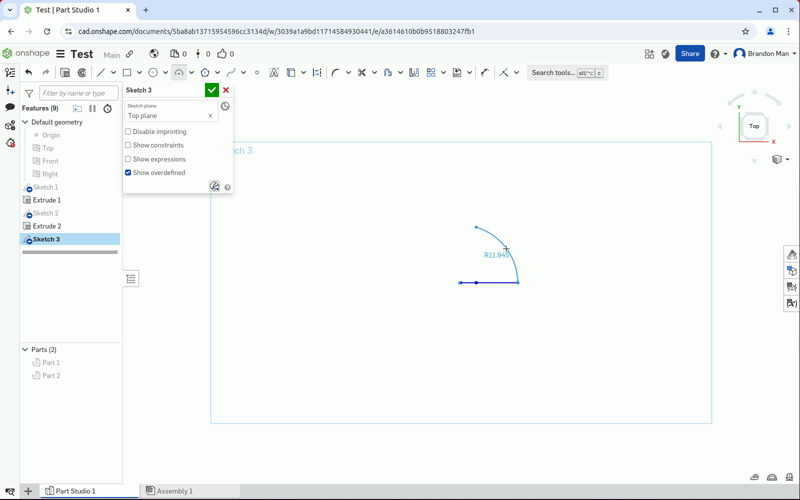
key_up(shift)
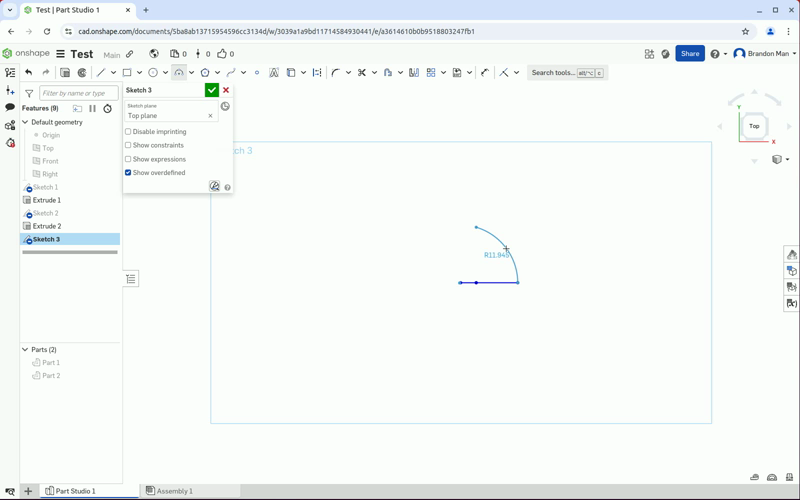
key(esc)
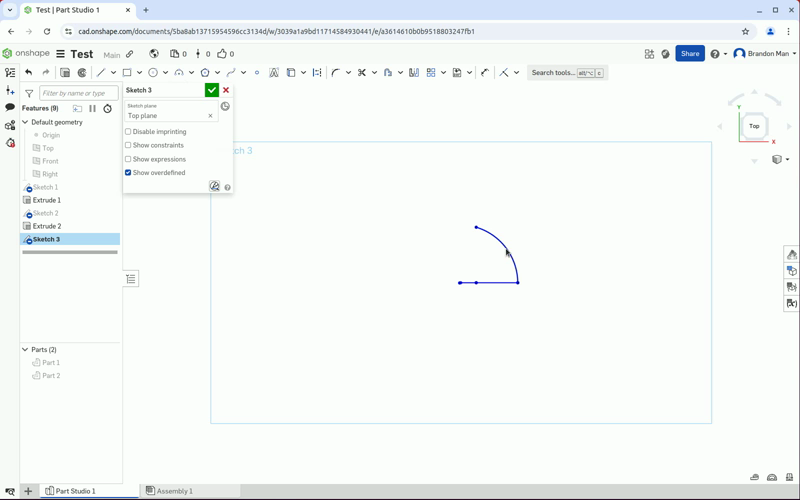
key(l)
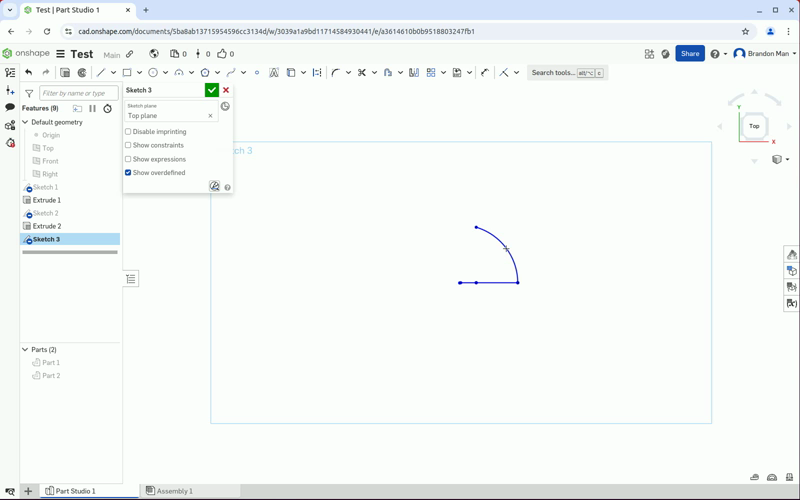
mouse_move(476, 227)
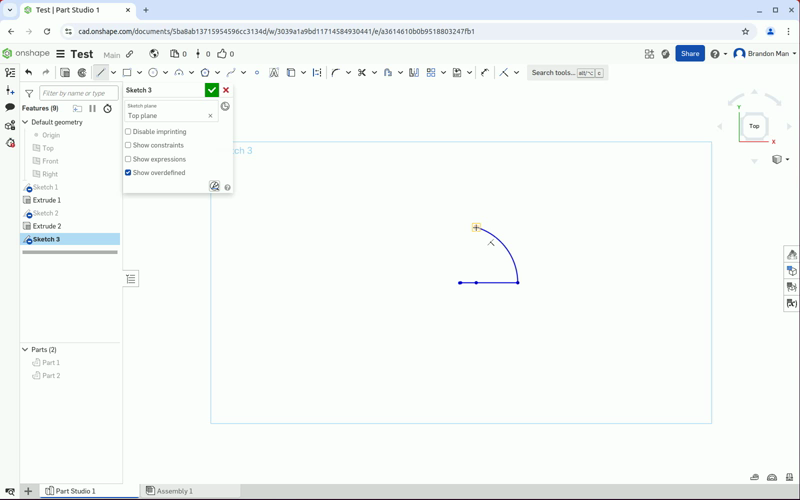
click(476, 227)
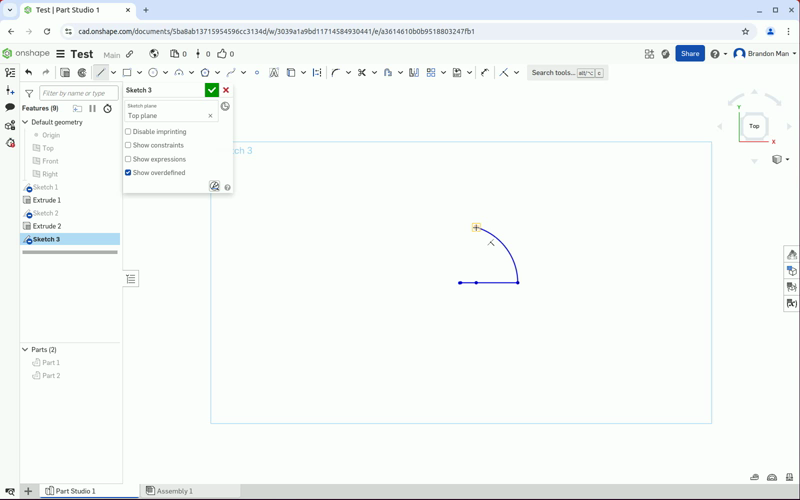
key_down(shift)
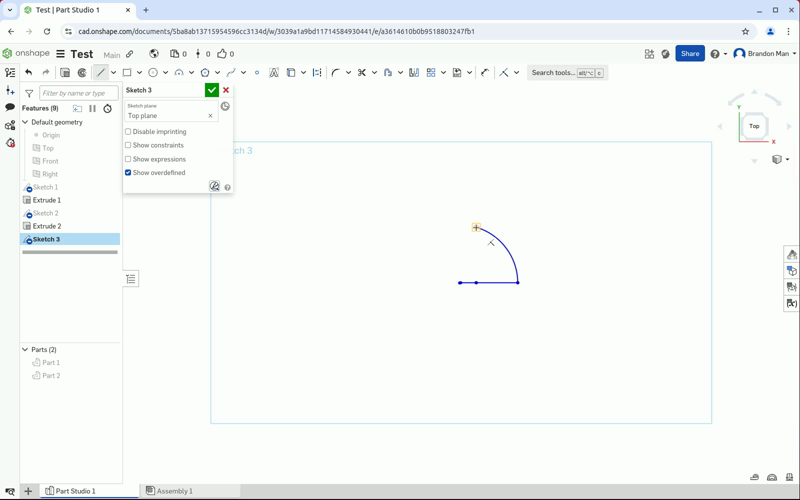
mouse_move(506, 227)
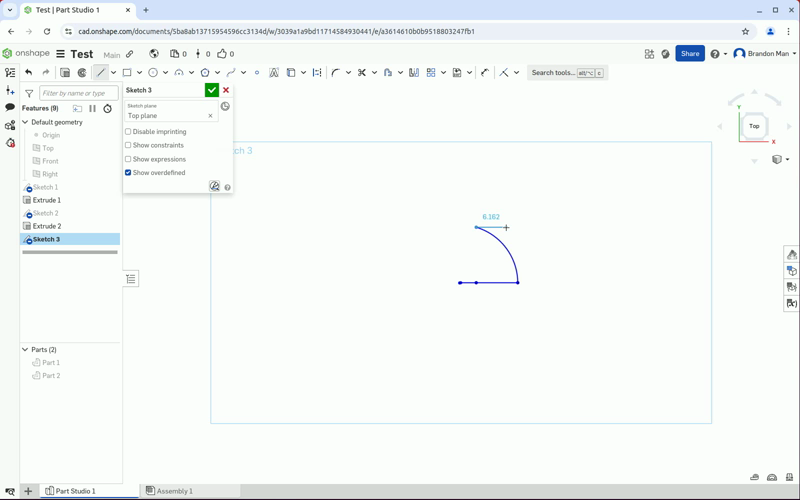
mouse_move(476, 170)
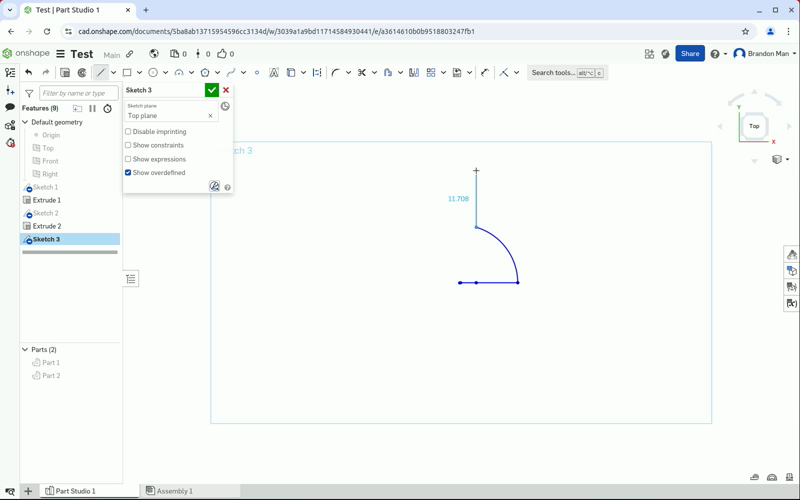
click(476, 170)
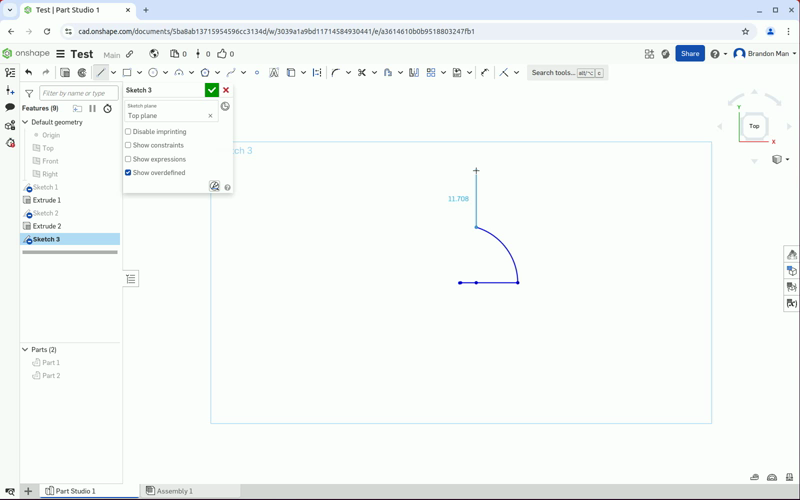
key_up(shift)
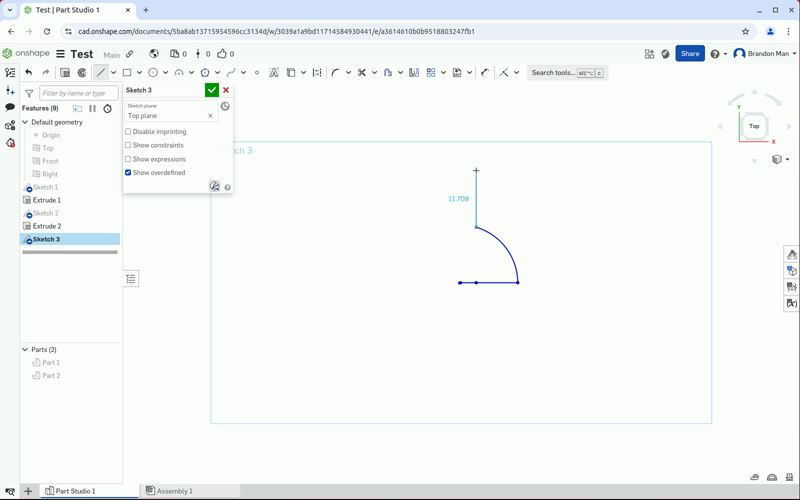
key_down(shift)
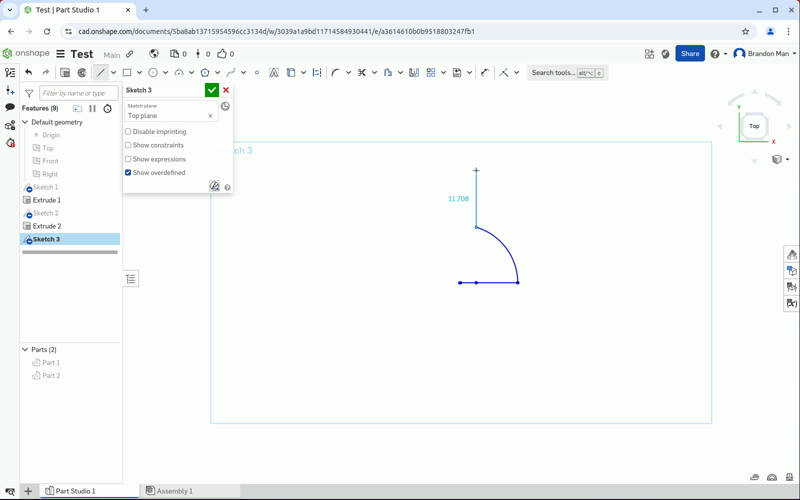
mouse_move(506, 170)
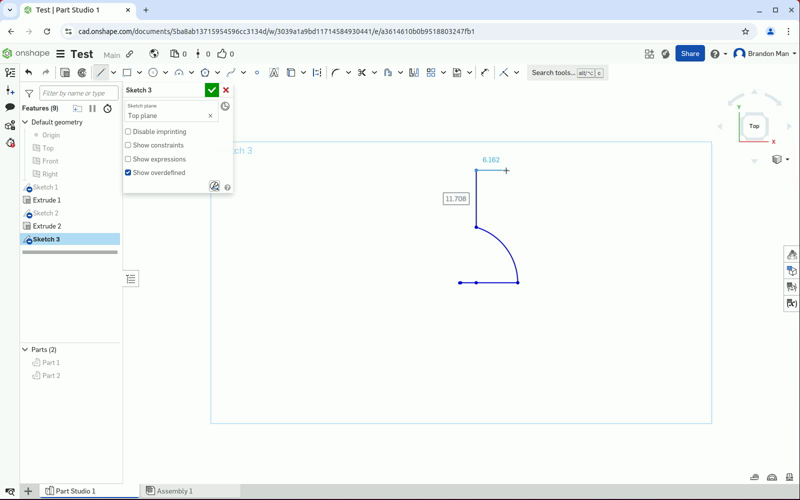
mouse_move(460, 170)
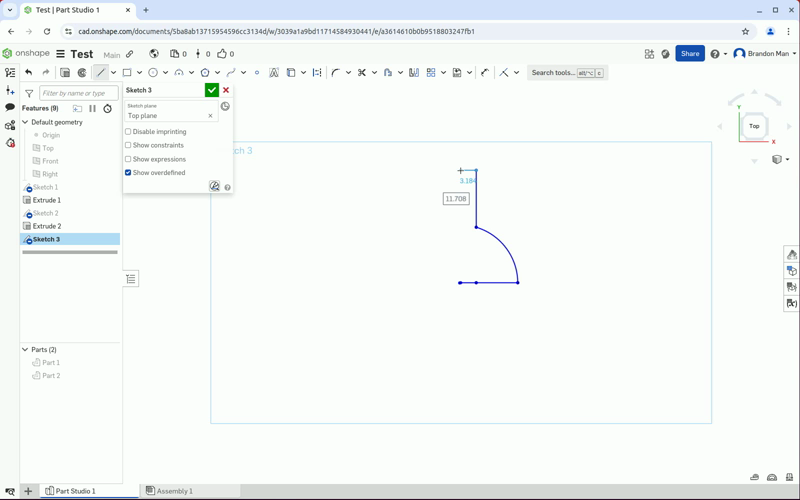
click(460, 170)
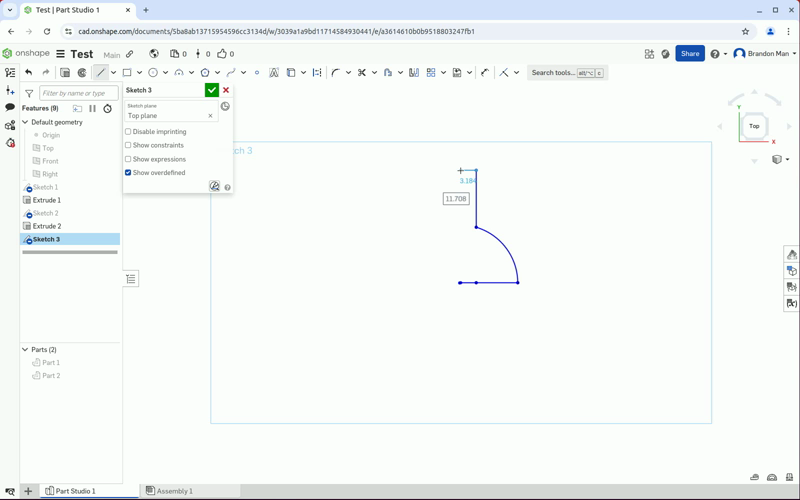
key_up(shift)
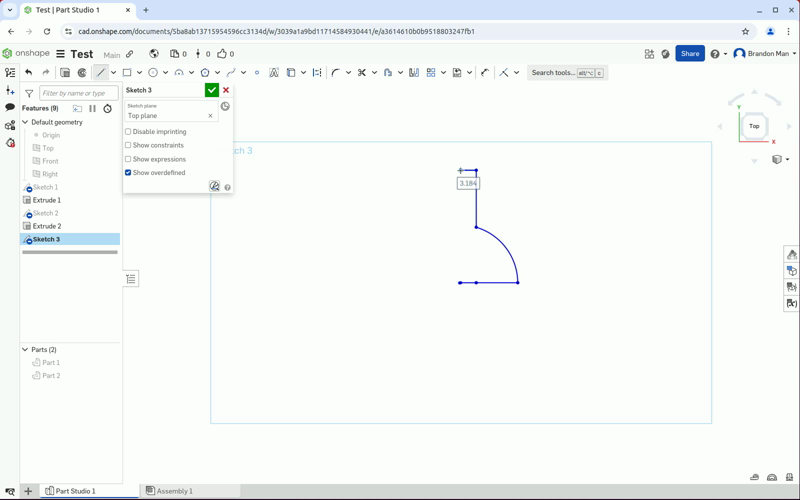
key_down(shift)
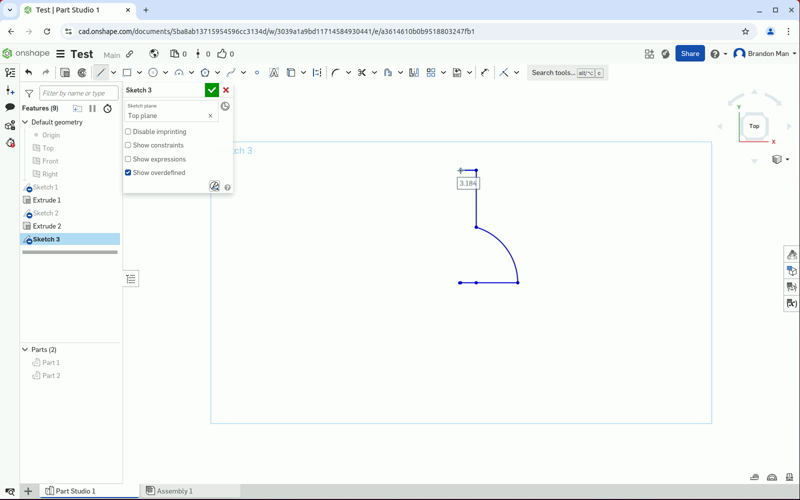
mouse_move(460, 282)
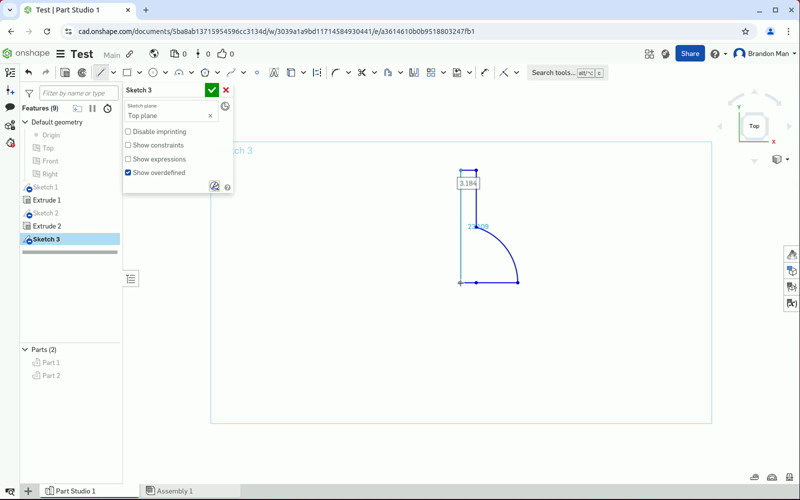
scroll(6)
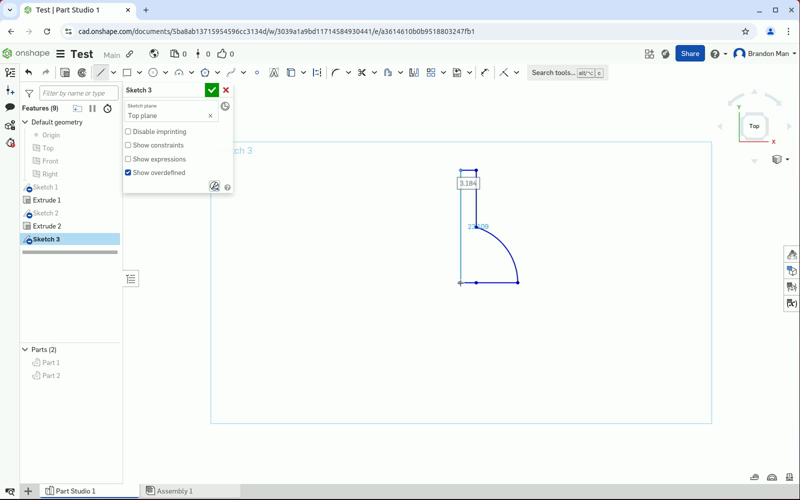
scroll(6)
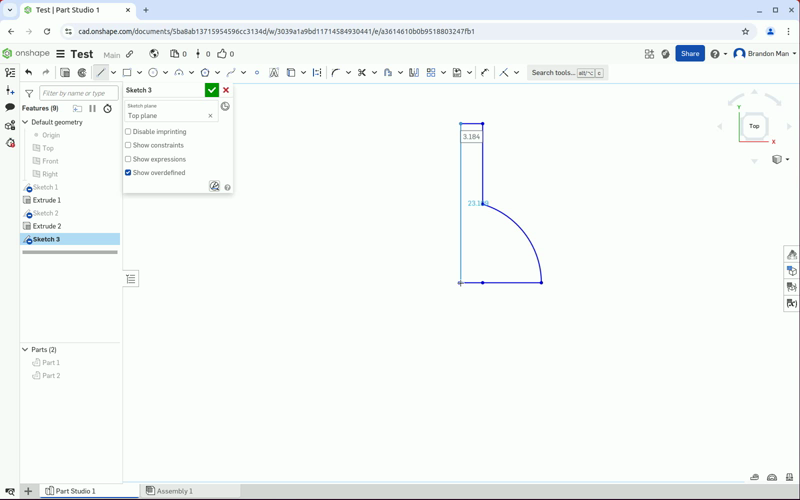
scroll(6)
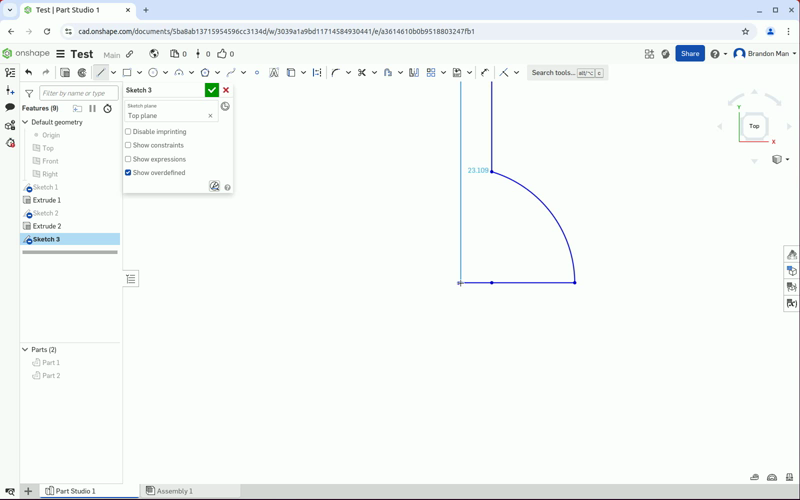
scroll(6)
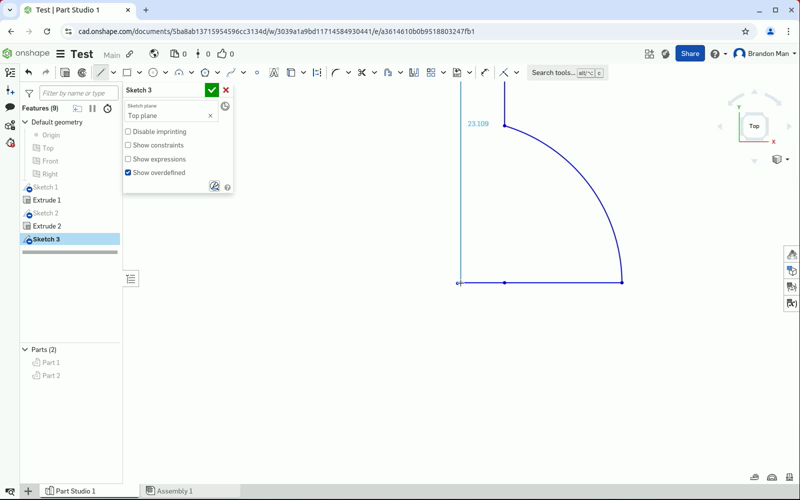
scroll(6)
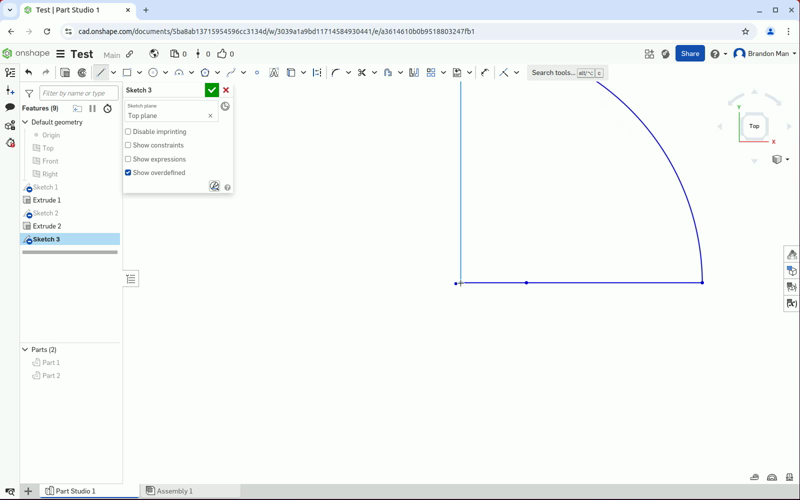
scroll(6)
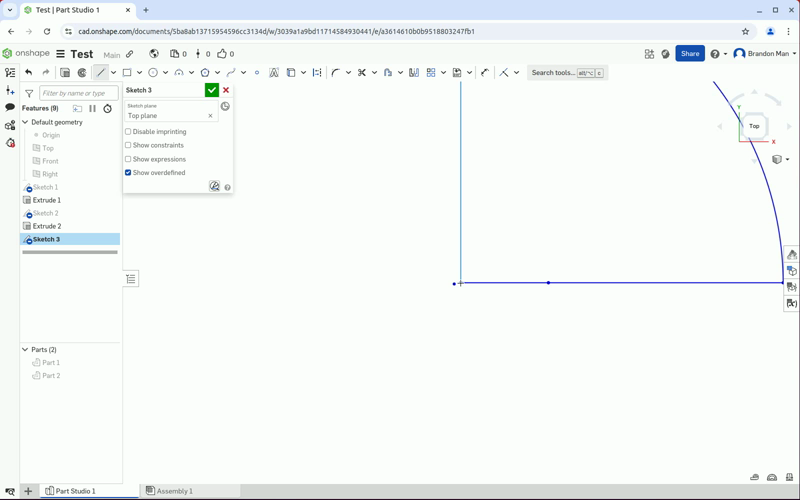
scroll(6)
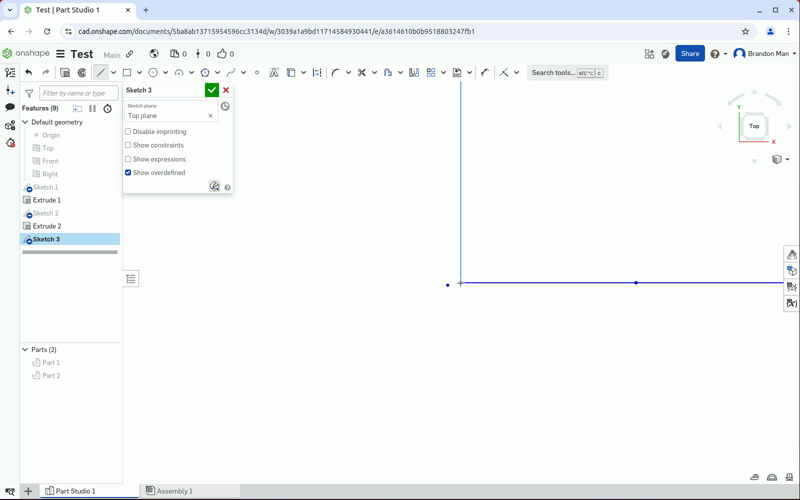
key_up(shift)
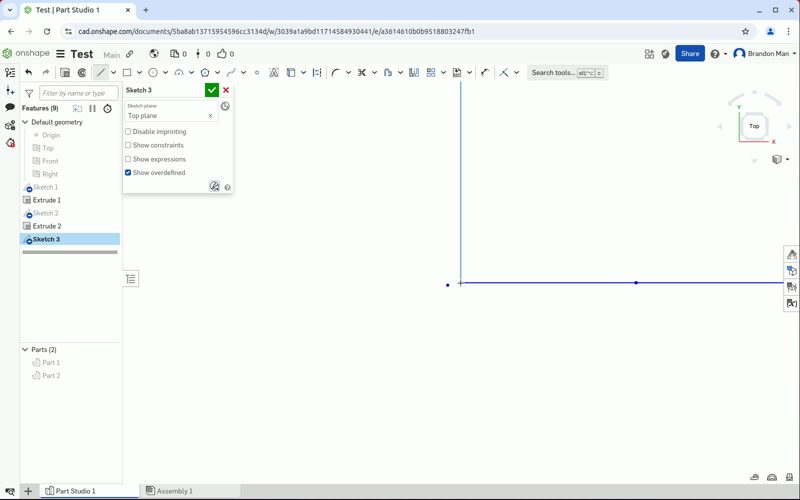
click(460, 282)
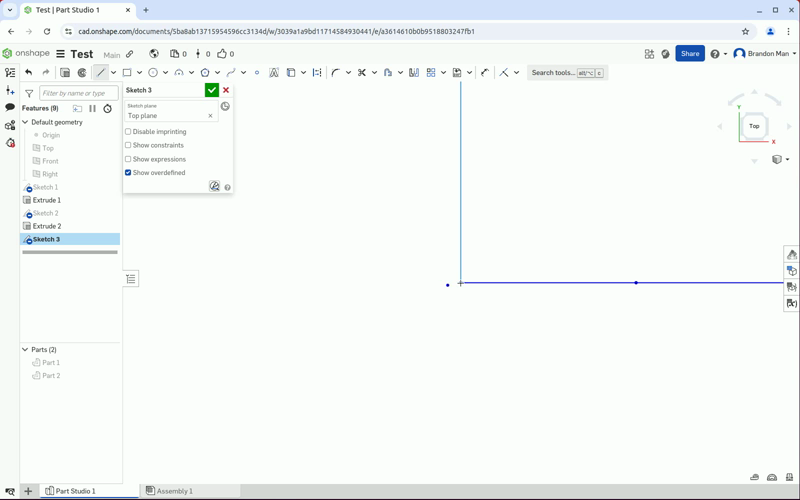
scroll(-6)
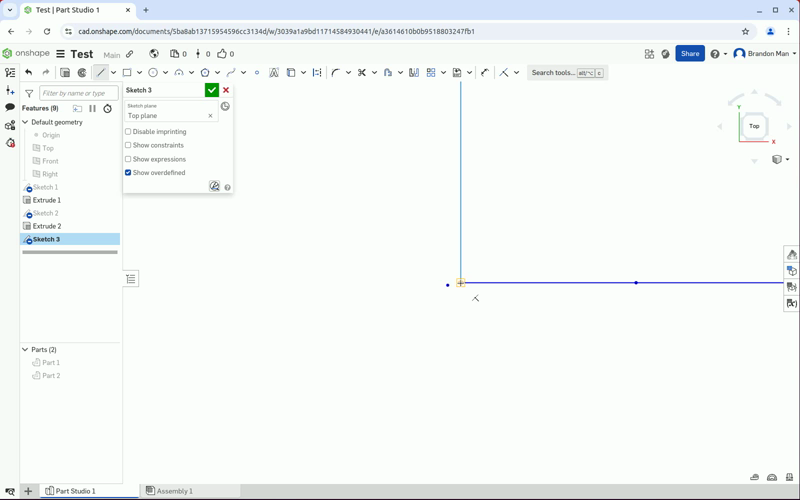
scroll(-6)
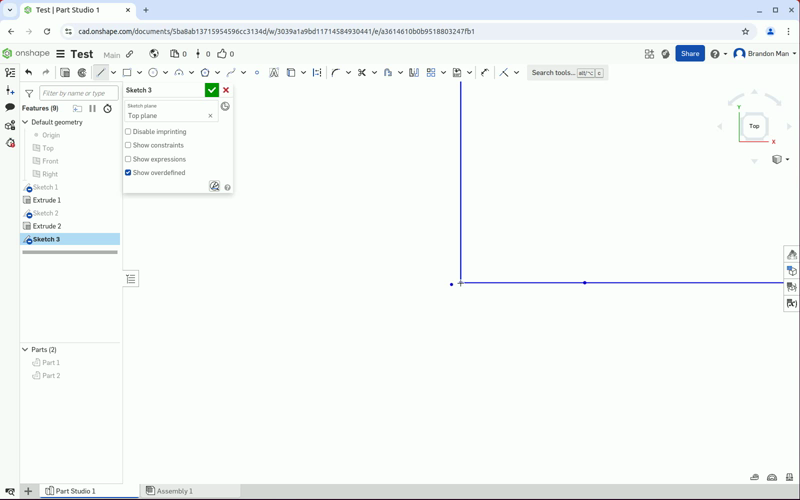
scroll(-6)
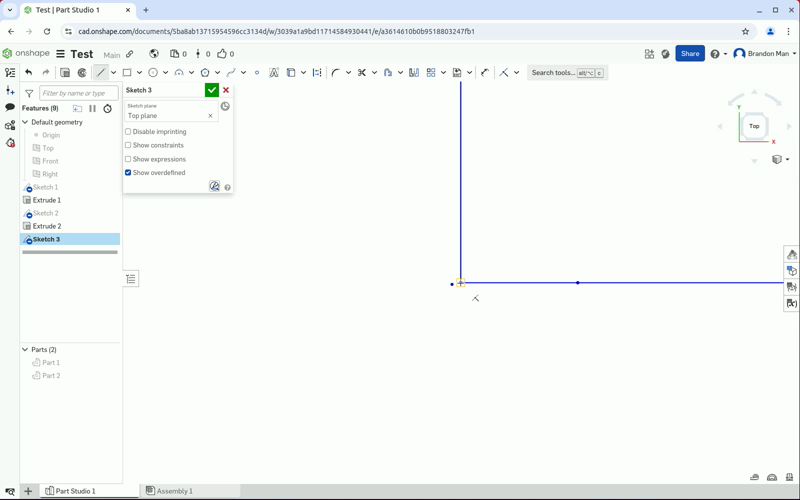
scroll(-6)
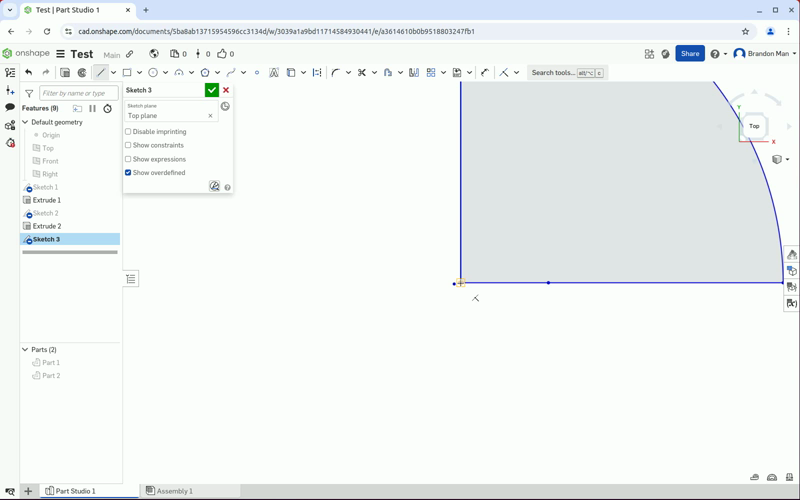
scroll(-6)
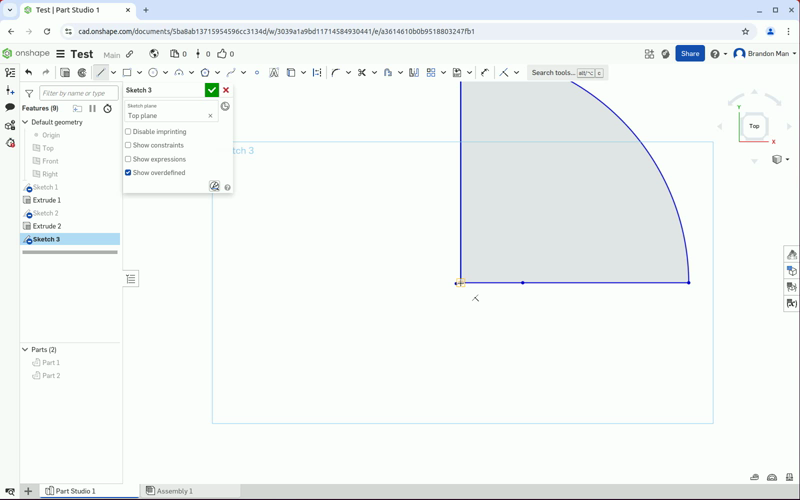
scroll(-6)
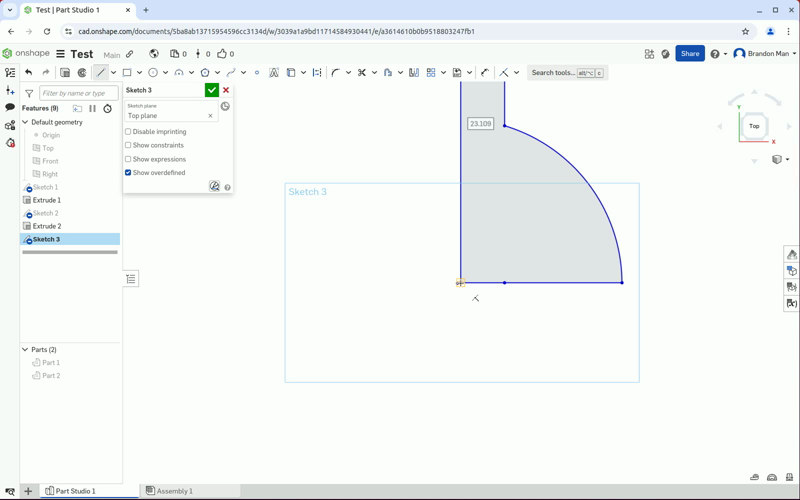
scroll(-6)
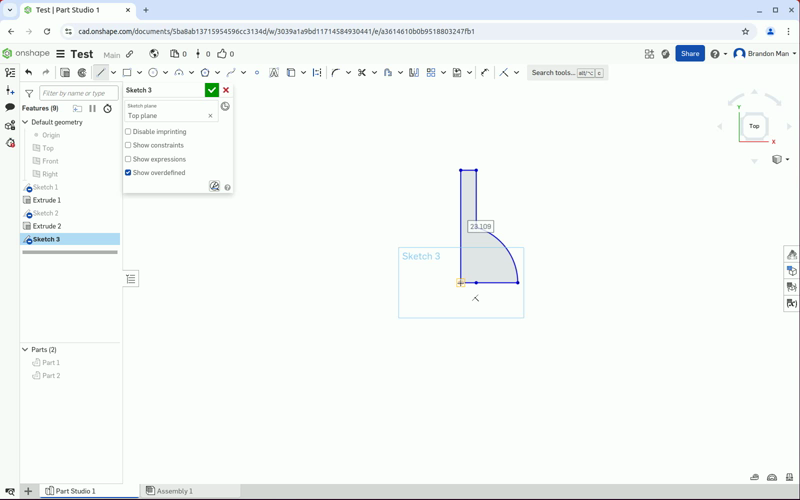
key(esc)
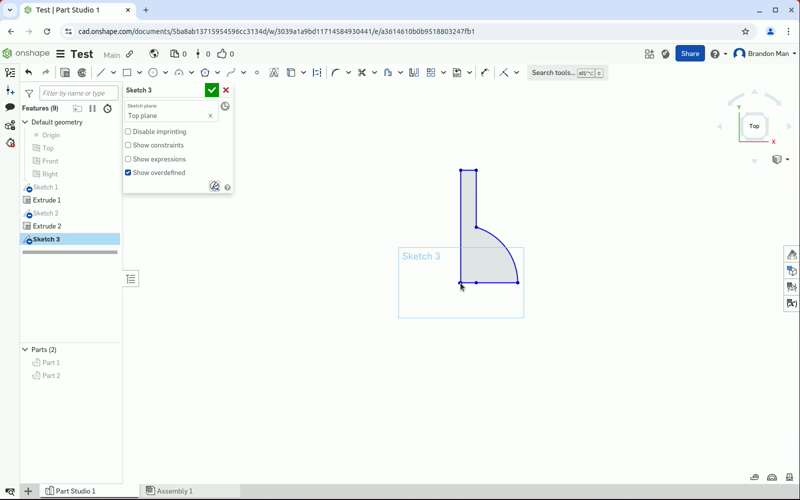
mouse_move(466, 185)
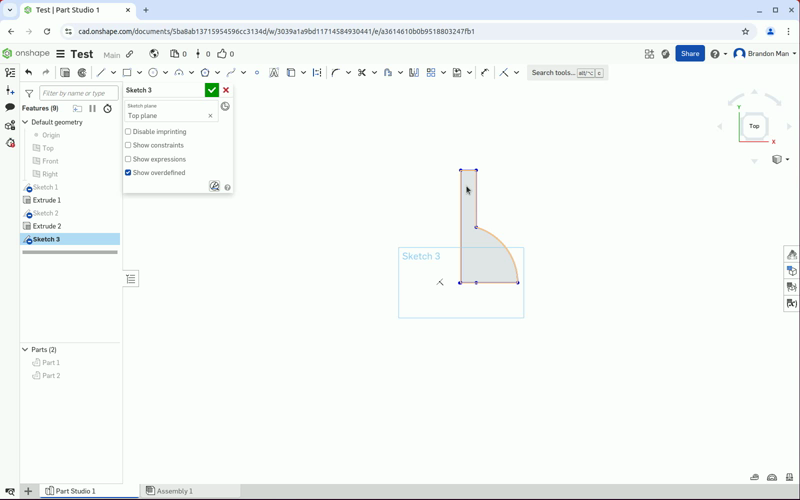
click(466, 185)
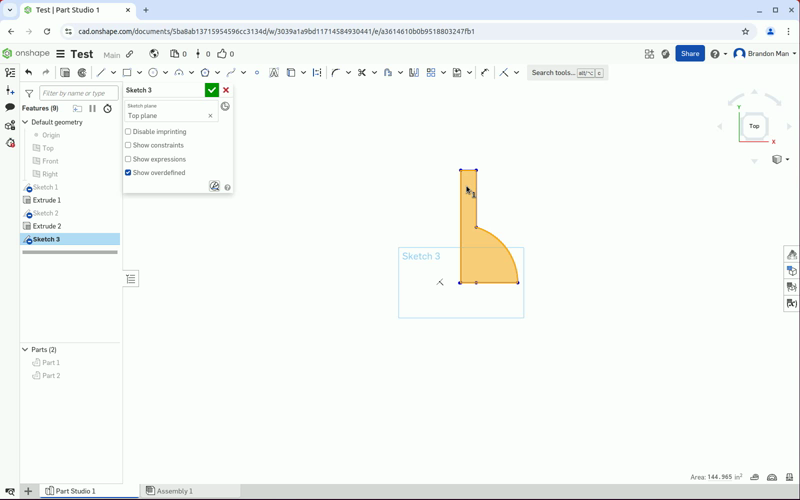
mouse_move(73, 352)
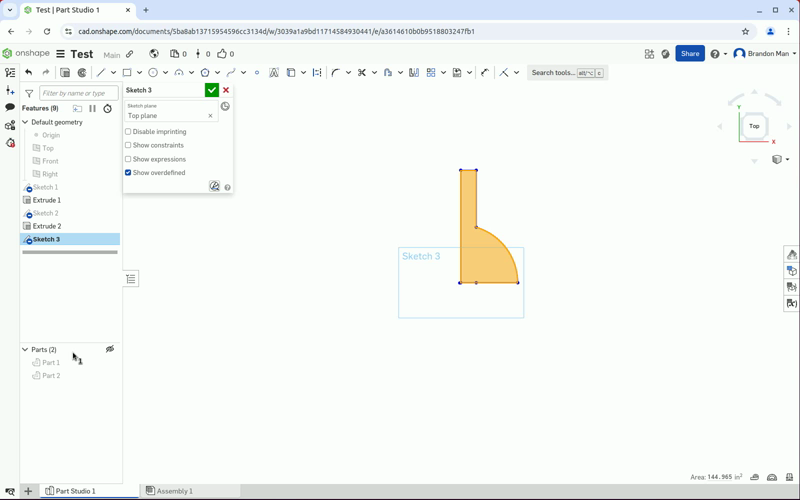
key(shift+y)
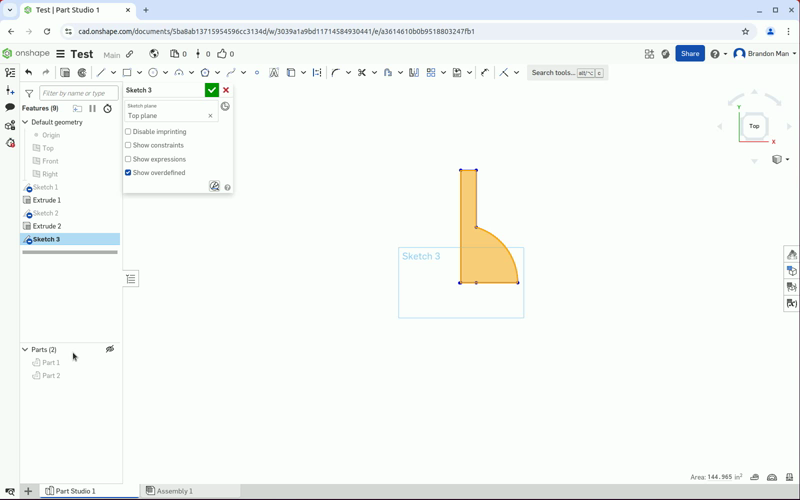
key(shift+e)
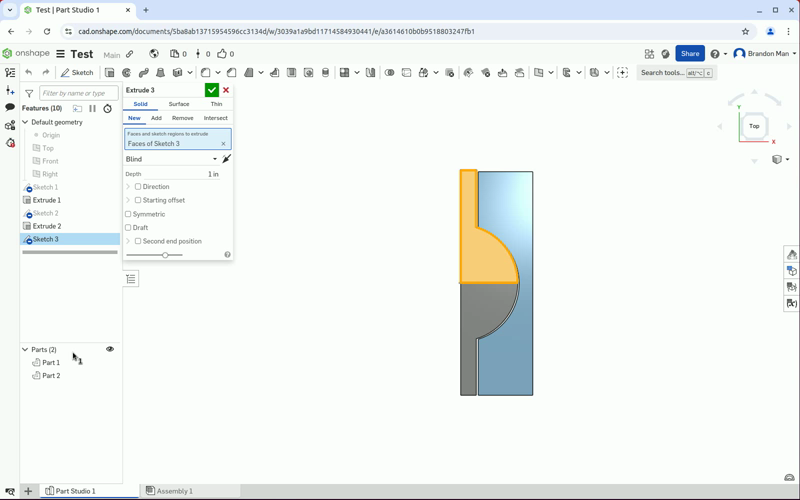
mouse_move(143, 106)
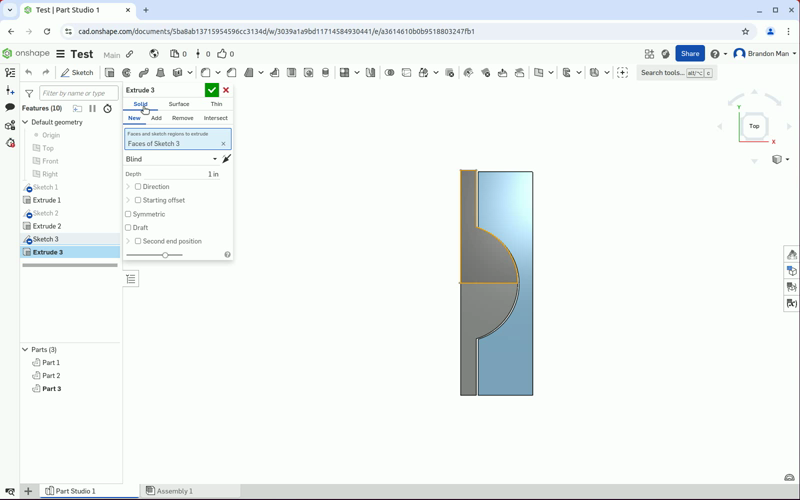
click(143, 106)
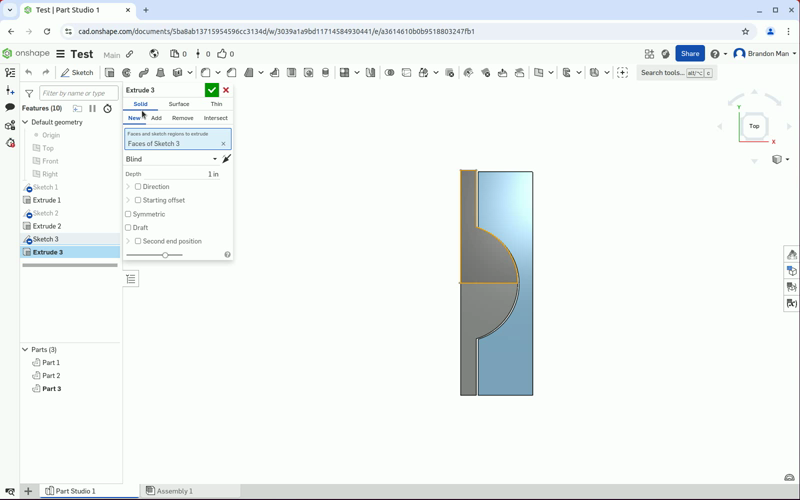
mouse_move(137, 120)
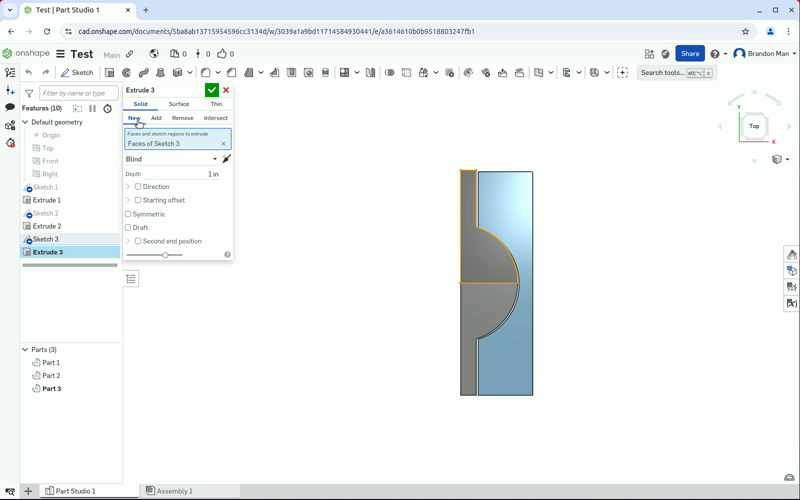
click(137, 120)
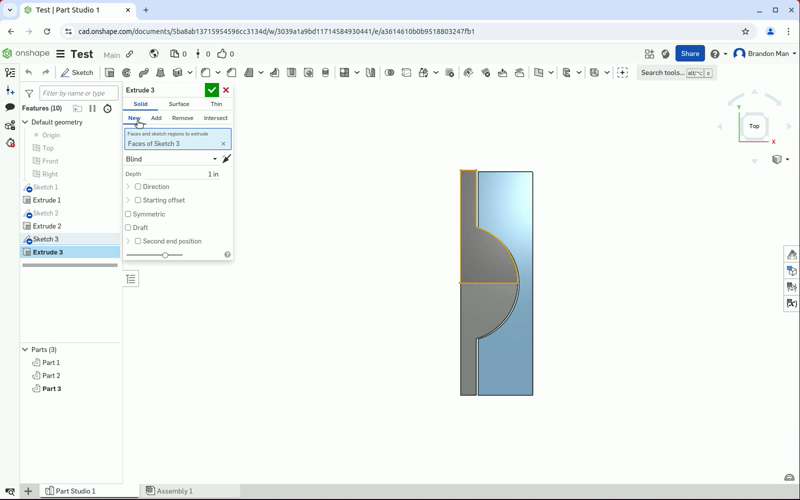
key(tab, 4)
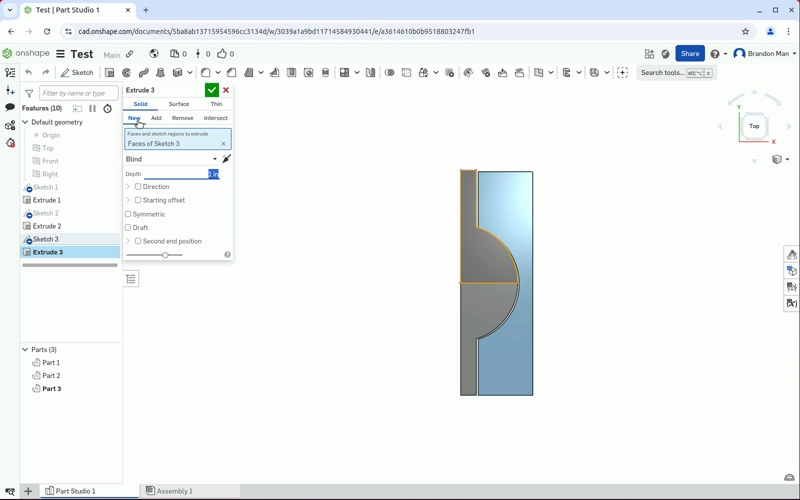
text(0.722)
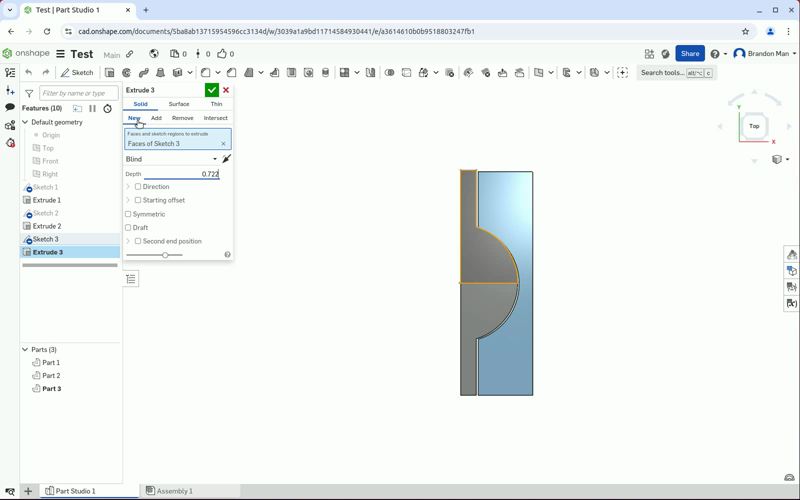
key(enter)
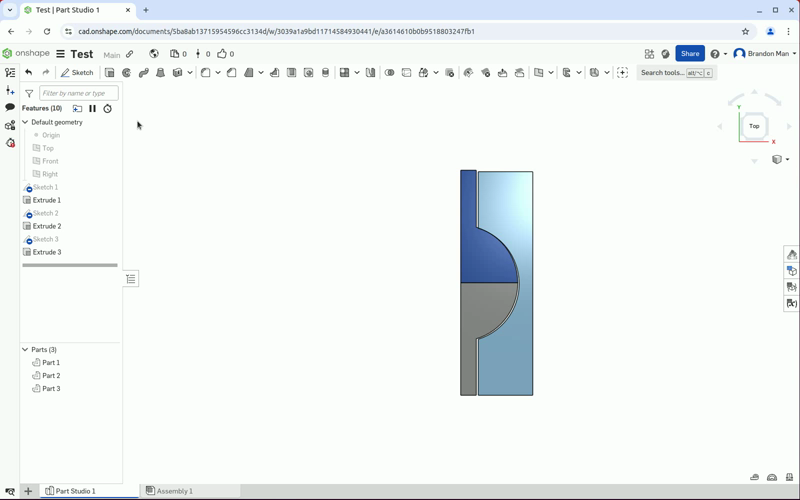
key(shift+h)
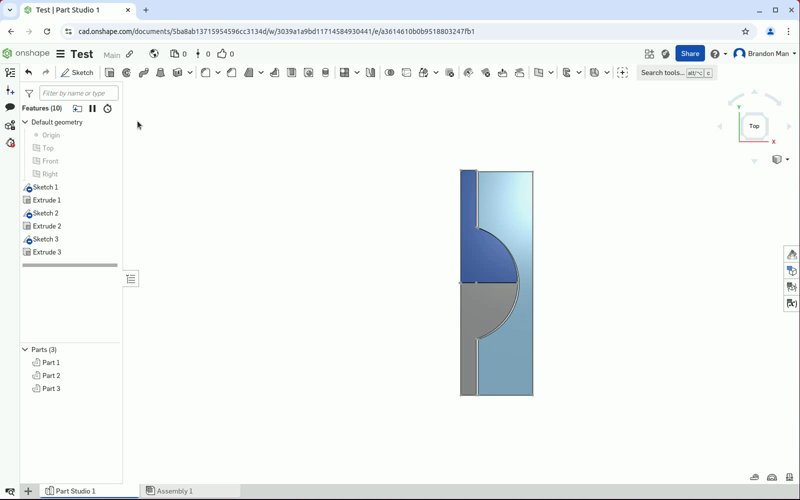
key(shift+h)
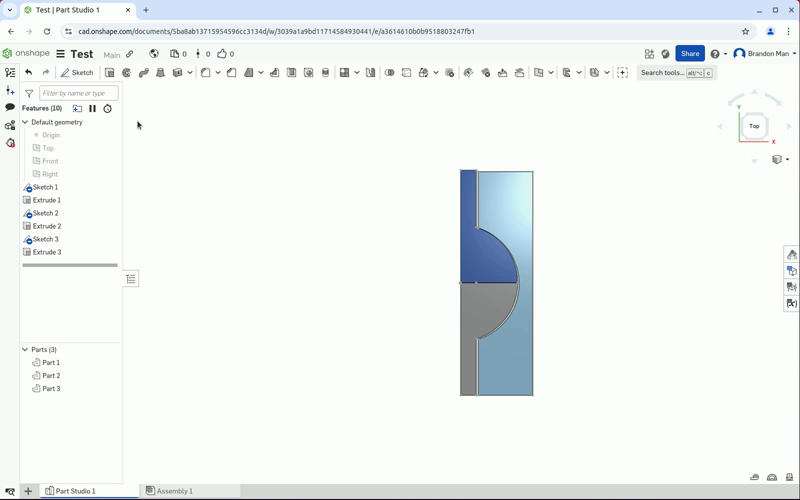
key(shift+7)
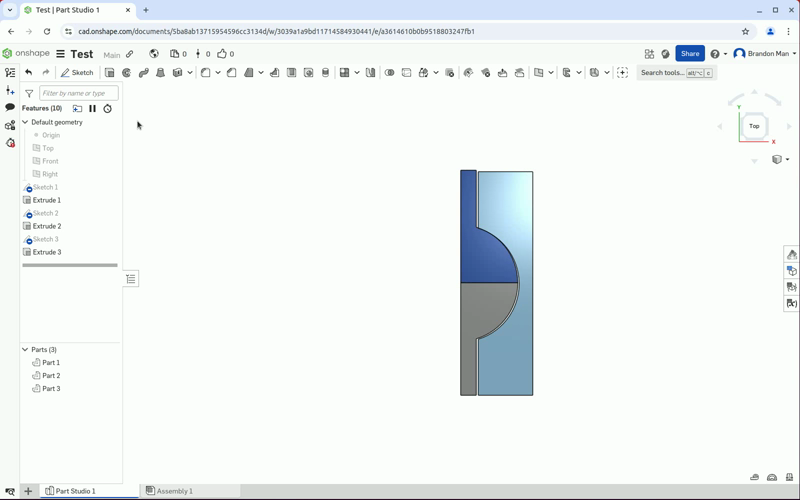
key(up, 3)
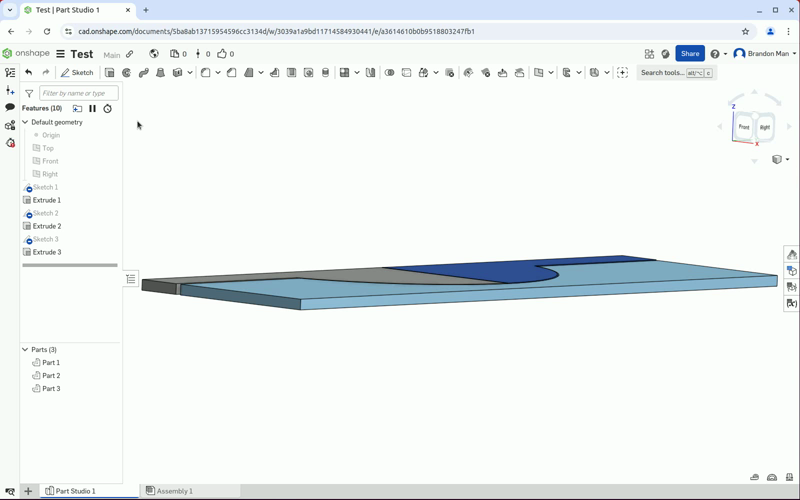
key(left, 3)
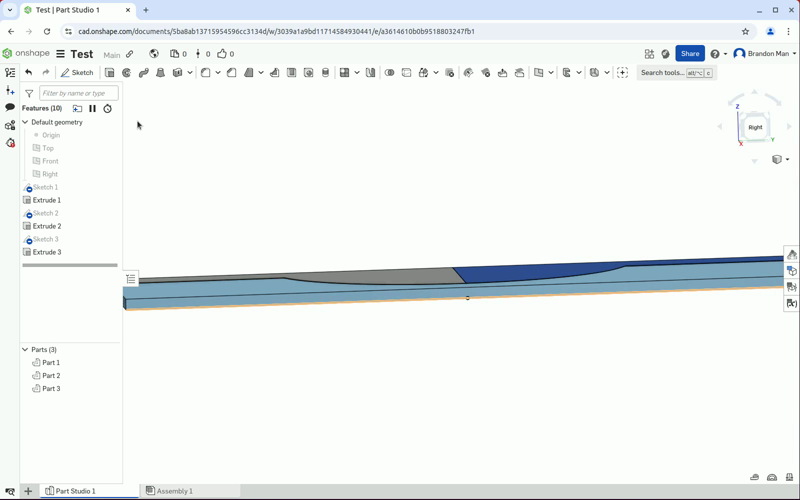
key(right, 3)
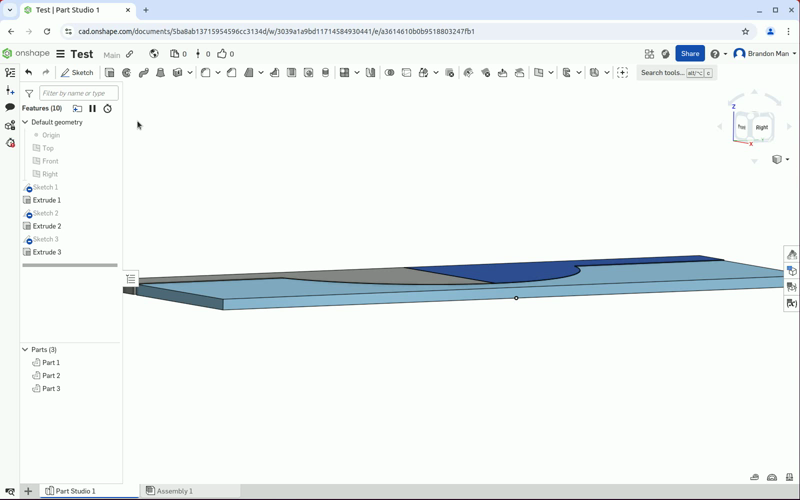
key(down, 3)
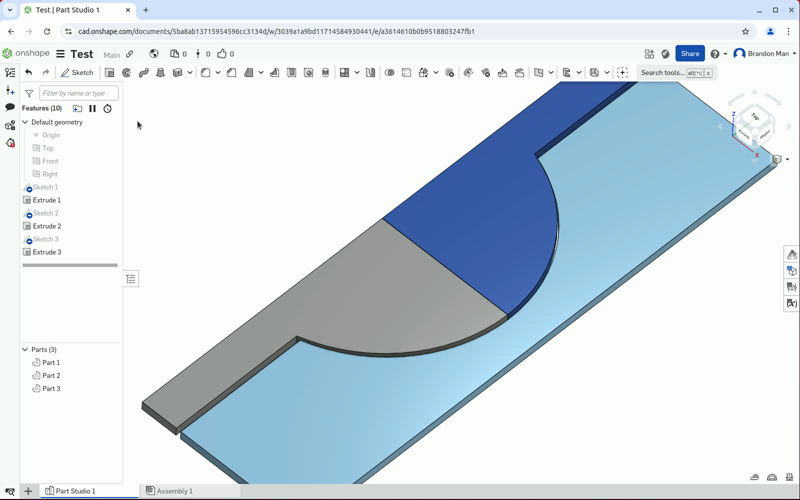
mouse_move(73, 189)
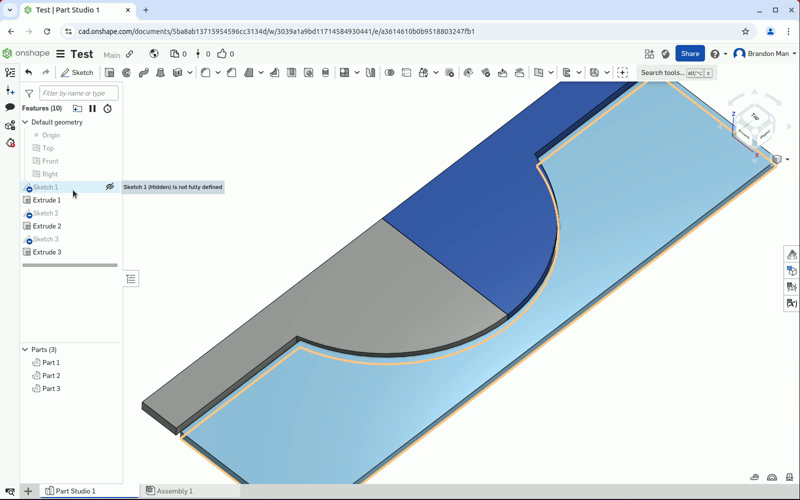
click(73, 189)